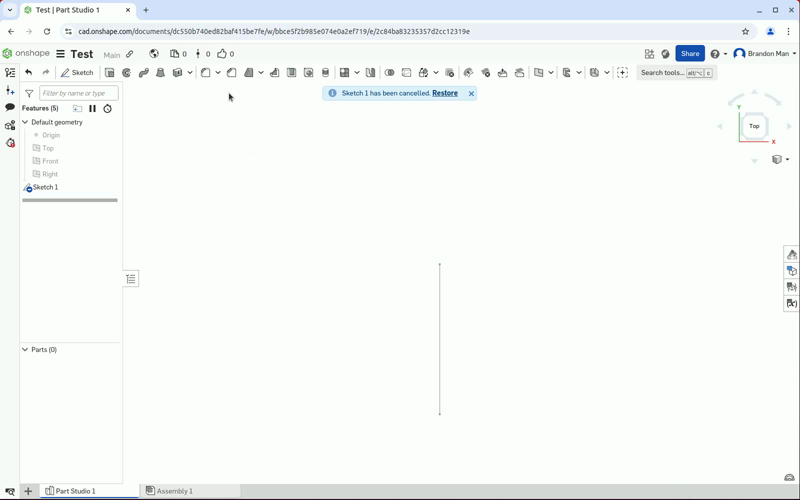
key(shift+h)
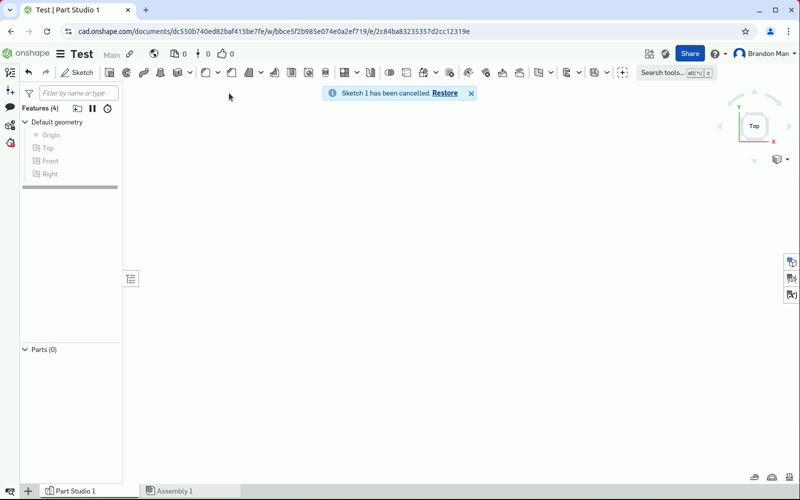
mouse_move(73, 352)
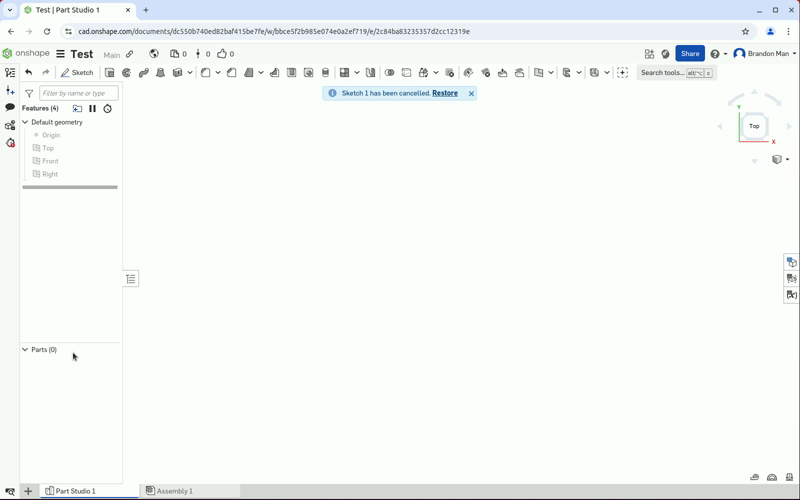
key(y)
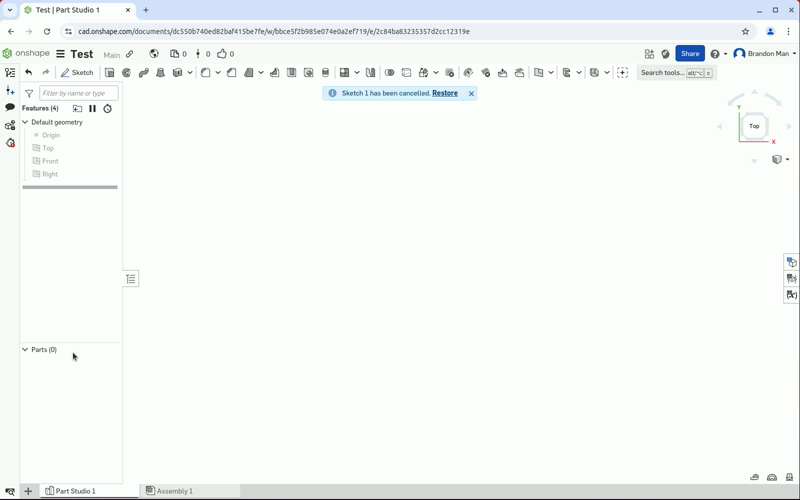
key(shift+p)
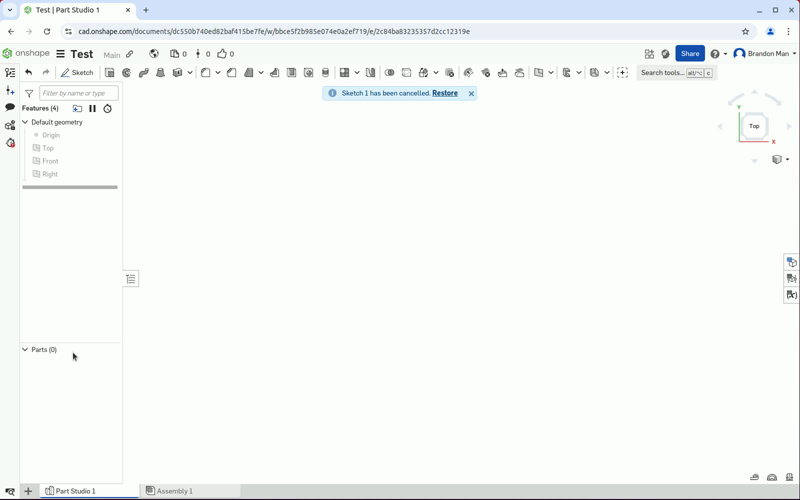
key(space)
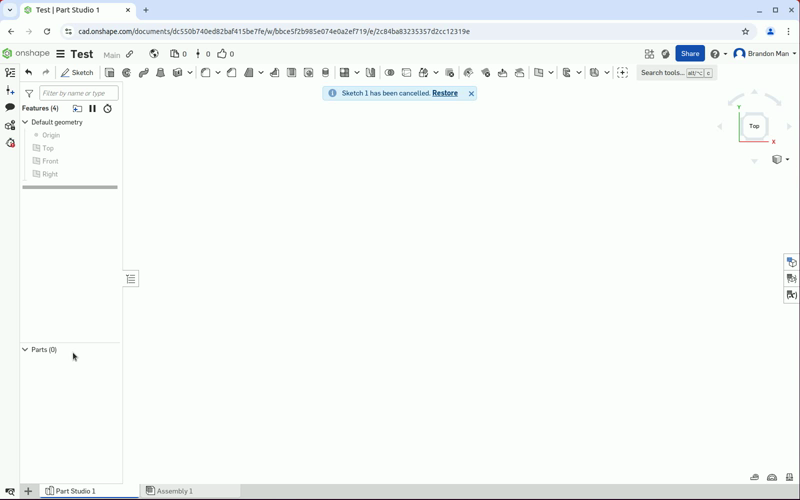
key_down(shift)
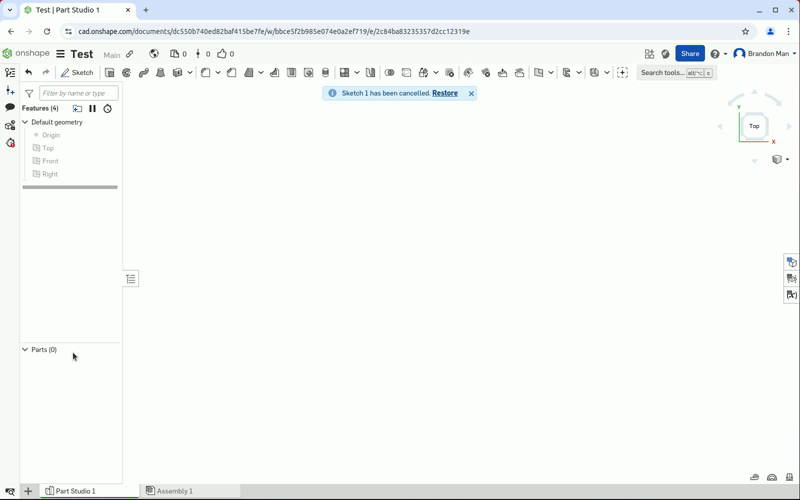
key(up)
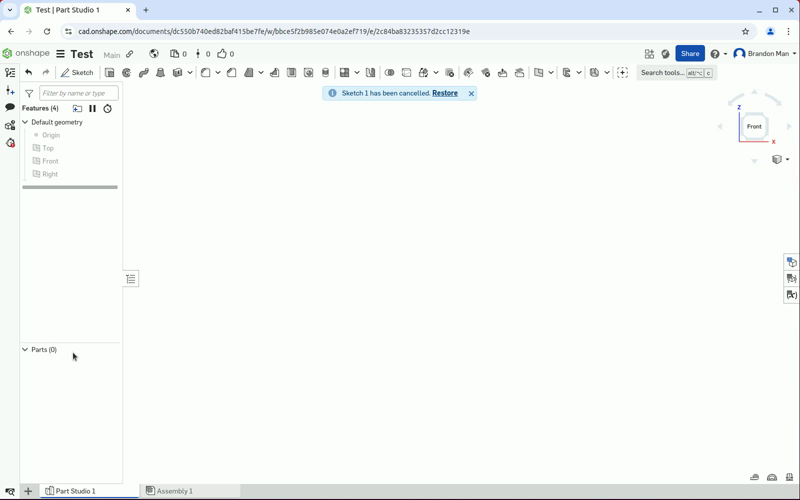
key_up(shift)
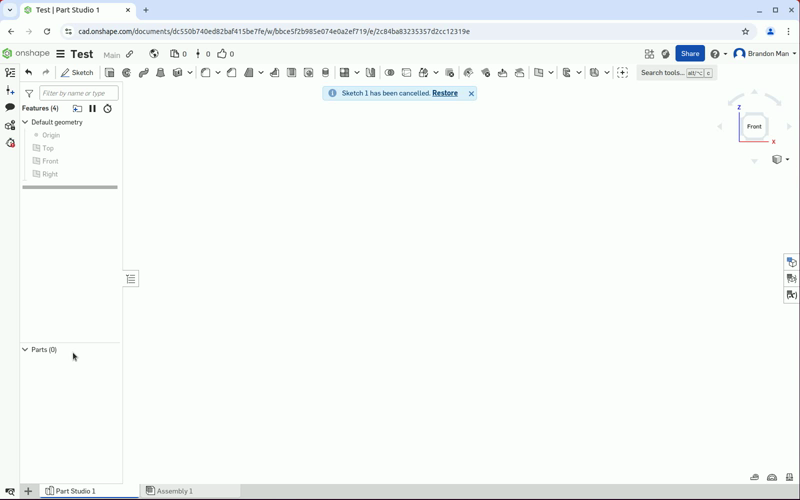
key(space)
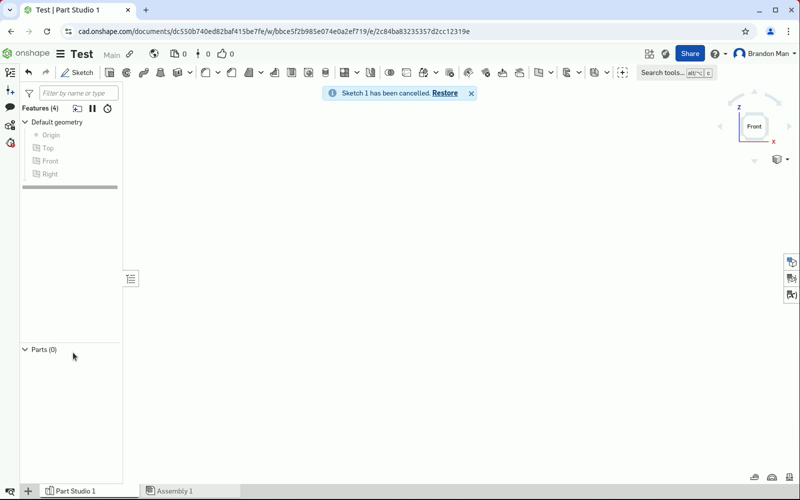
key_down(shift)
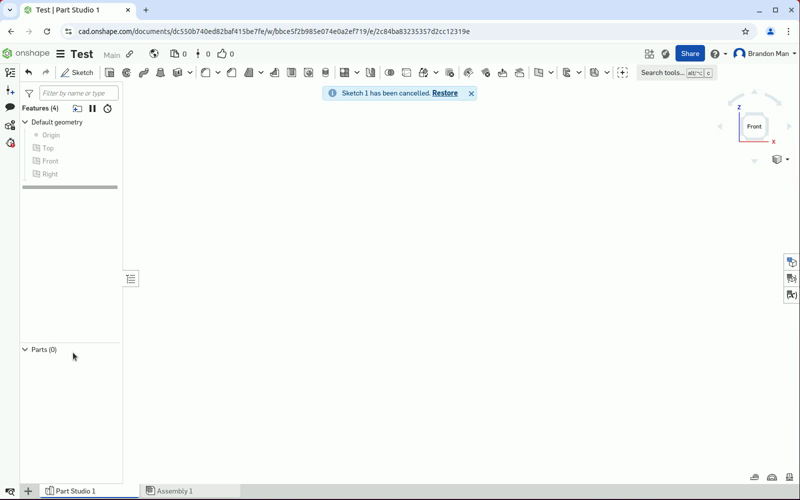
key(left)
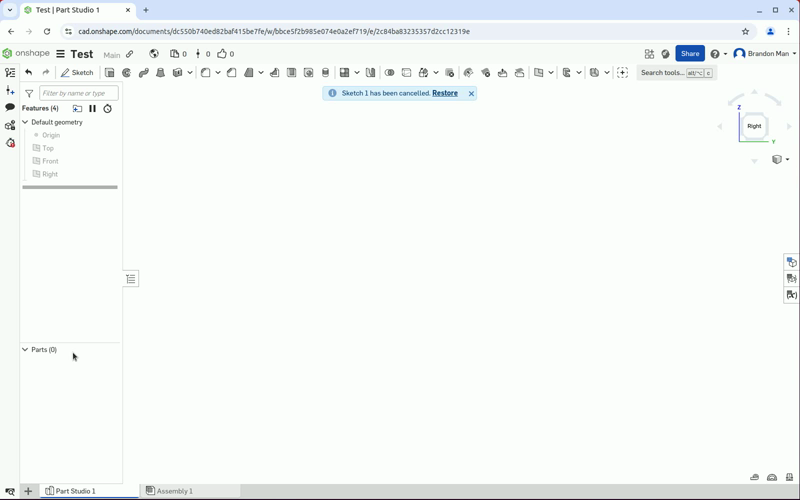
key_up(shift)
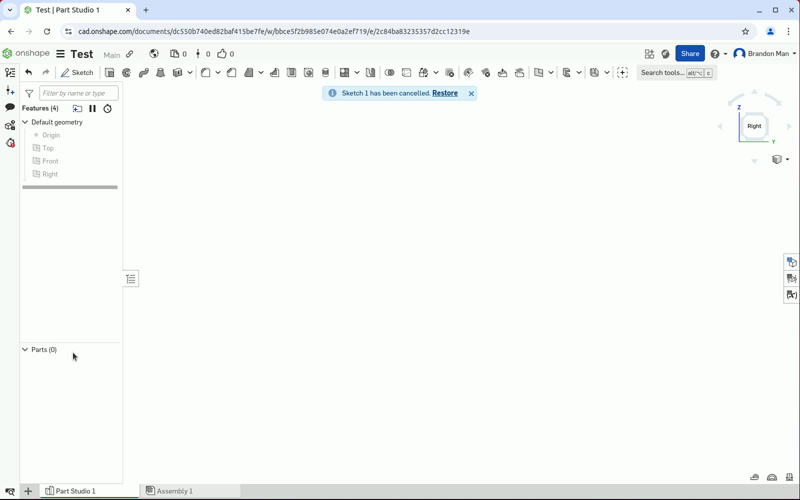
mouse_move(73, 352)
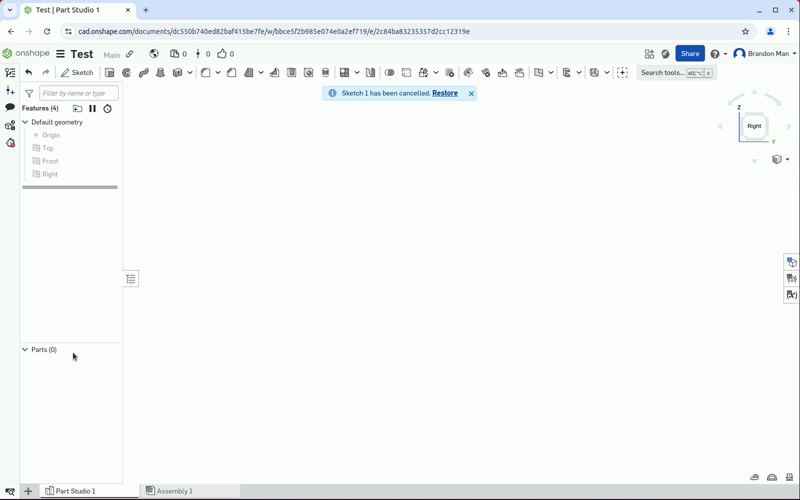
key(shift+y)
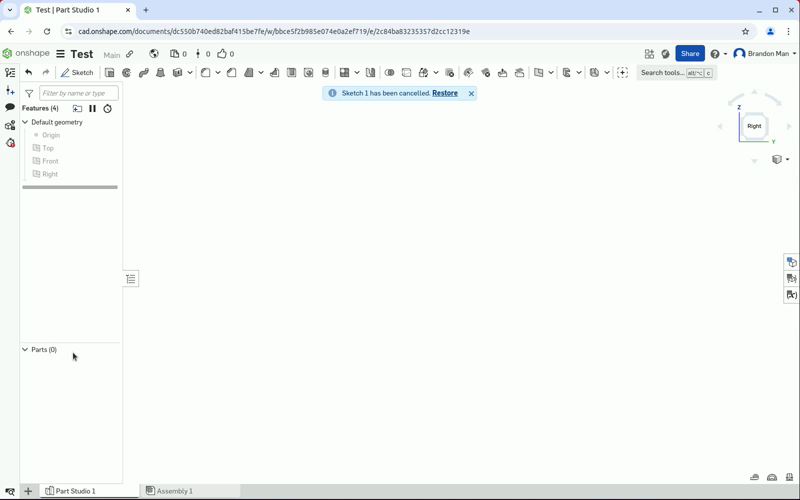
key(shift+s)
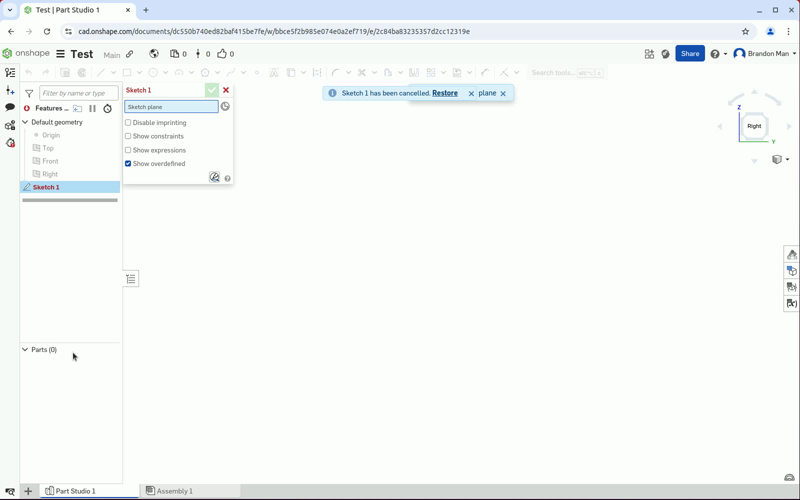
mouse_move(73, 176)
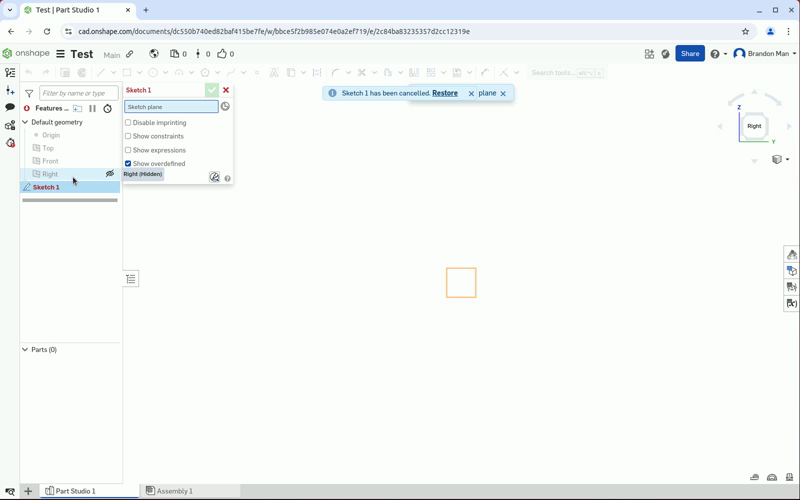
click(73, 176)
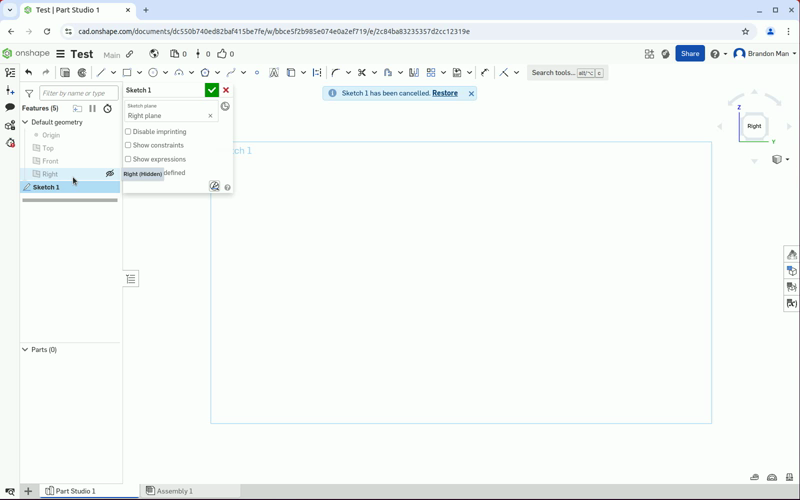
mouse_move(73, 352)
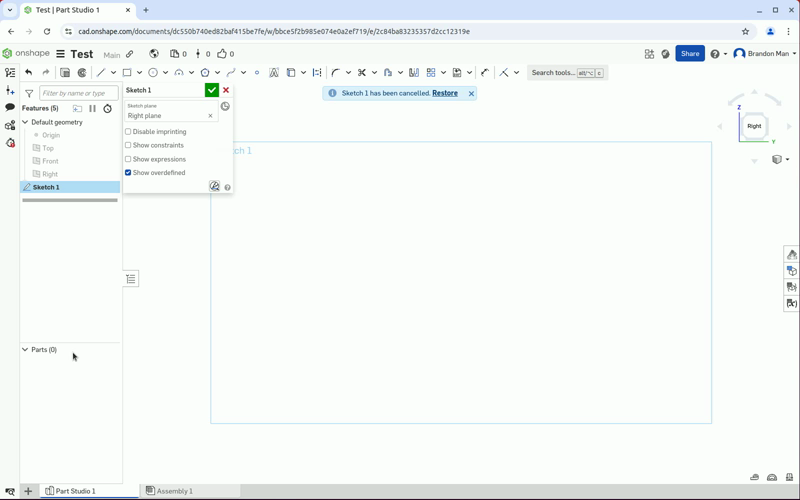
key(y)
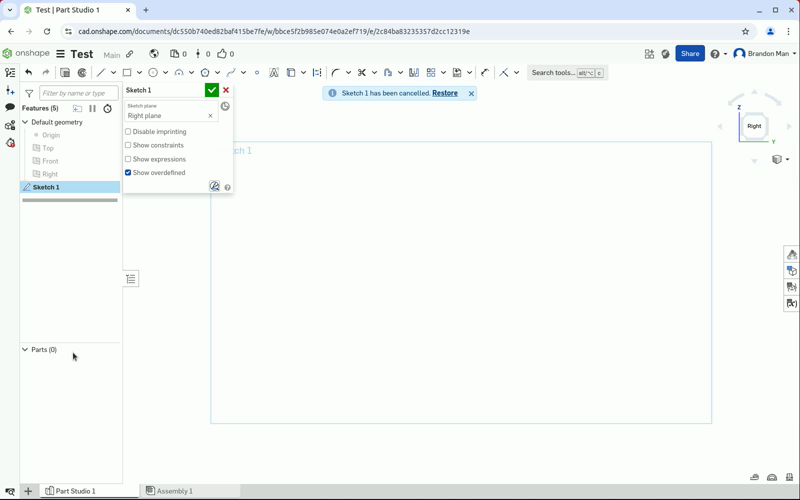
key(l)
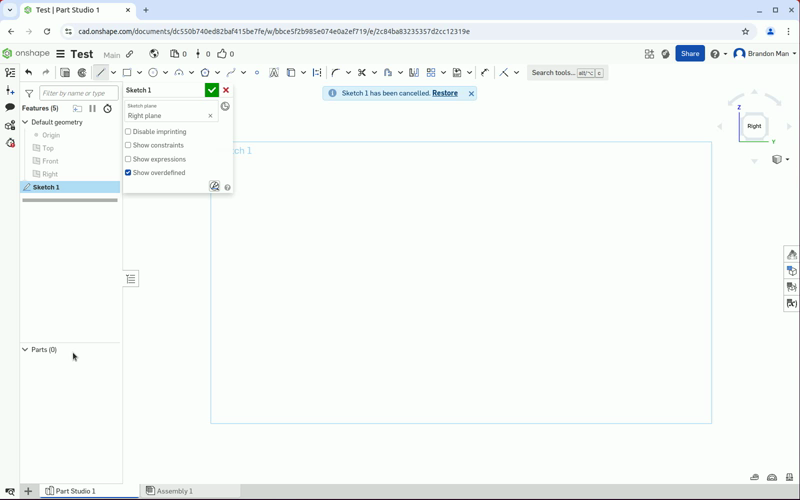
key_down(shift)
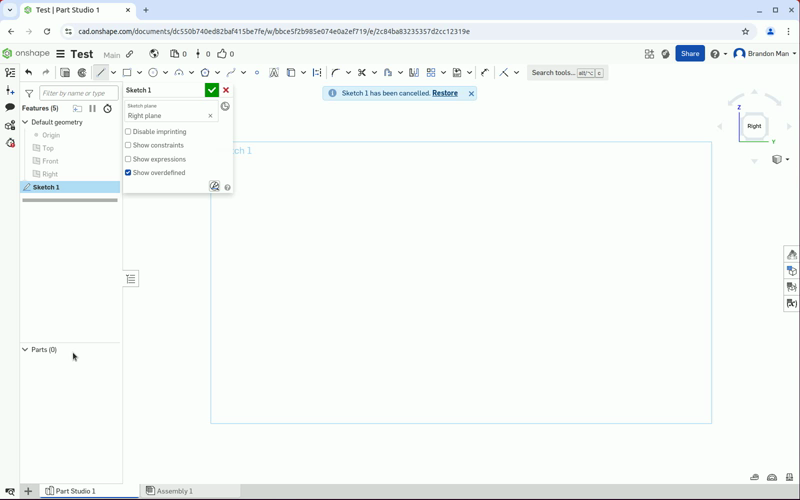
mouse_move(348, 346)
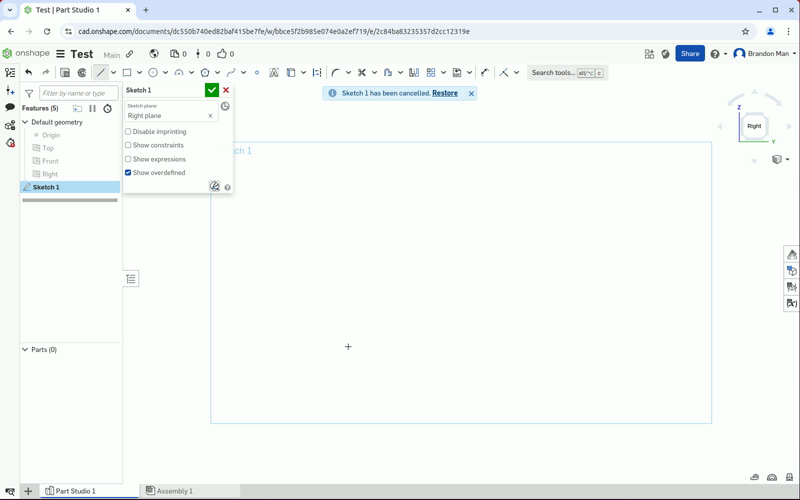
click(348, 346)
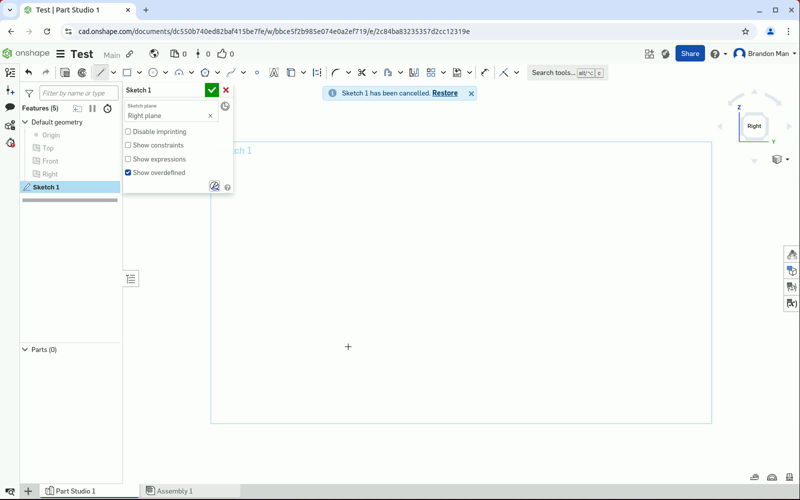
key_up(shift)
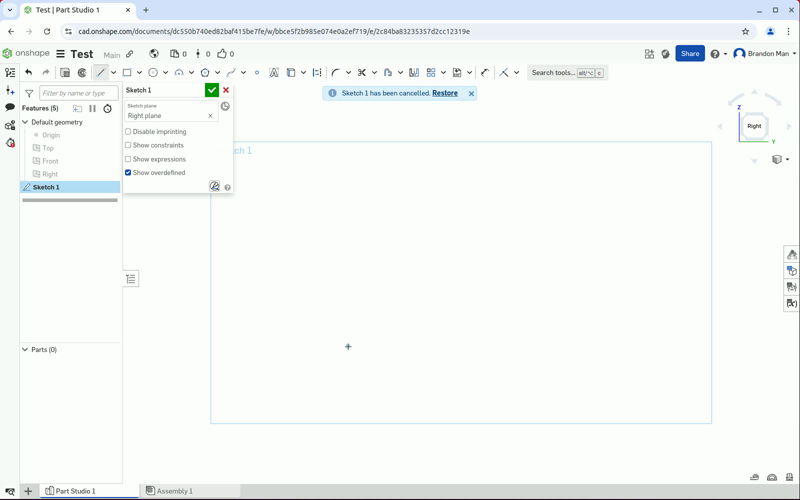
key_down(shift)
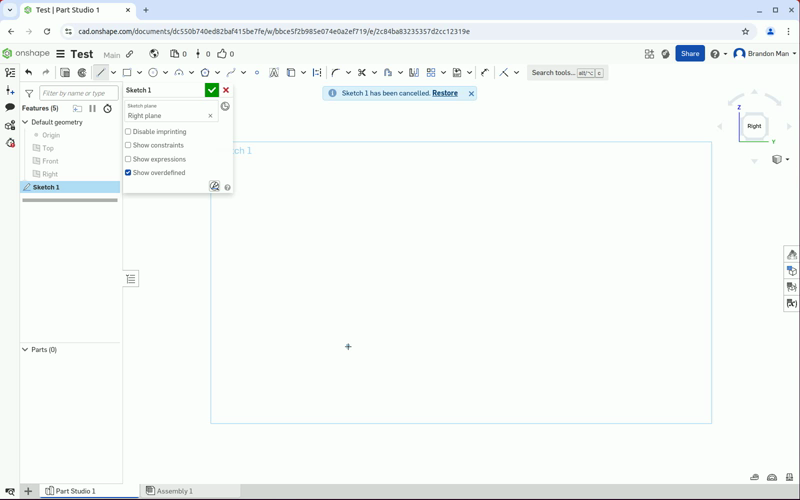
mouse_move(572, 346)
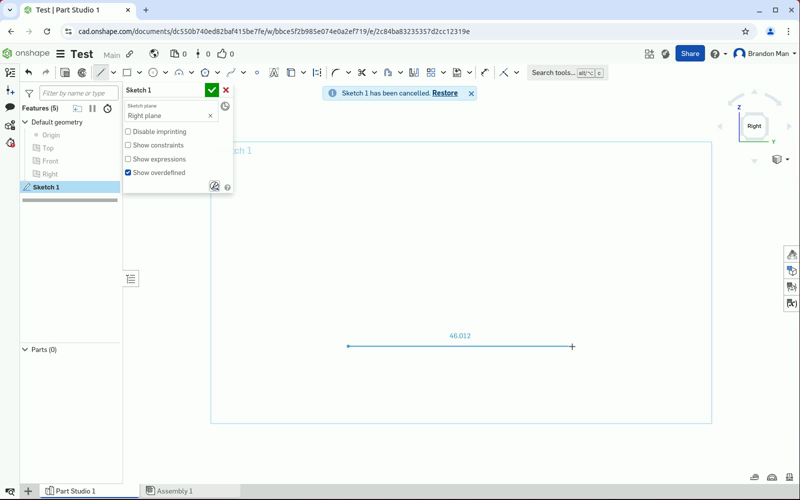
click(572, 346)
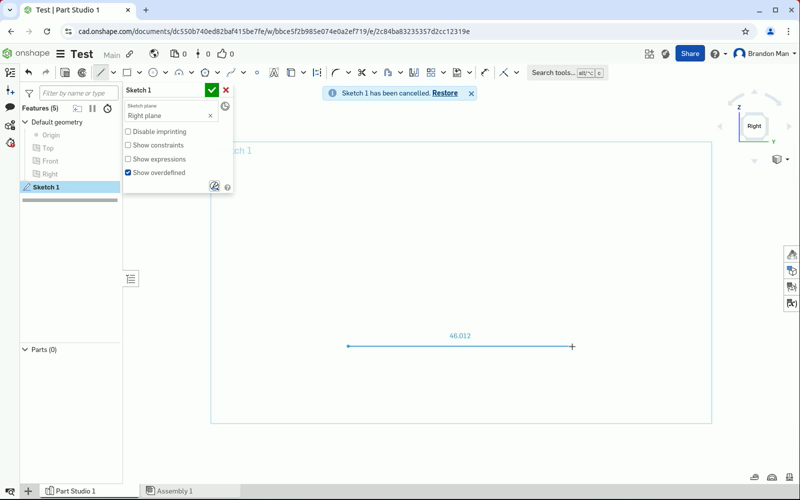
key_up(shift)
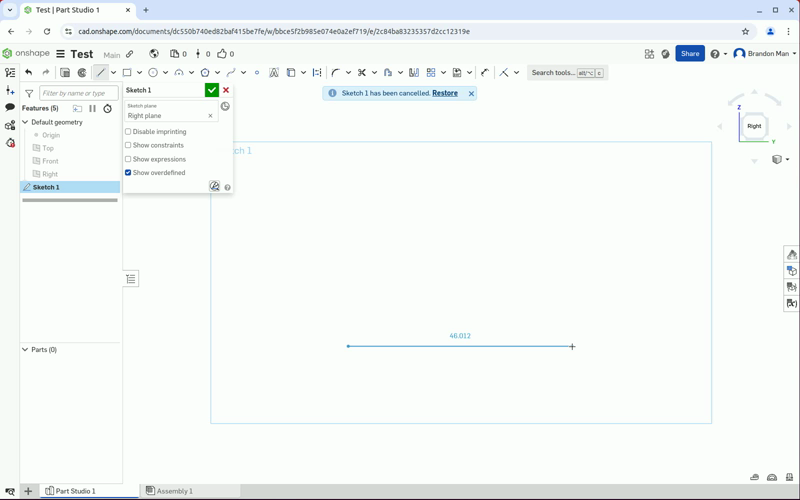
key_down(shift)
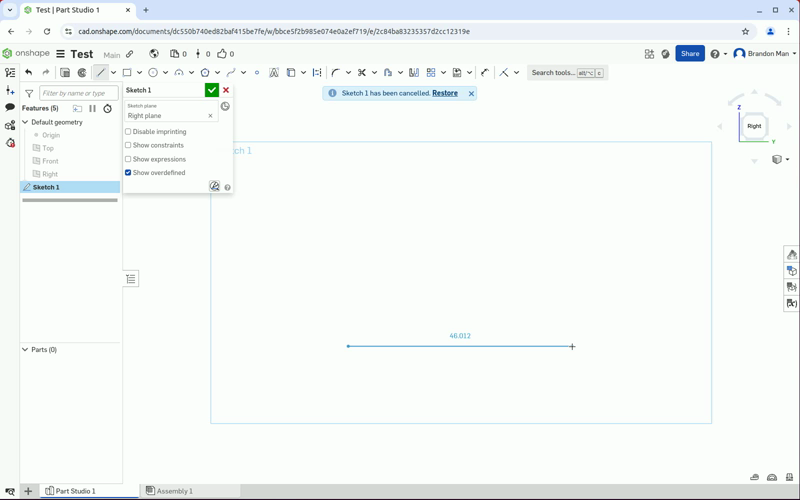
mouse_move(589, 346)
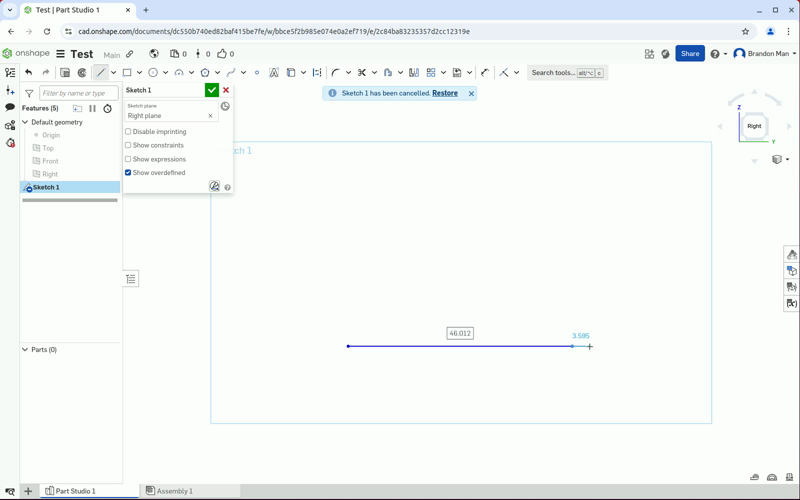
mouse_move(572, 308)
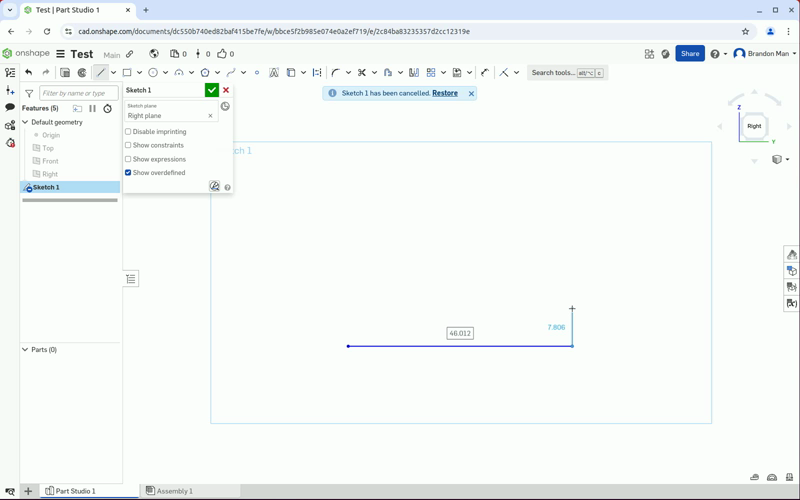
click(572, 308)
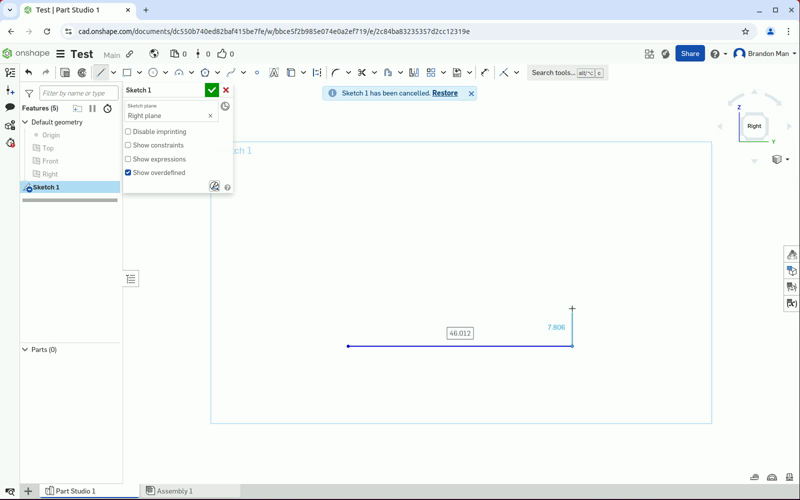
key_up(shift)
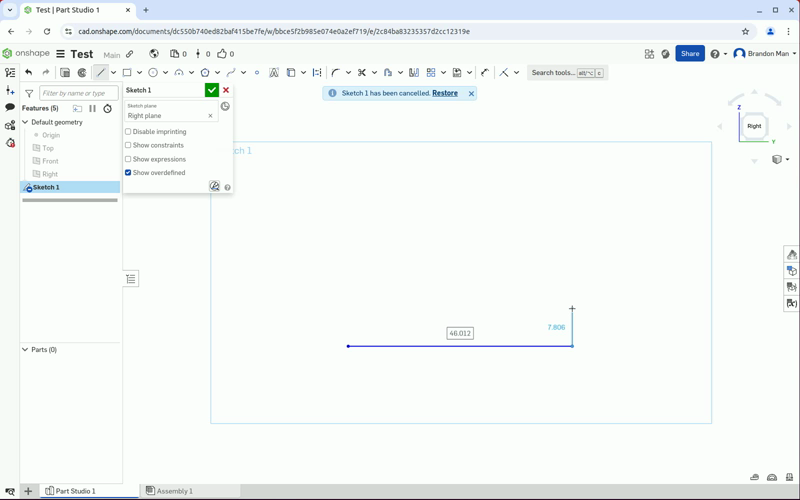
key_down(shift)
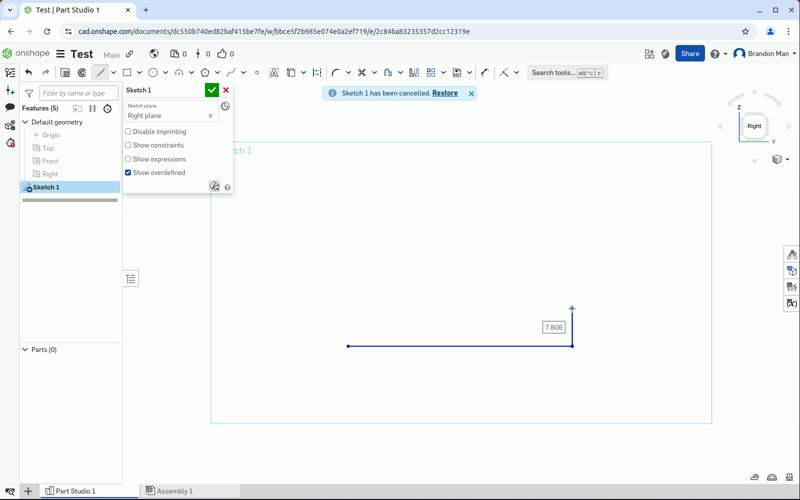
mouse_move(589, 308)
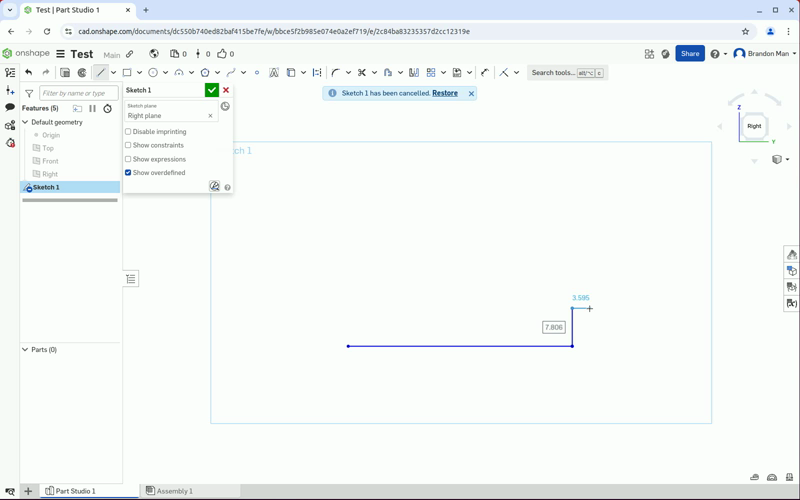
mouse_move(553, 308)
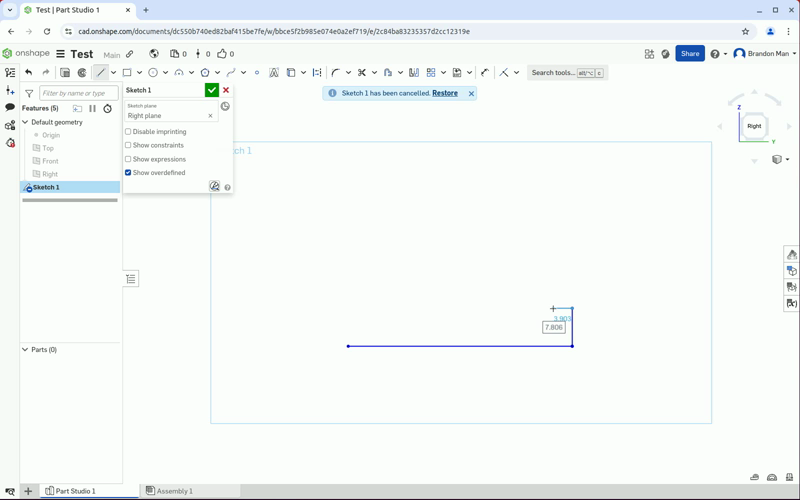
click(553, 308)
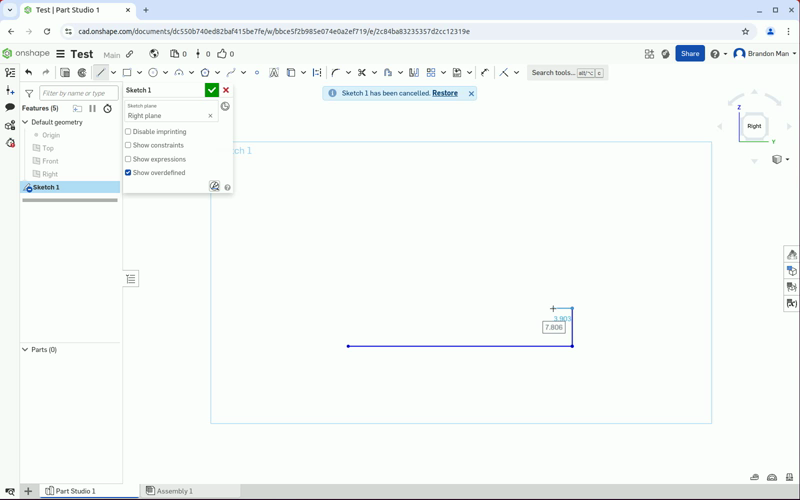
key_up(shift)
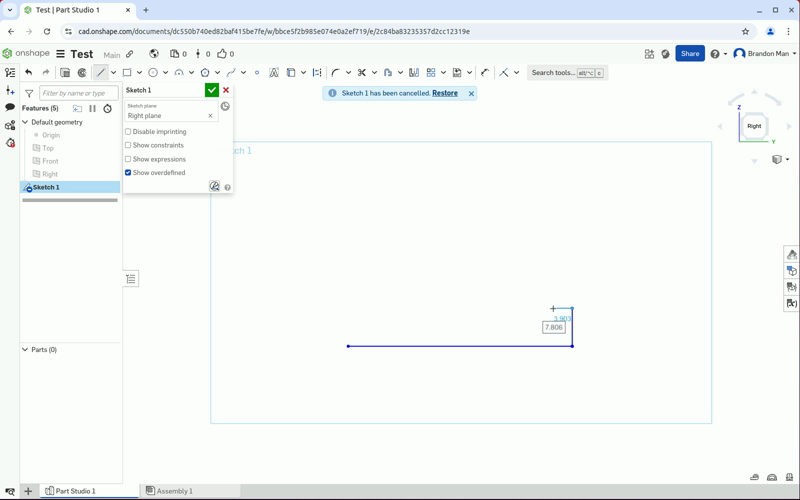
key_down(shift)
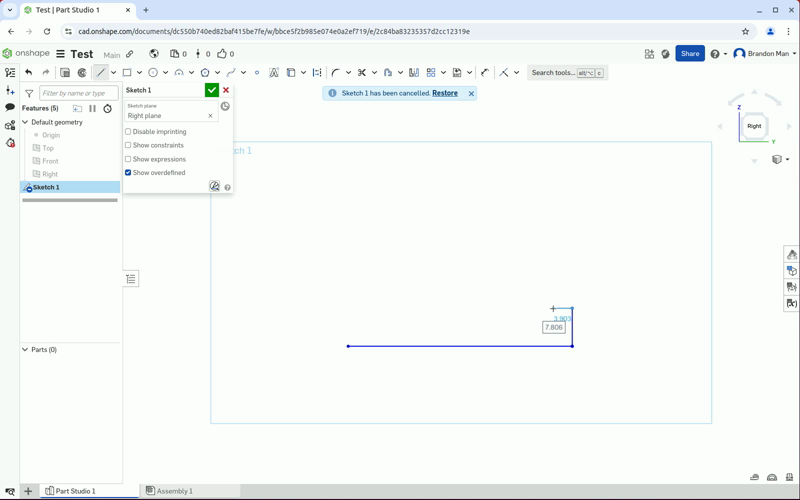
mouse_move(367, 308)
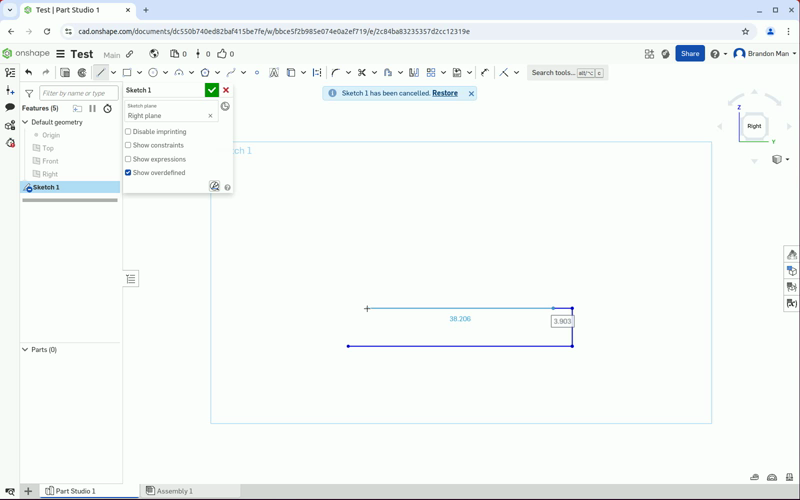
click(367, 308)
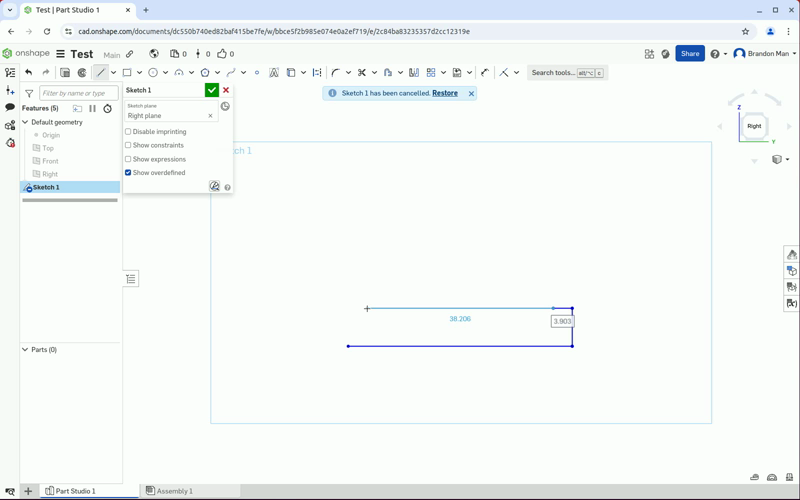
key_up(shift)
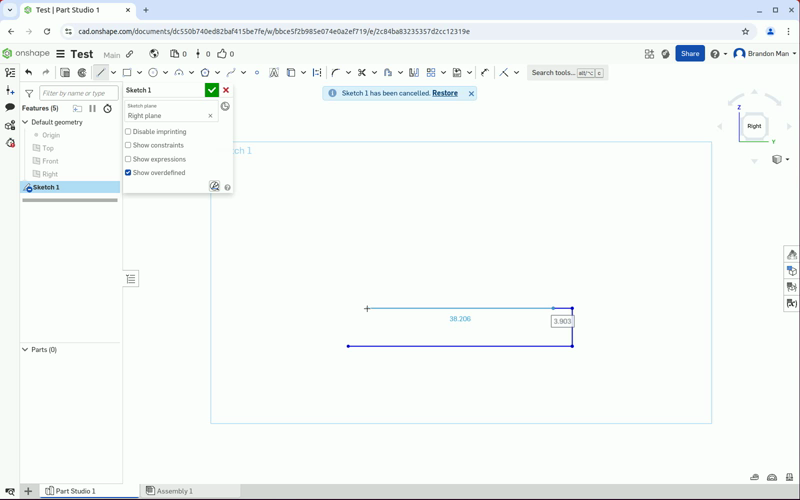
key_down(shift)
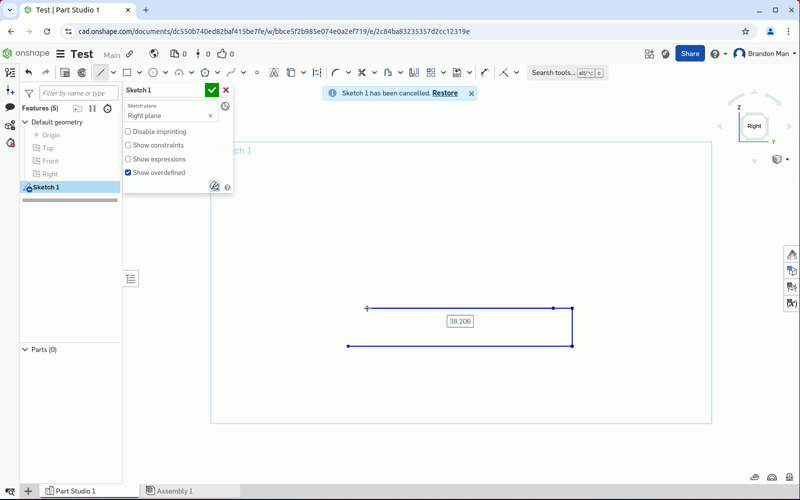
mouse_move(397, 308)
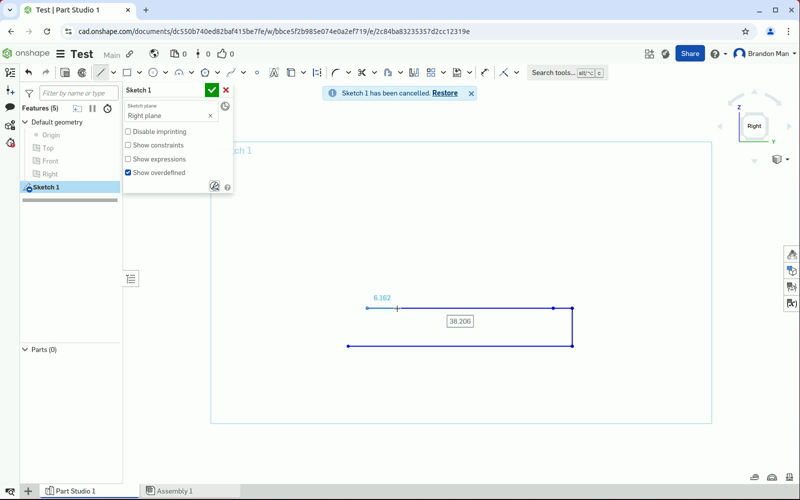
mouse_move(348, 308)
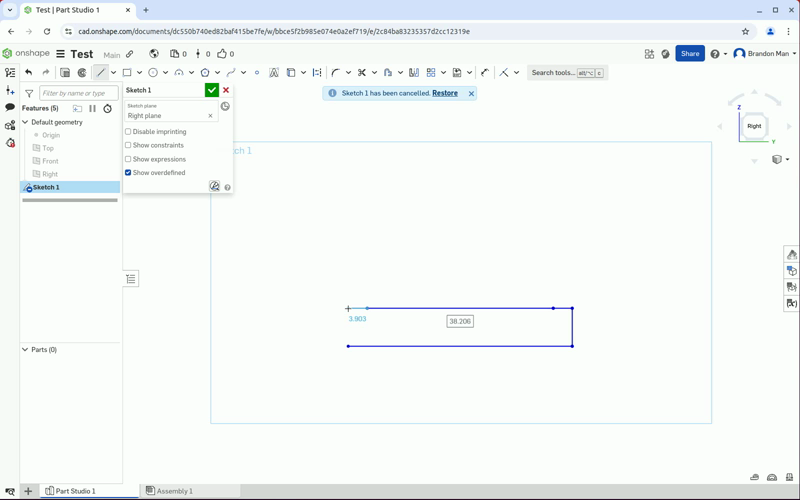
click(348, 308)
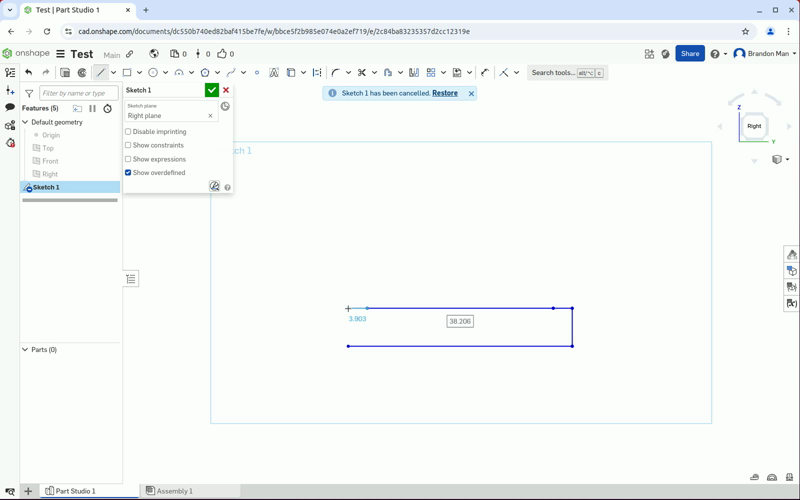
key_up(shift)
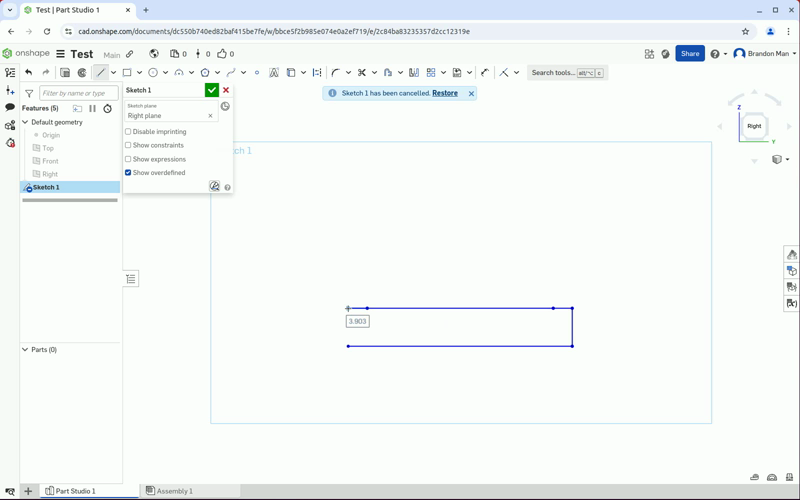
mouse_move(378, 308)
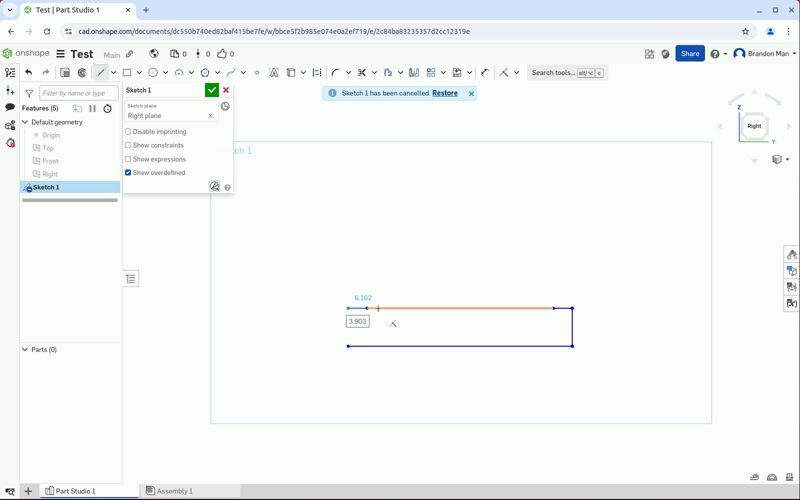
key_down(shift)
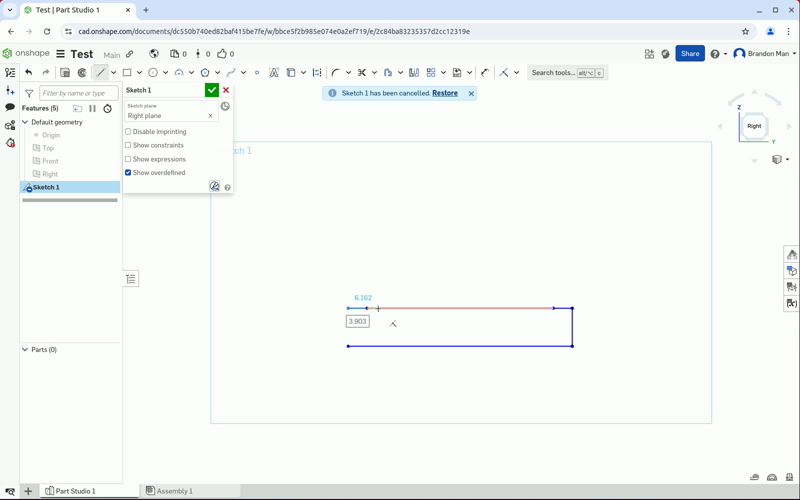
mouse_move(348, 346)
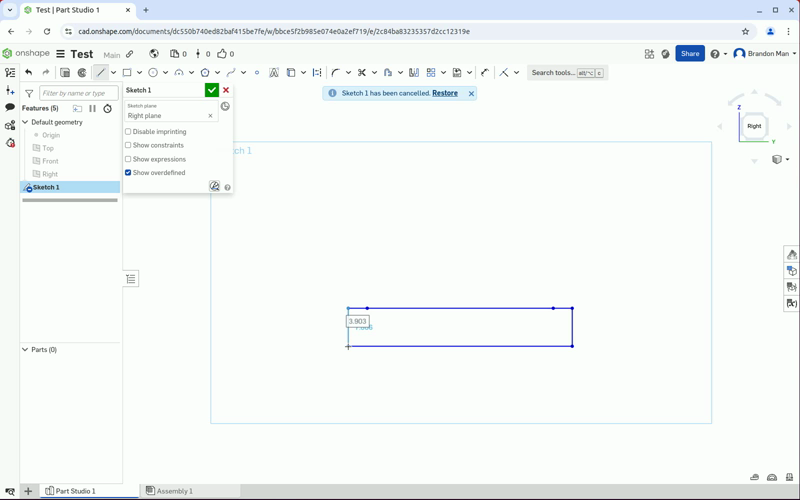
key_up(shift)
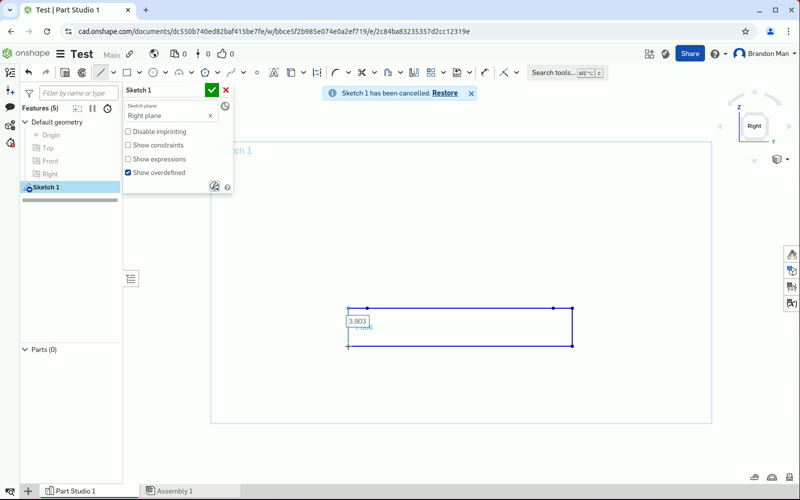
click(348, 346)
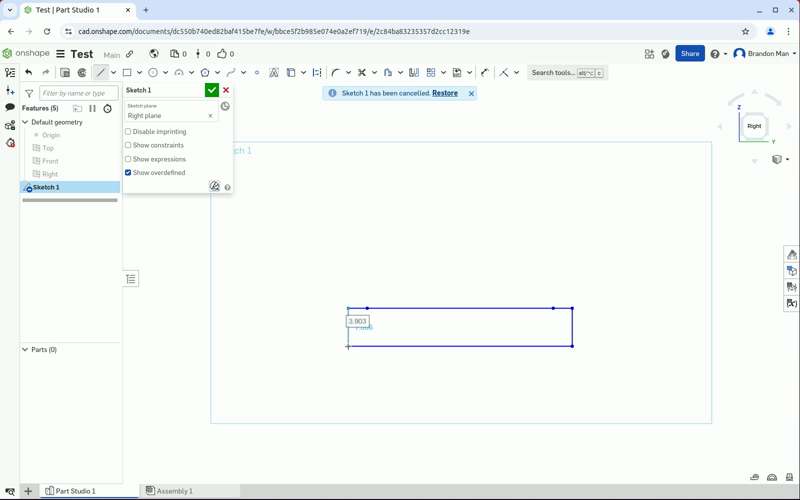
key(esc)
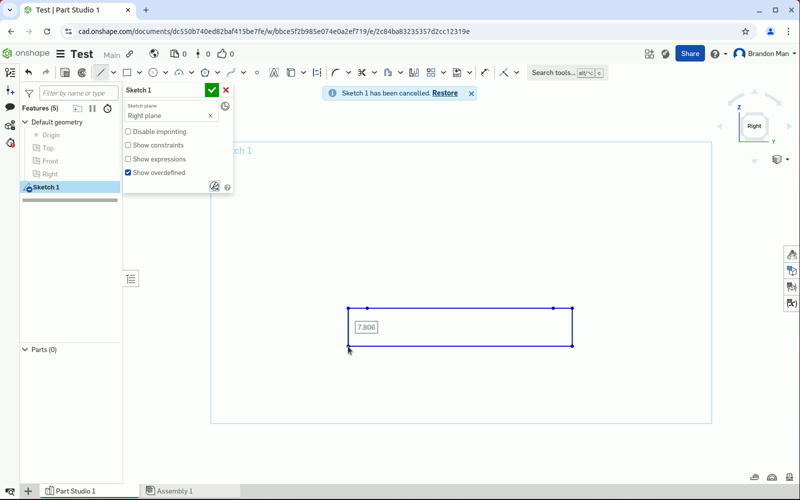
mouse_move(553, 339)
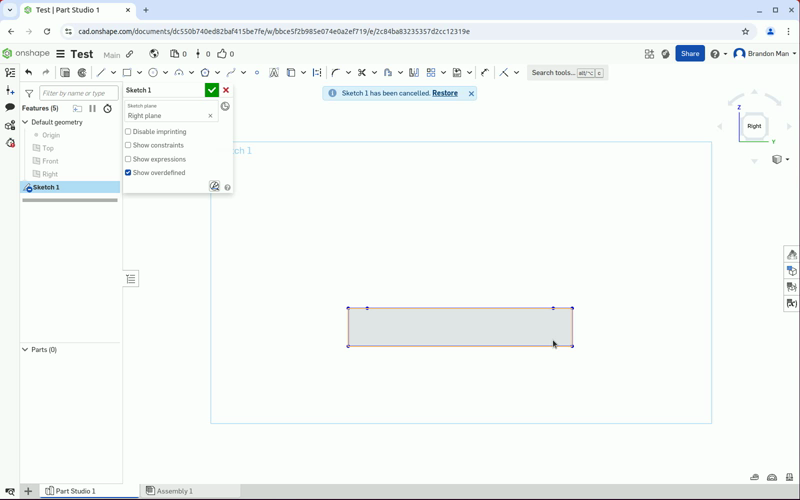
click(553, 339)
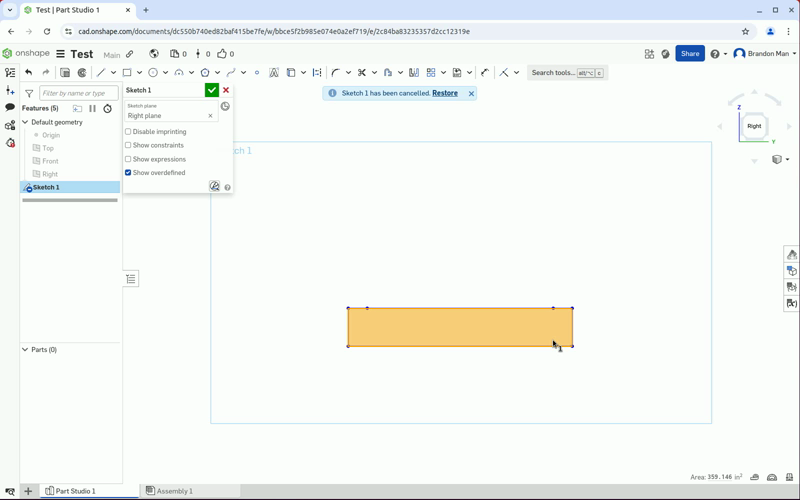
mouse_move(73, 352)
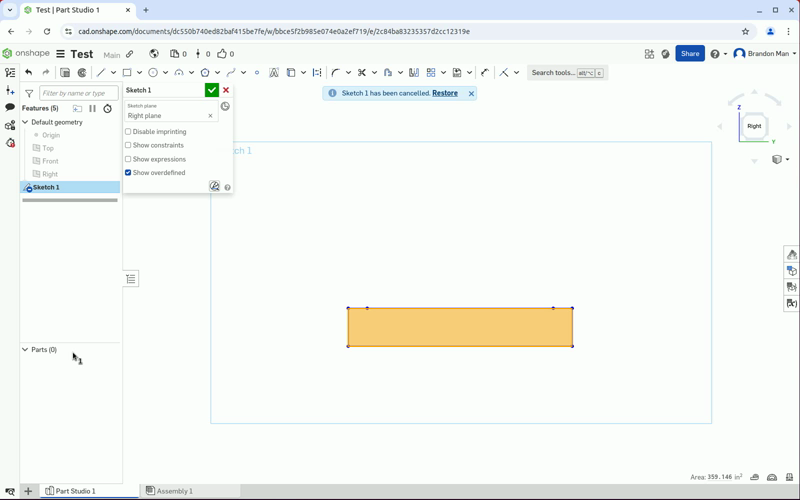
key(shift+y)
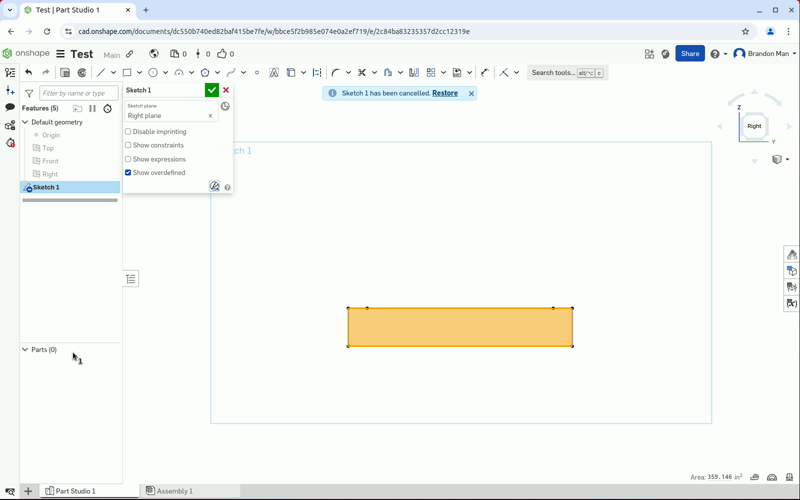
key(shift+e)
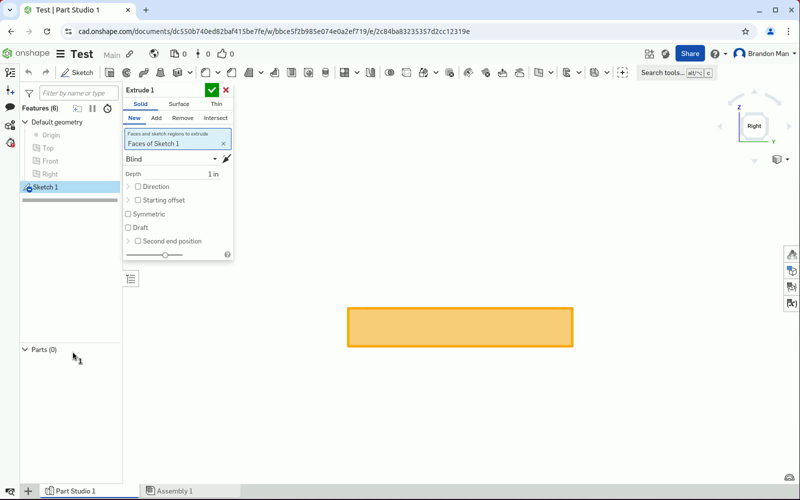
mouse_move(143, 106)
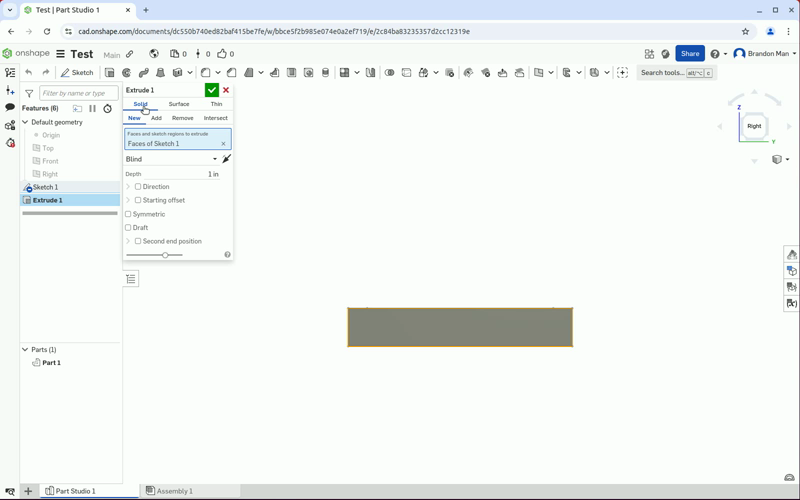
click(143, 106)
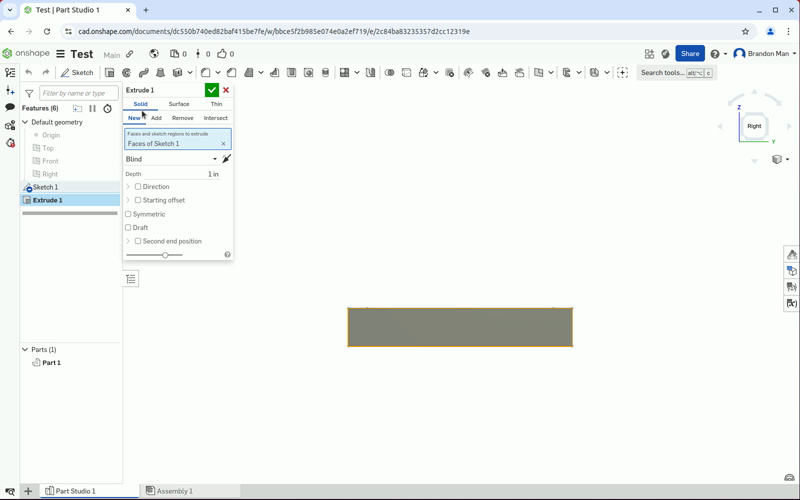
mouse_move(137, 120)
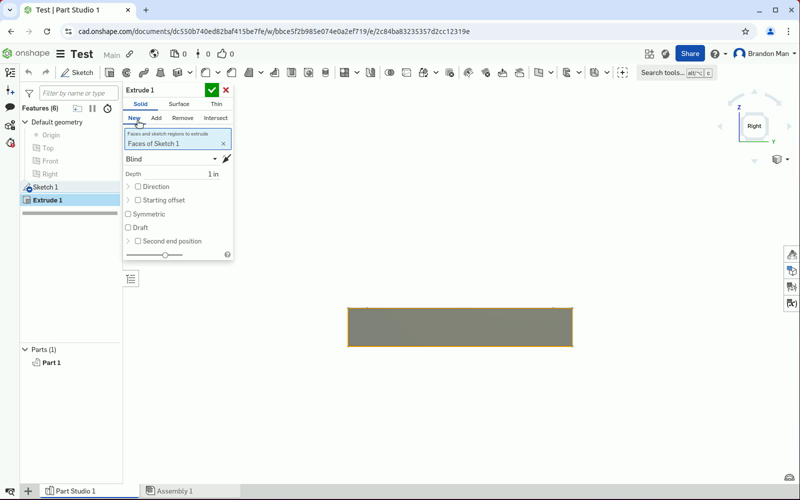
click(137, 120)
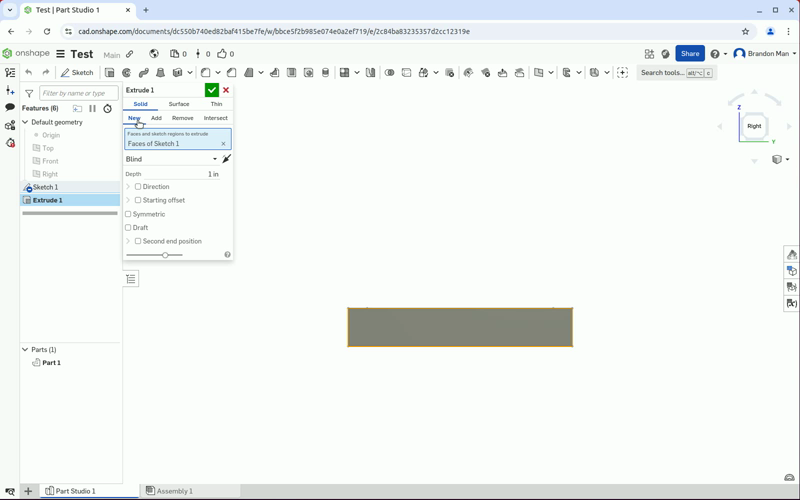
key(tab, 4)
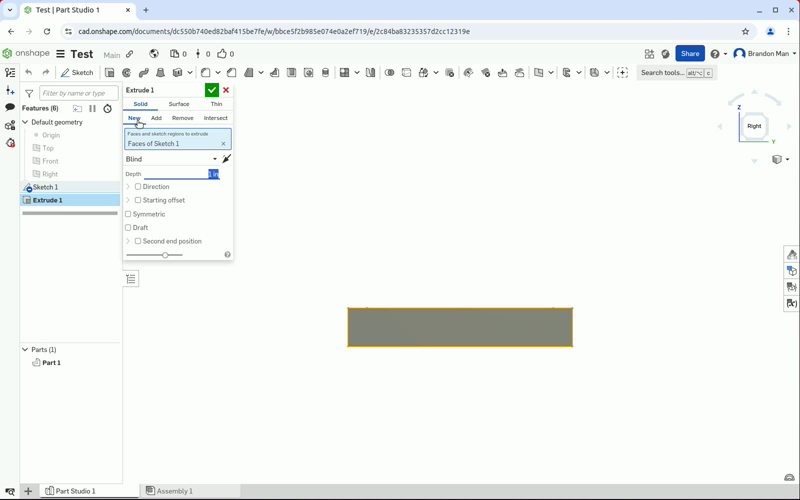
text(7.703)
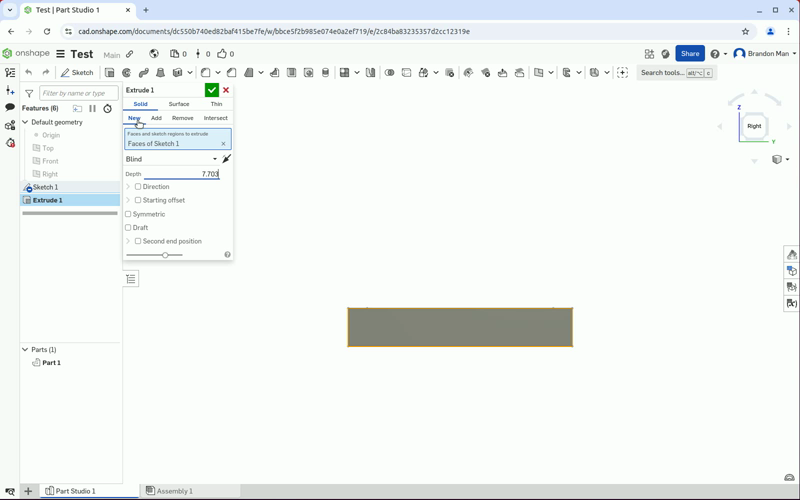
key(enter)
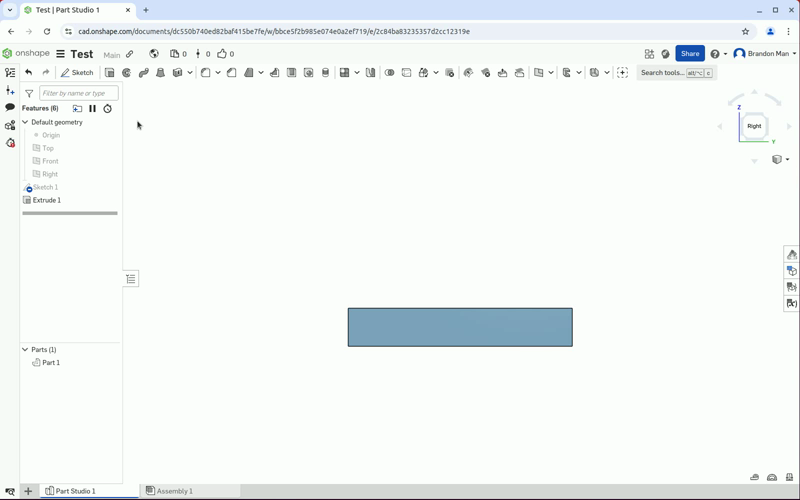
key(shift+h)
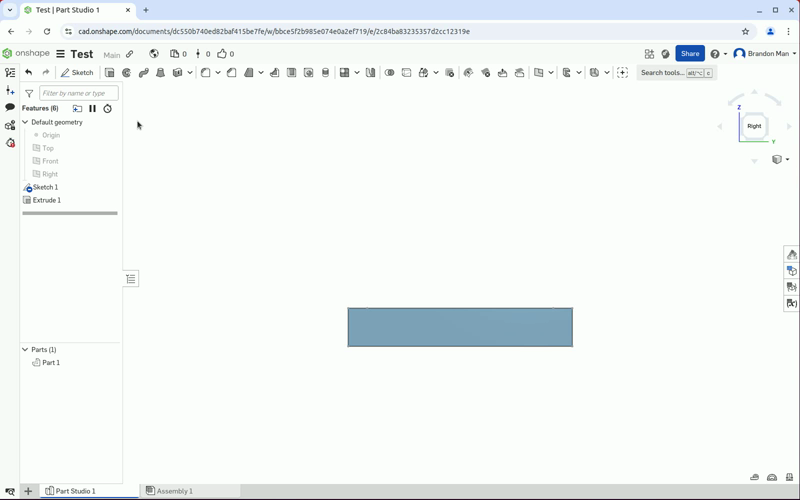
key(shift+h)
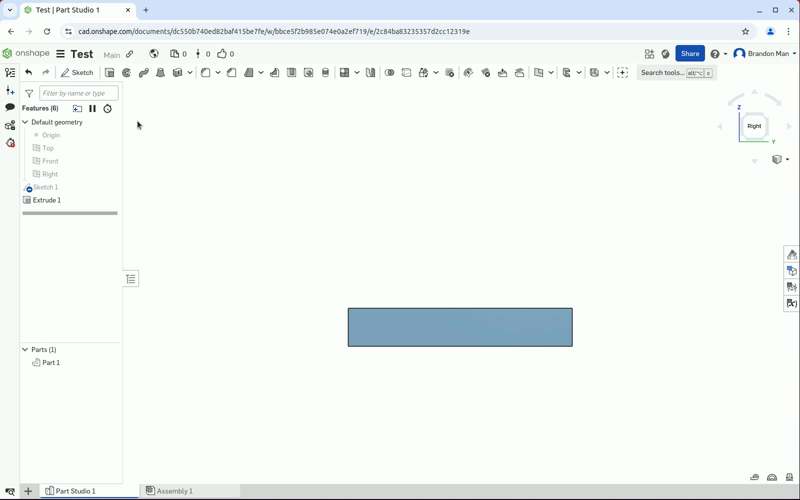
mouse_move(73, 189)
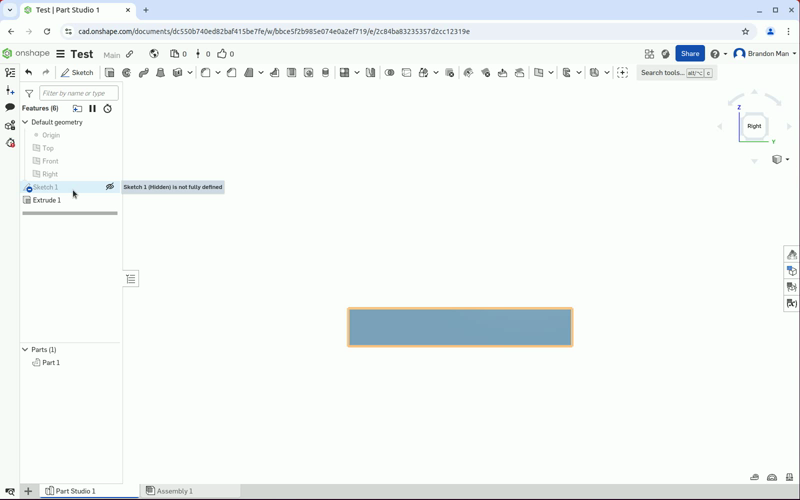
click(73, 189)
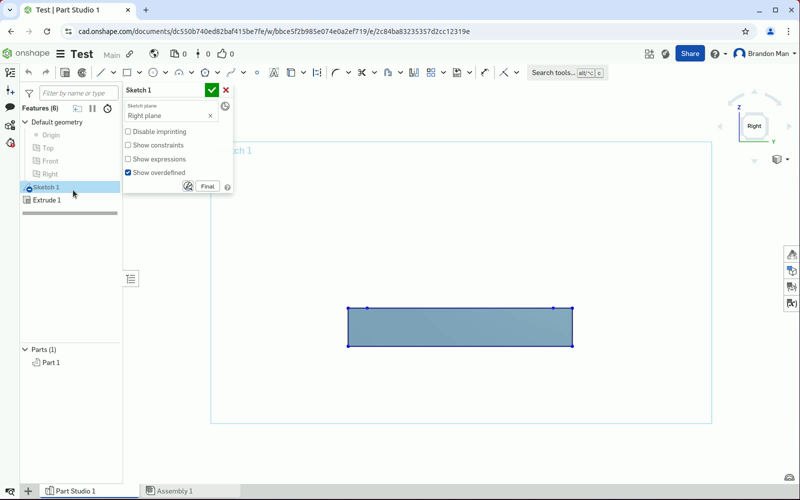
mouse_move(229, 92)
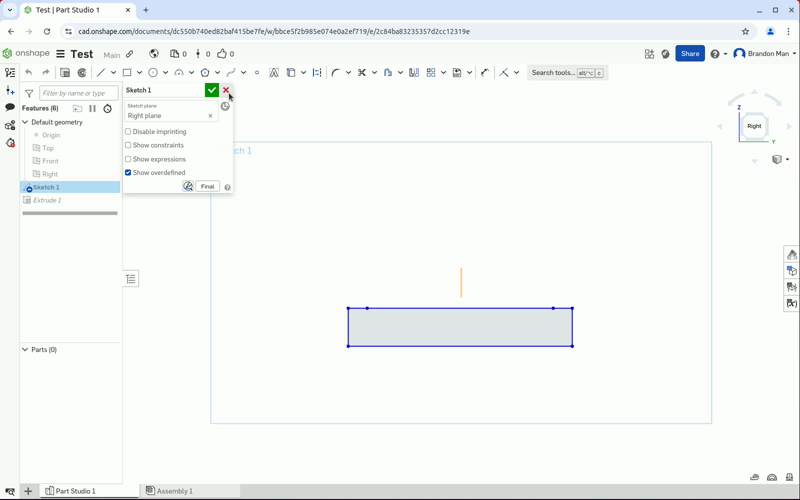
click(229, 92)
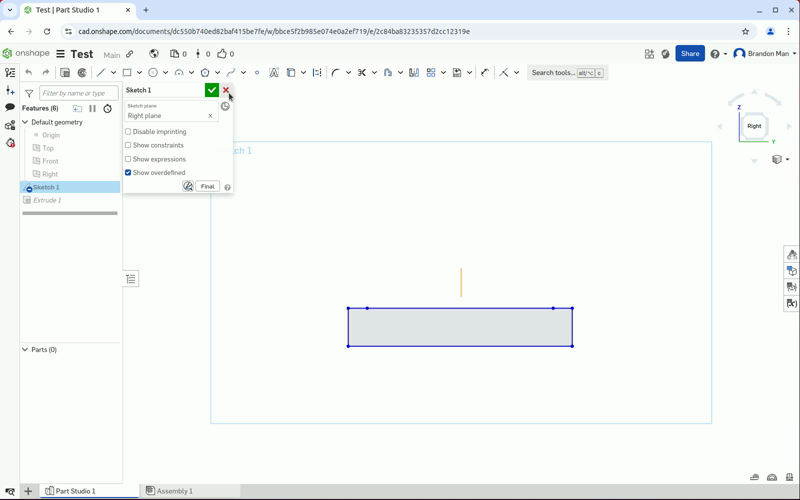
key(shift+s)
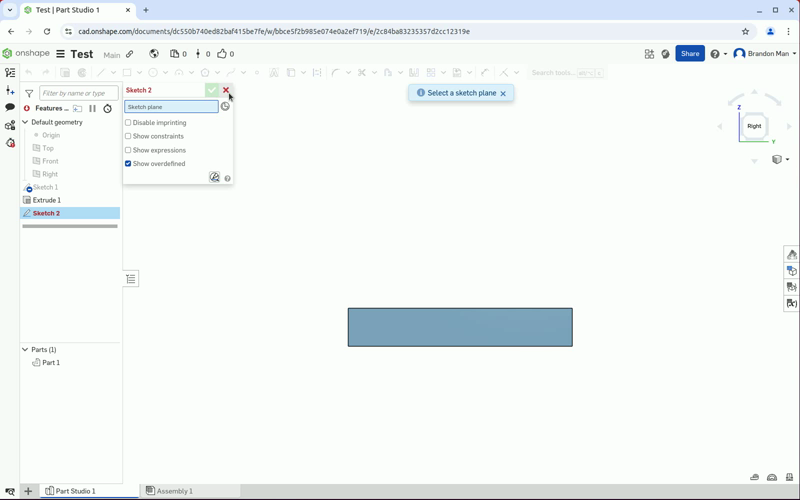
mouse_move(73, 176)
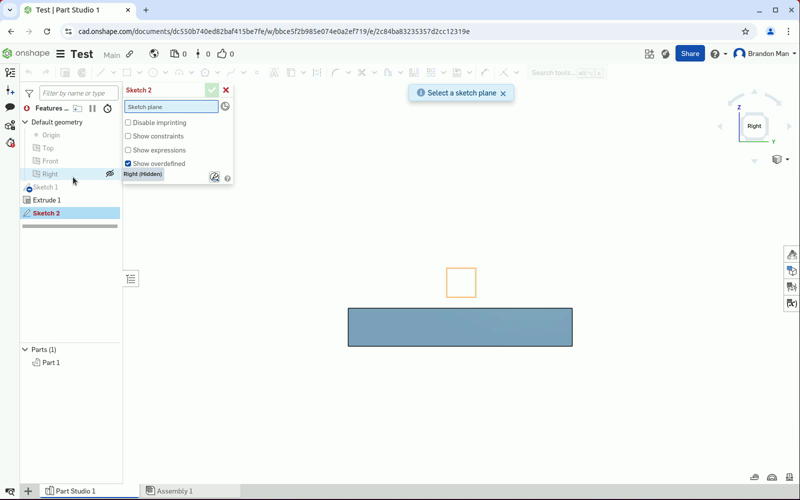
click(73, 176)
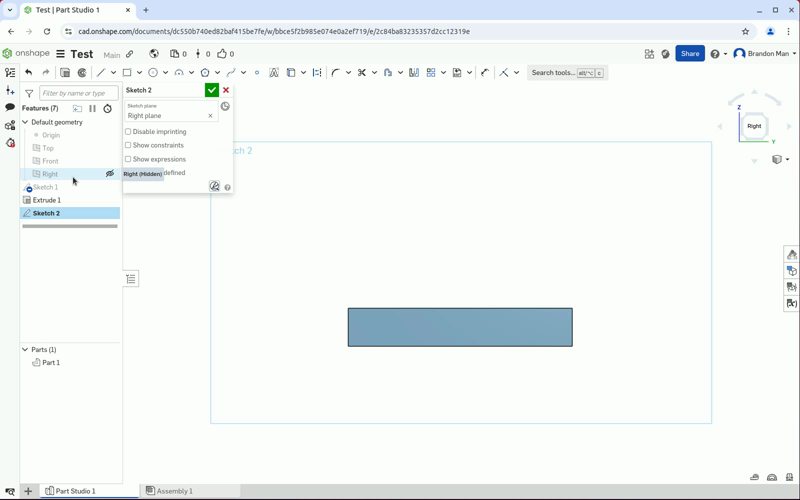
mouse_move(73, 352)
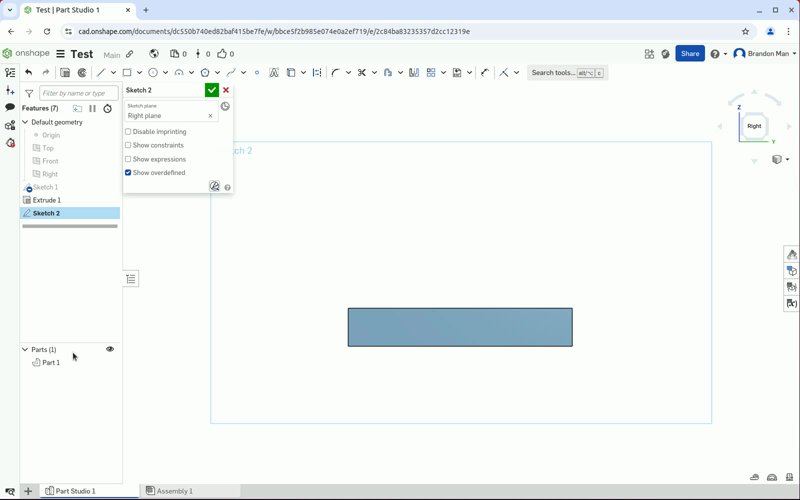
key(y)
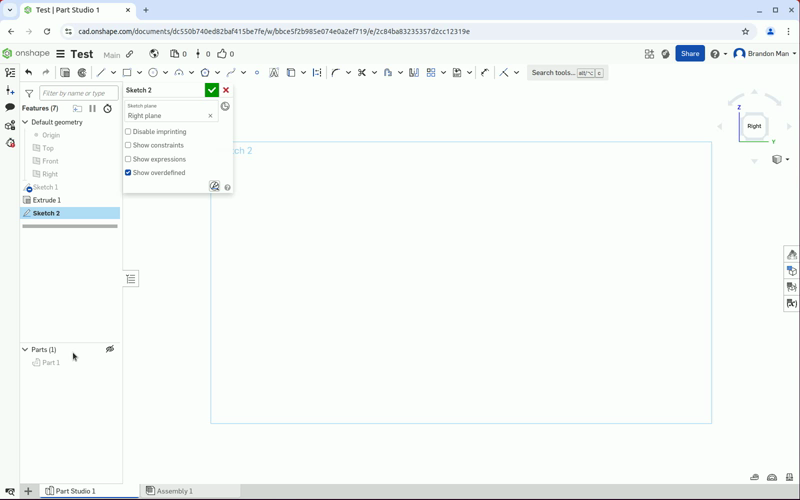
key(l)
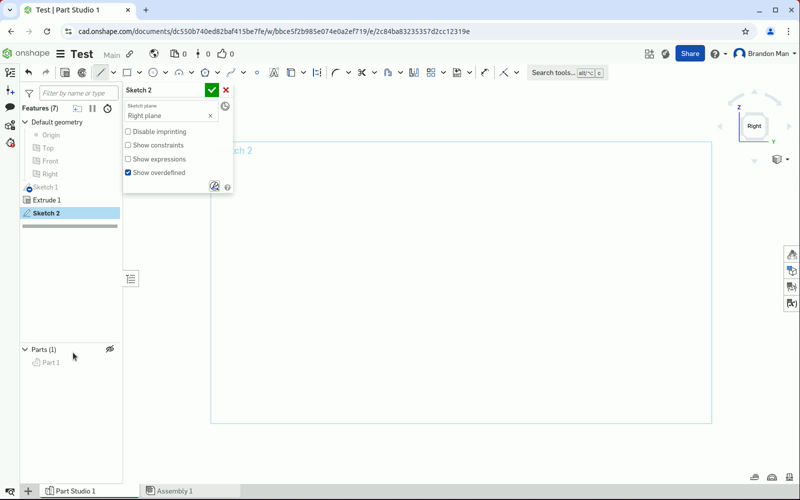
key_down(shift)
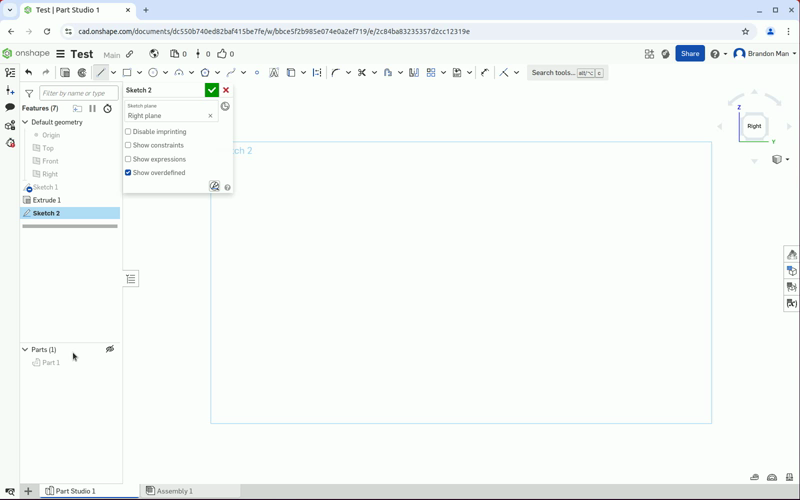
mouse_move(348, 308)
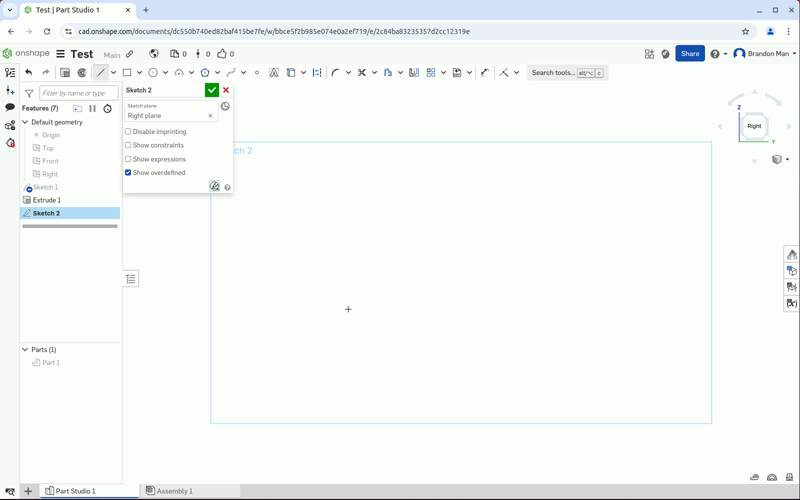
click(348, 308)
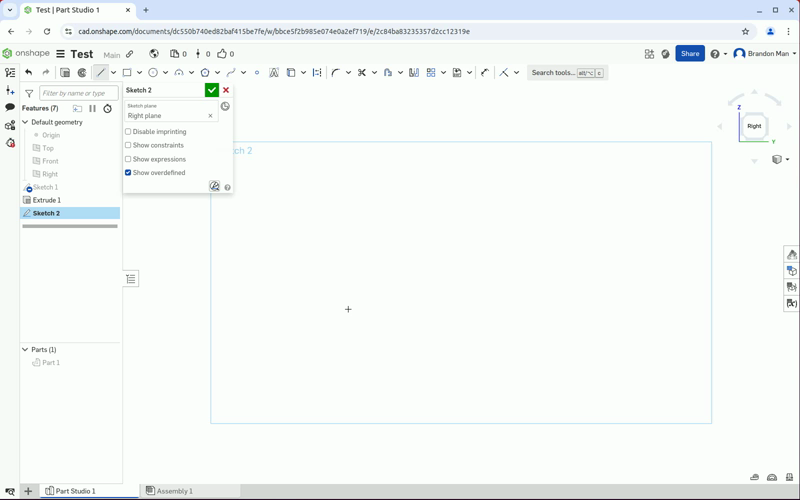
key_up(shift)
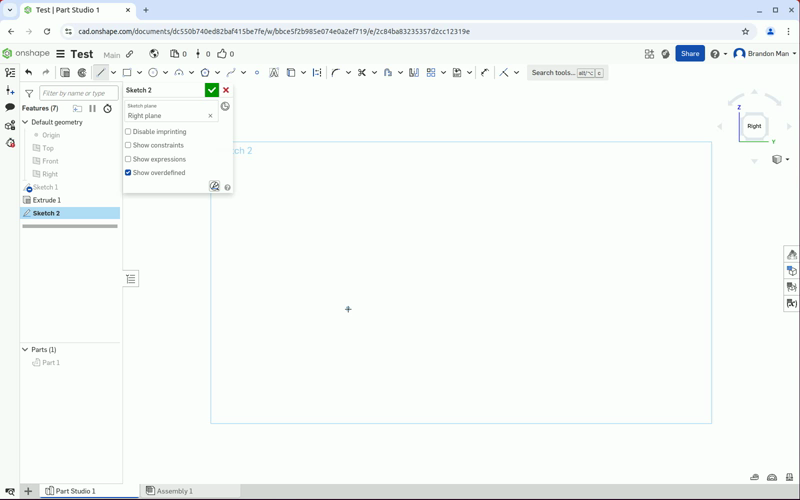
key_down(shift)
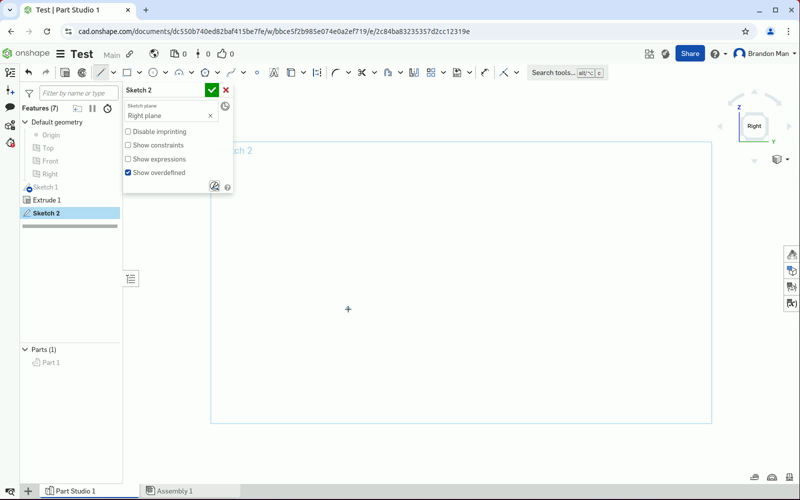
mouse_move(378, 308)
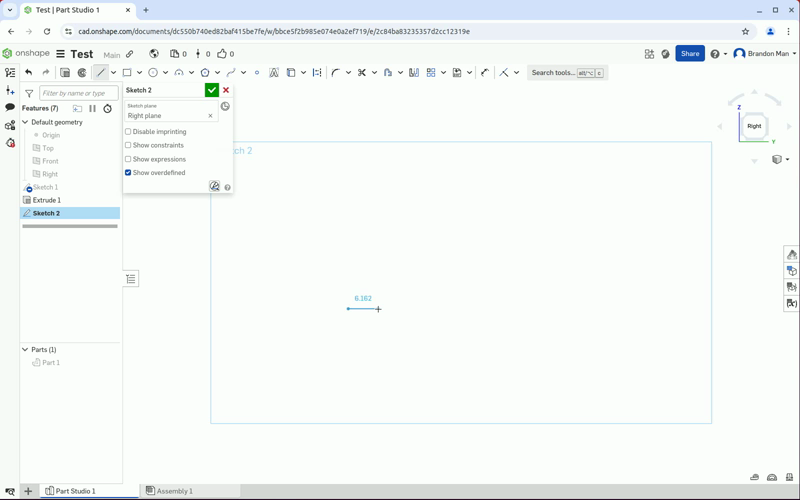
mouse_move(367, 308)
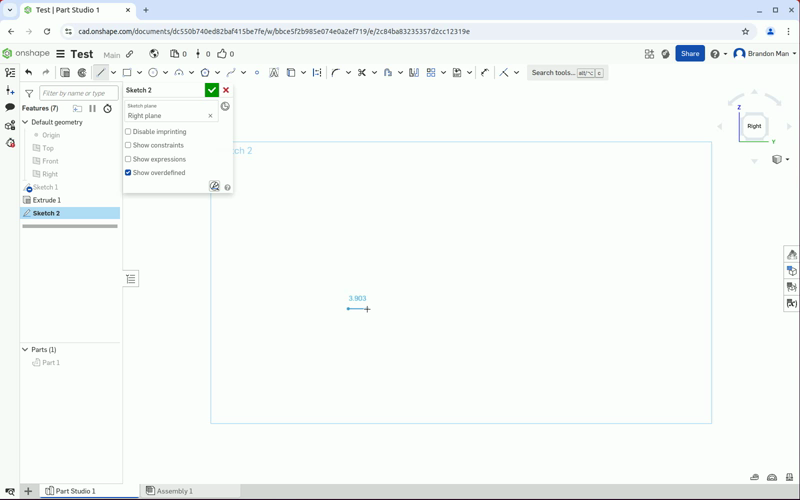
click(367, 308)
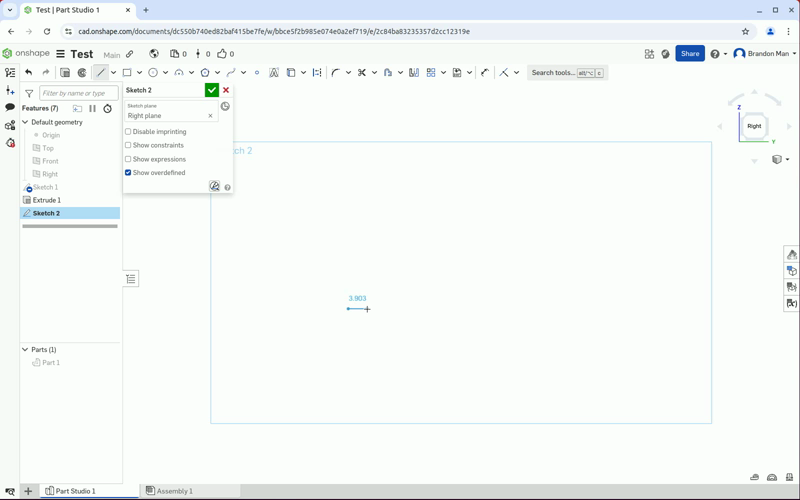
key_up(shift)
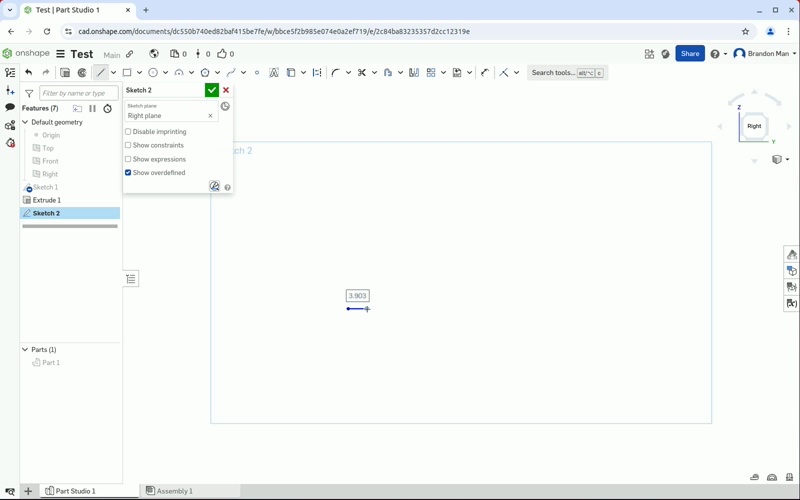
key_down(shift)
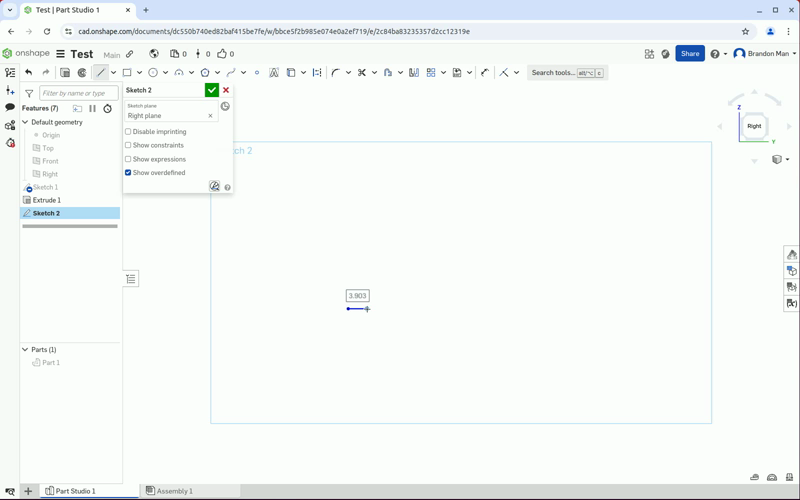
mouse_move(553, 308)
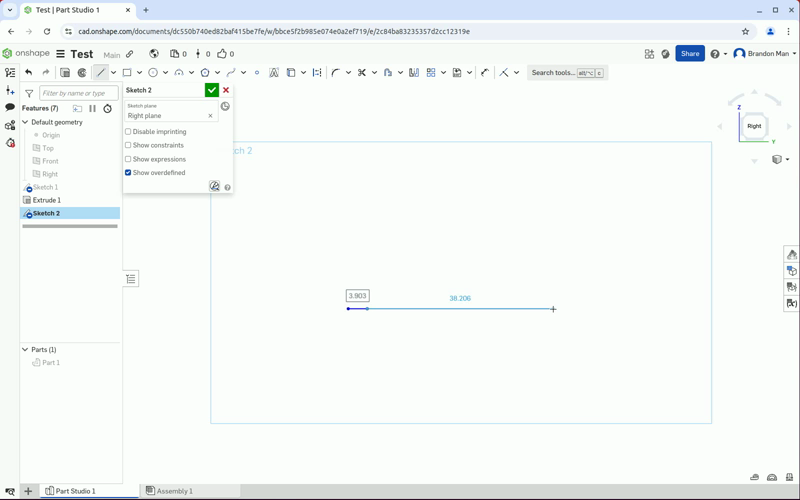
click(553, 308)
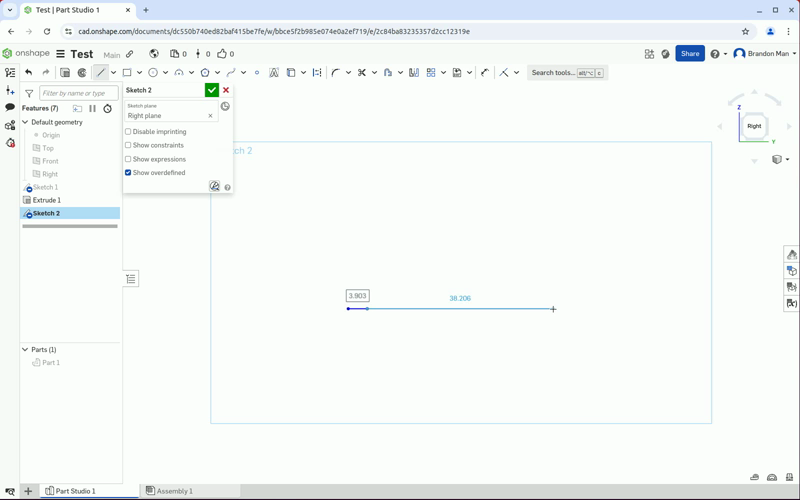
key_up(shift)
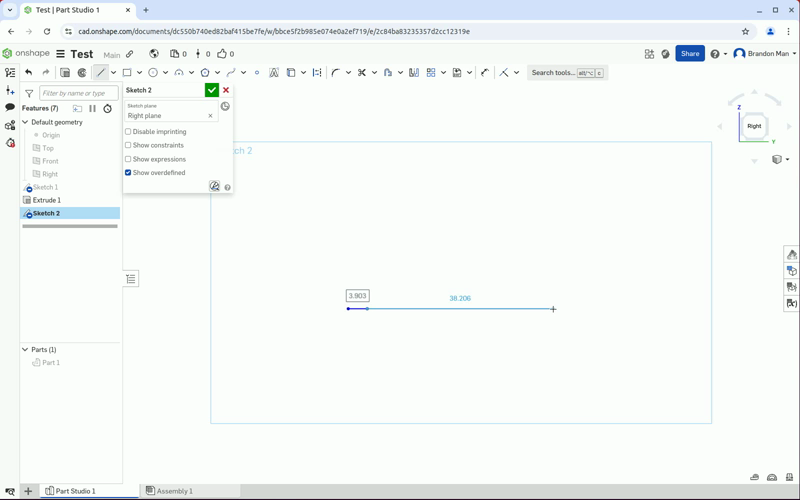
key_down(shift)
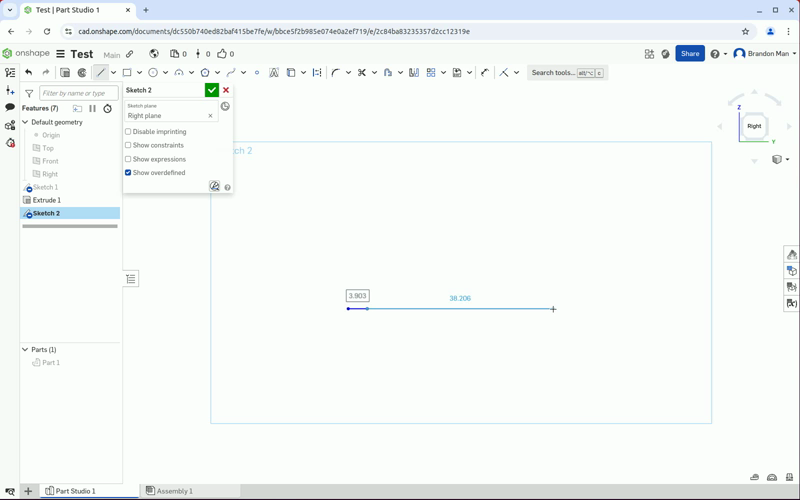
mouse_move(583, 308)
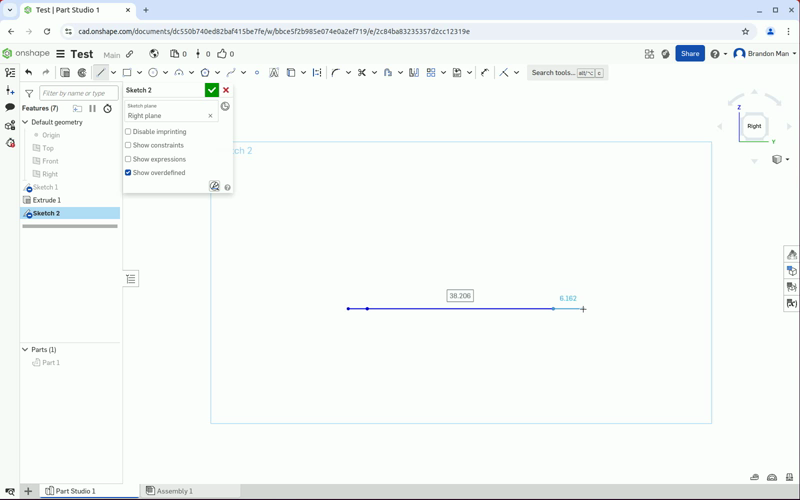
mouse_move(572, 308)
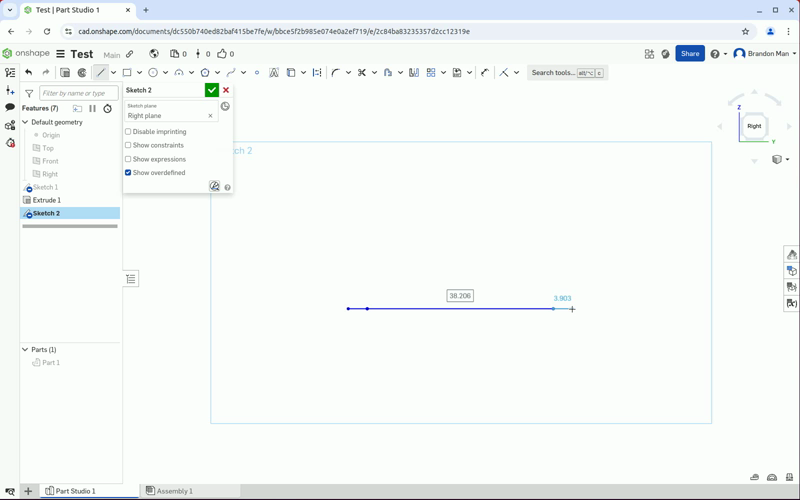
click(572, 308)
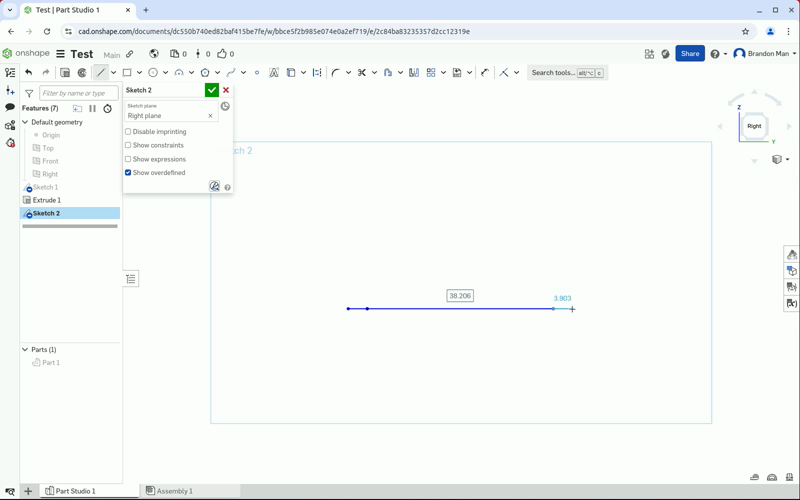
key_up(shift)
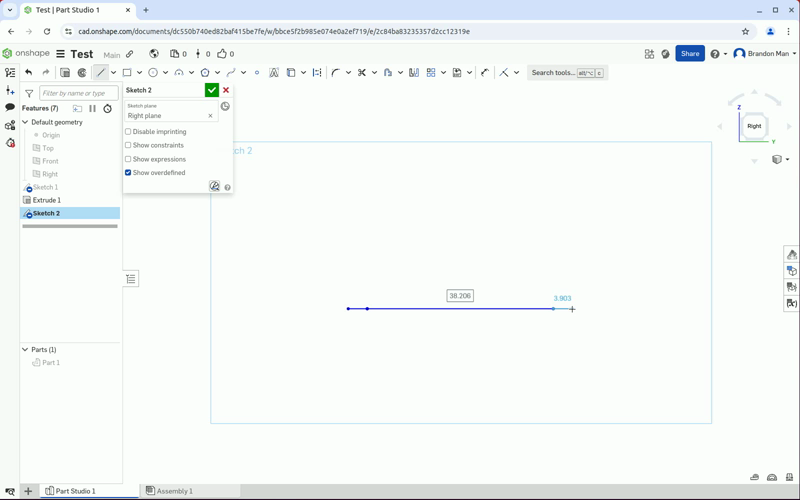
key_down(shift)
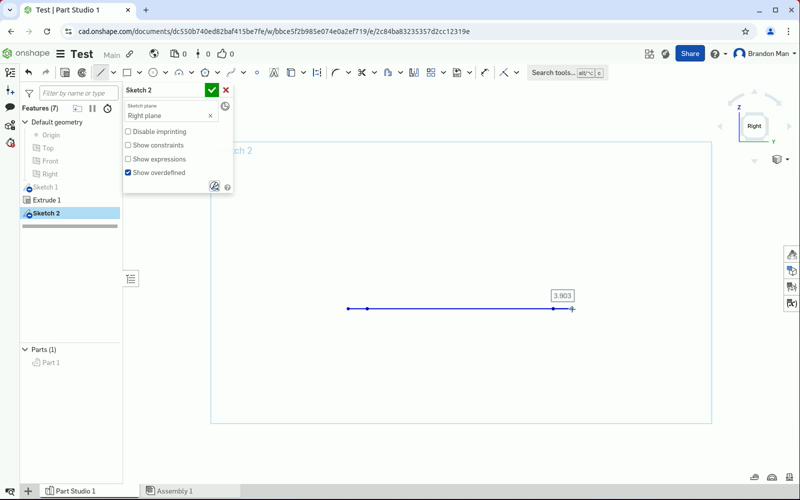
mouse_move(553, 233)
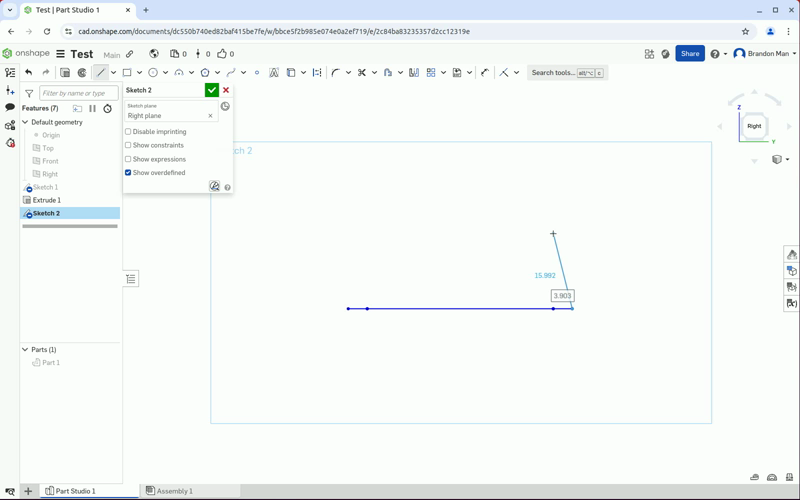
click(553, 233)
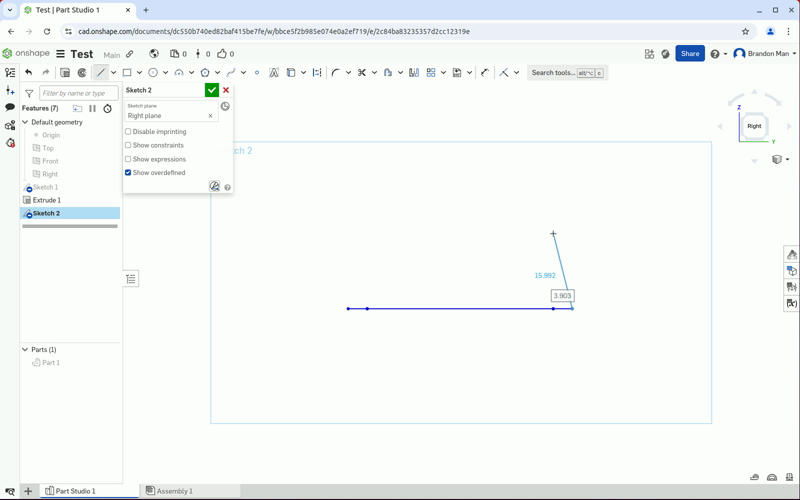
key_up(shift)
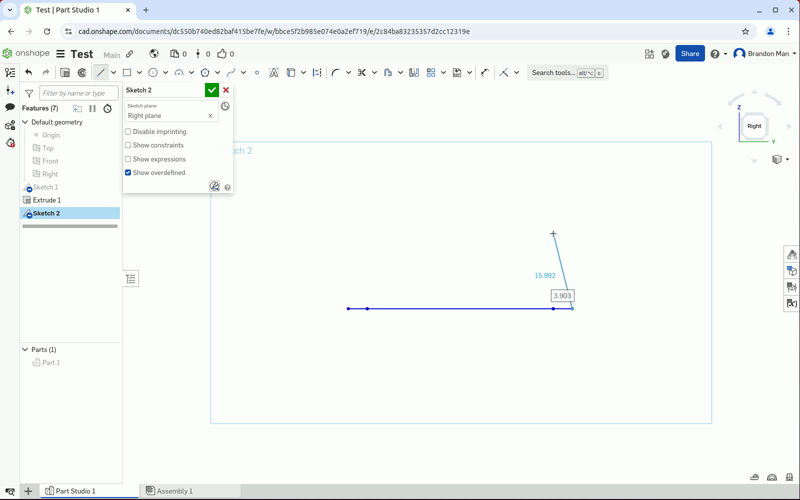
key_down(shift)
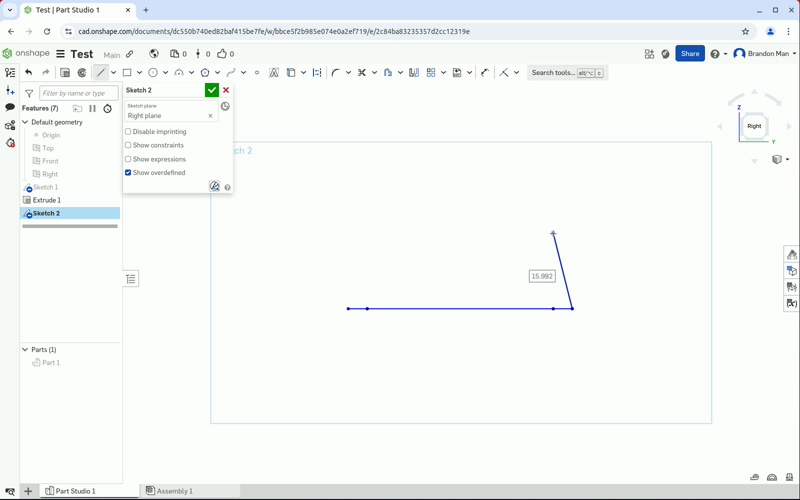
mouse_move(583, 233)
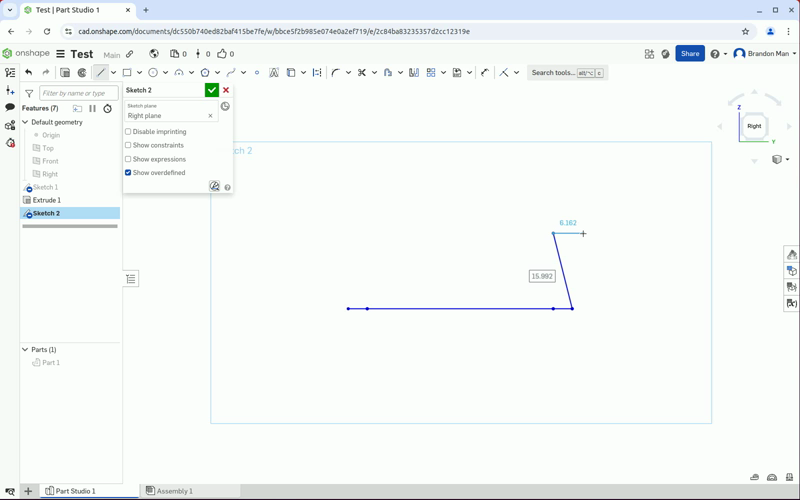
mouse_move(553, 195)
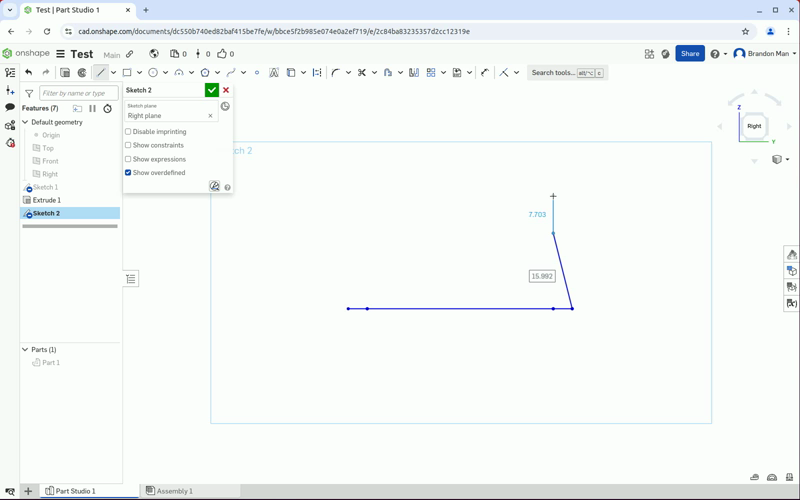
click(553, 195)
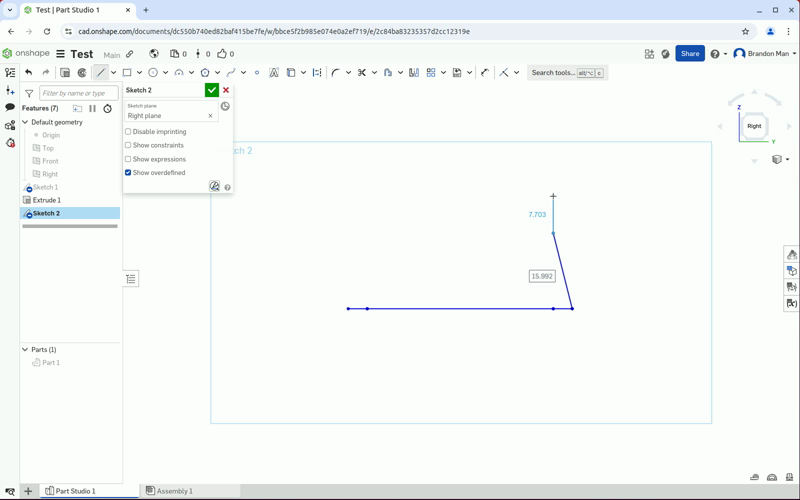
key_up(shift)
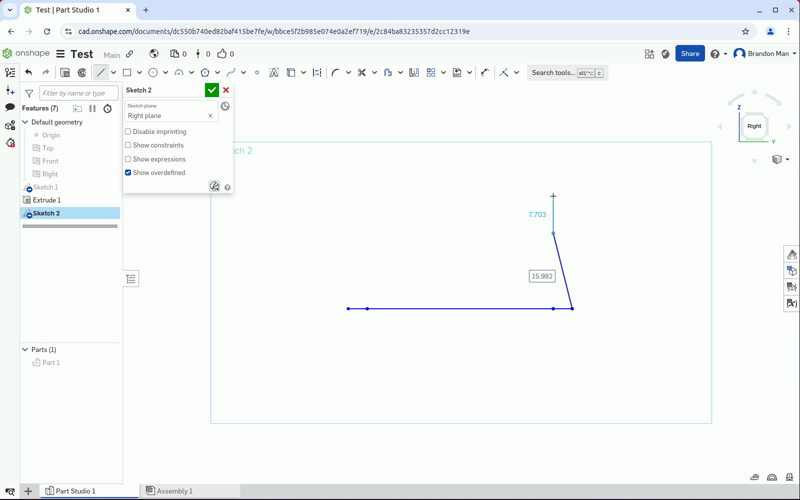
key_down(shift)
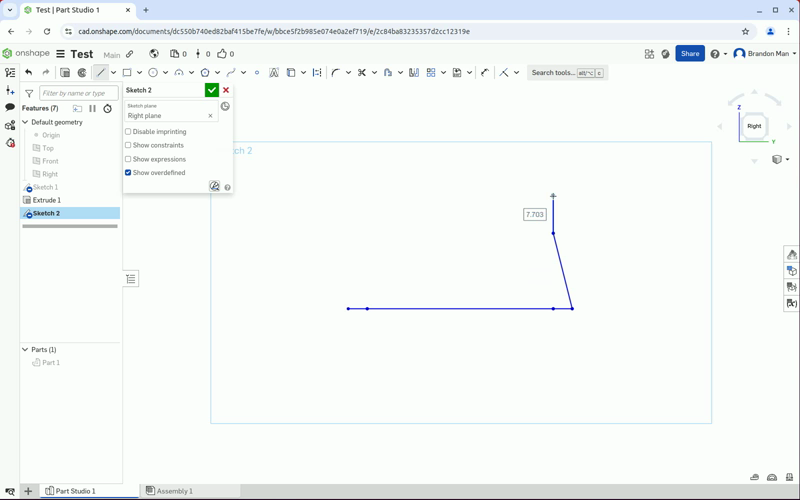
mouse_move(367, 195)
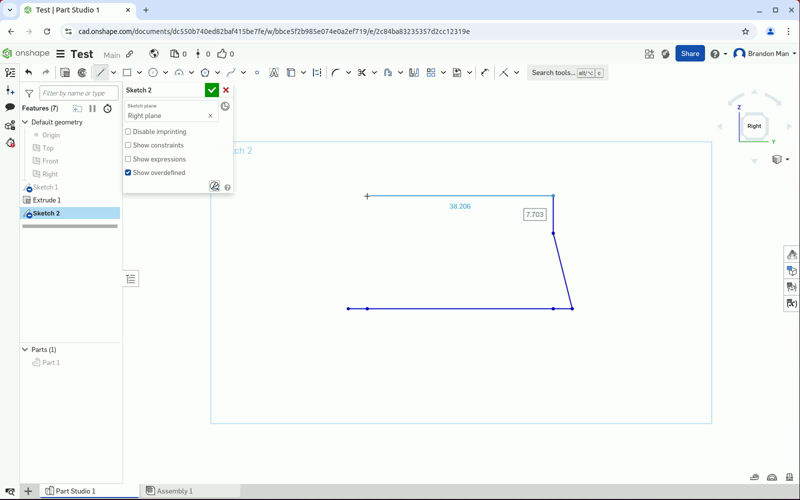
click(367, 195)
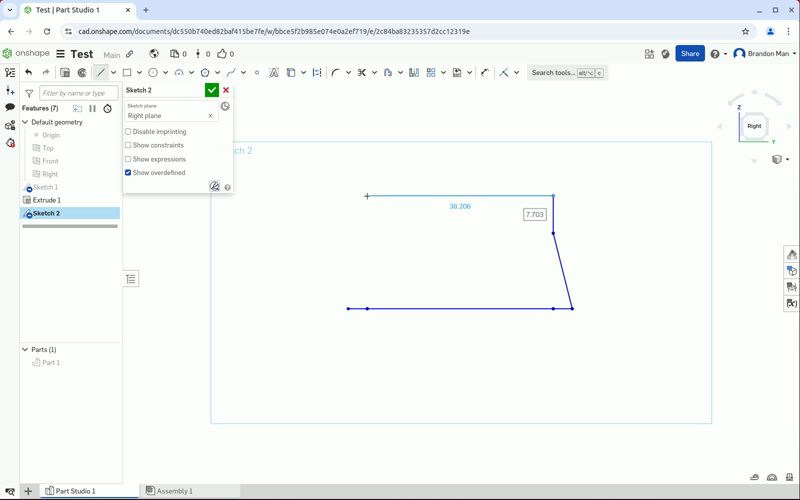
key_up(shift)
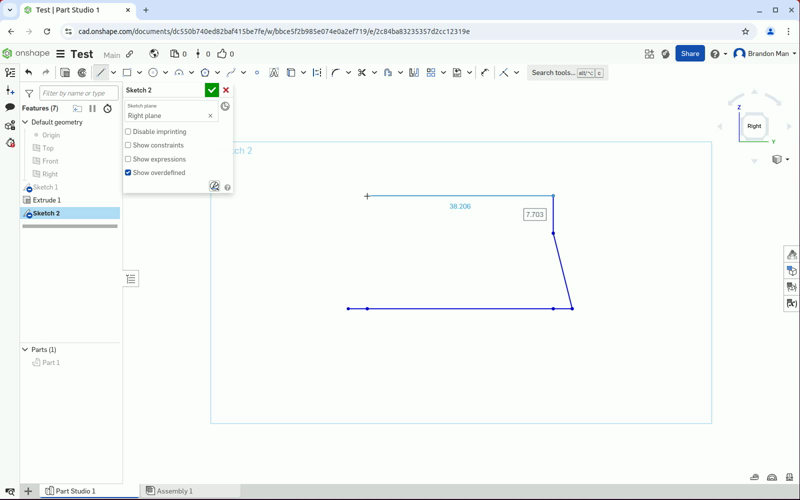
key_down(shift)
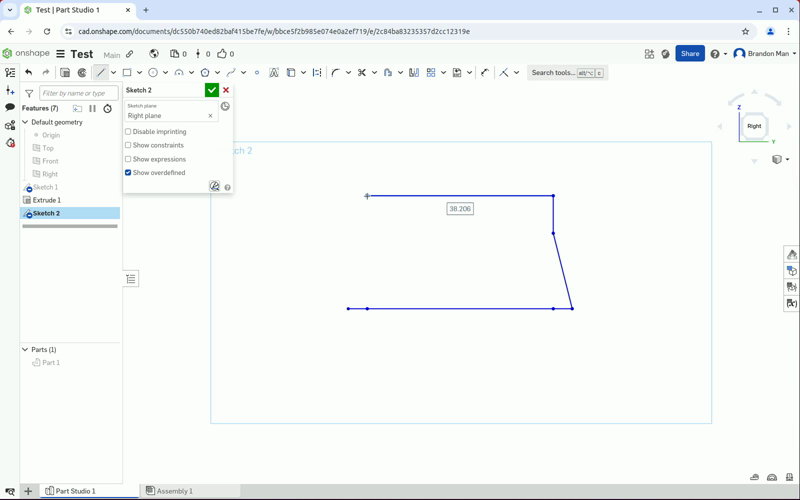
mouse_move(397, 195)
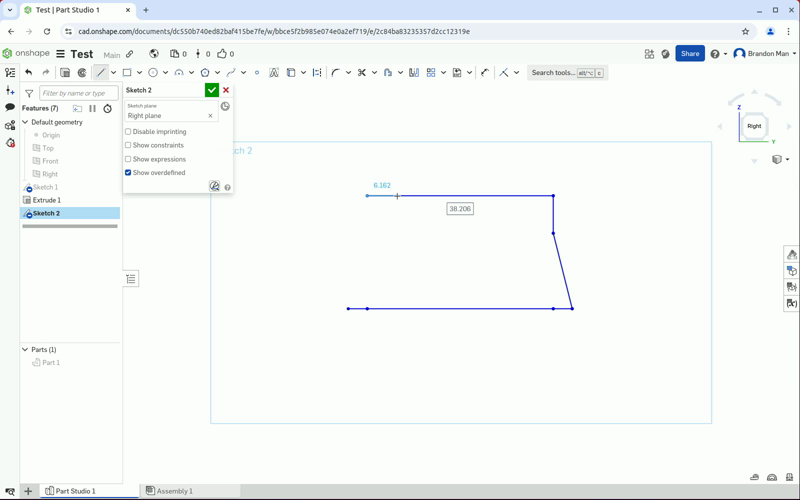
mouse_move(367, 235)
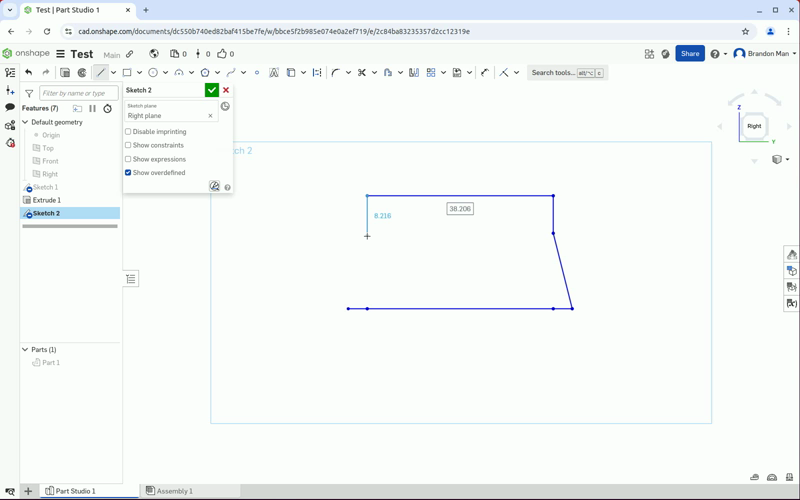
click(367, 235)
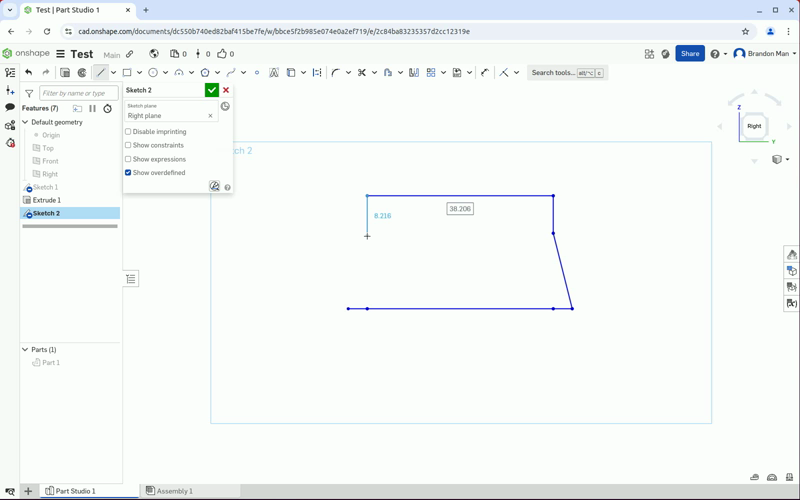
key_up(shift)
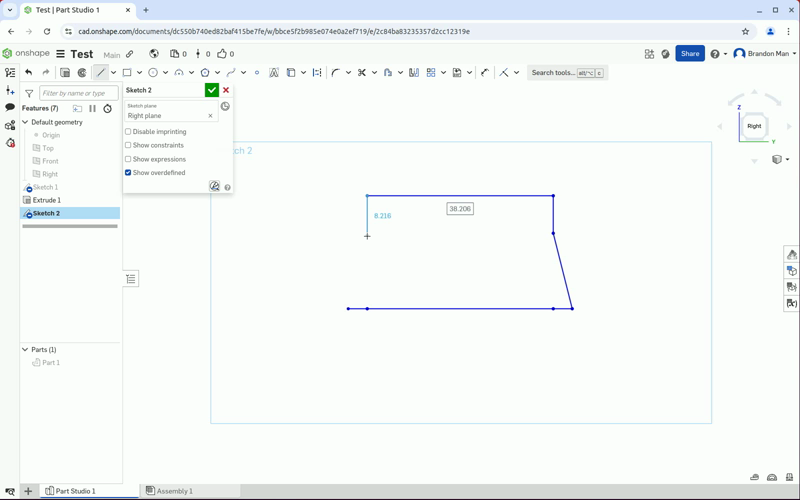
key_down(shift)
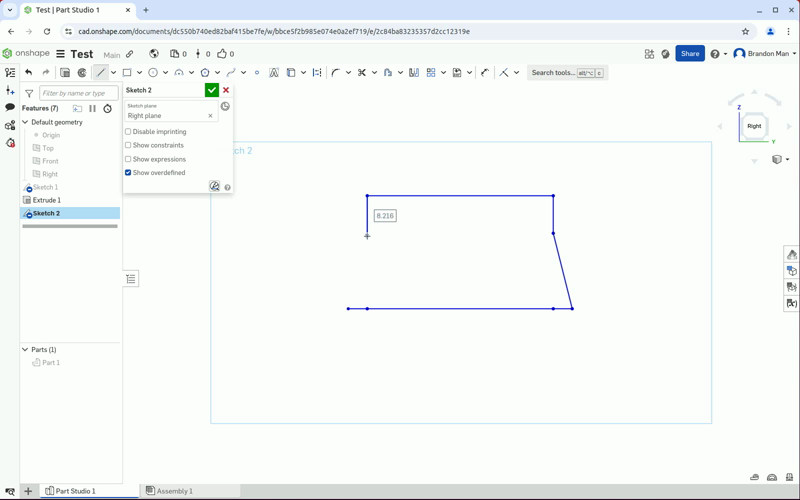
mouse_move(348, 308)
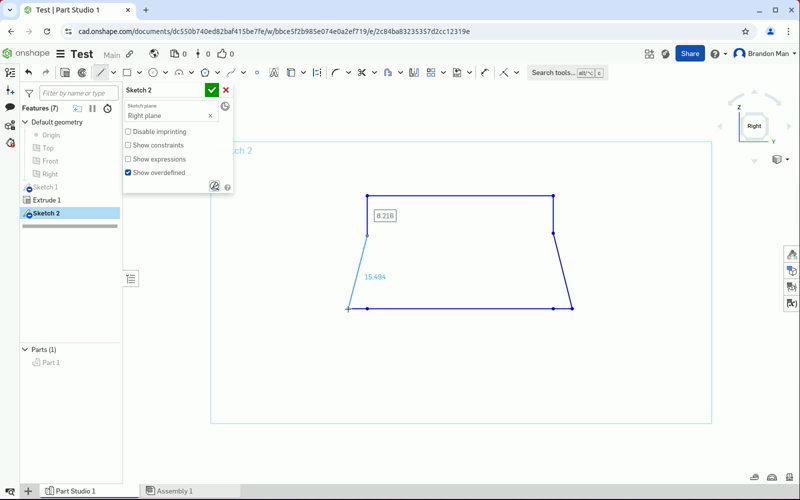
key_up(shift)
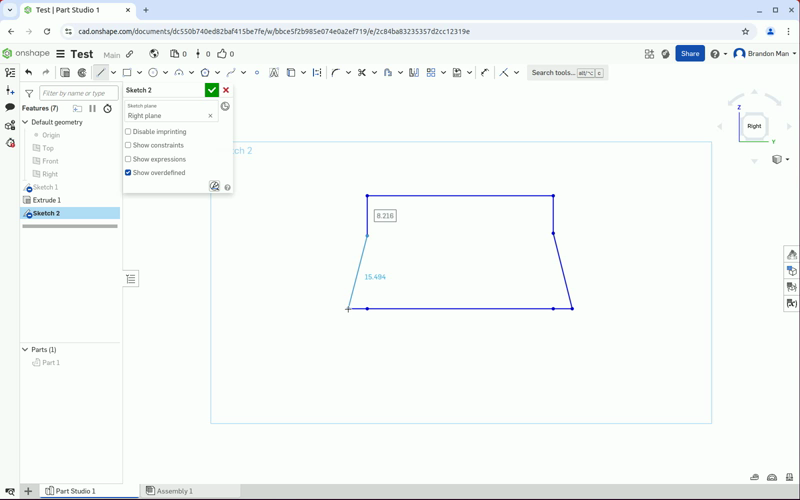
click(348, 308)
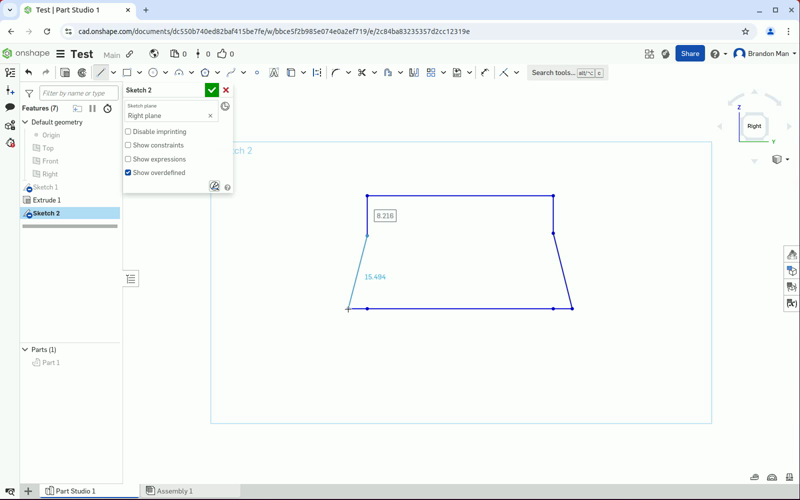
key(esc)
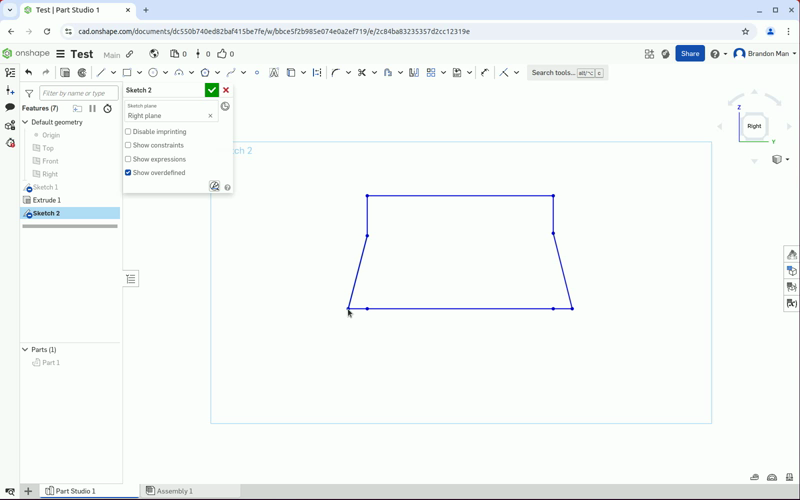
mouse_move(465, 274)
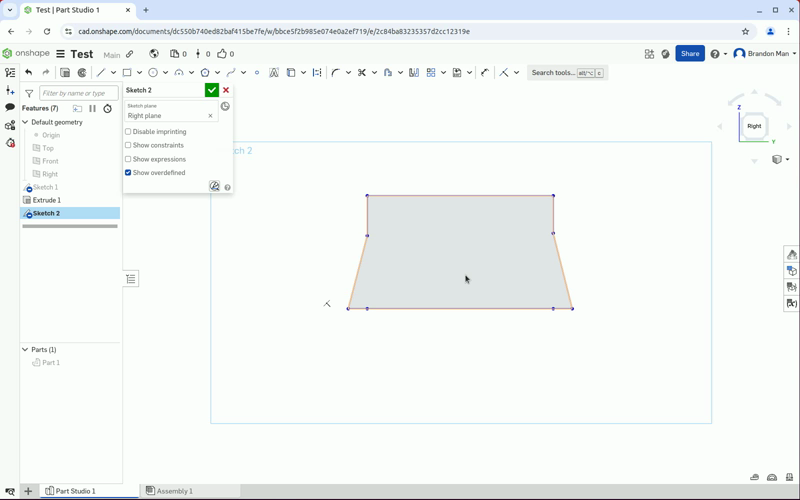
click(465, 274)
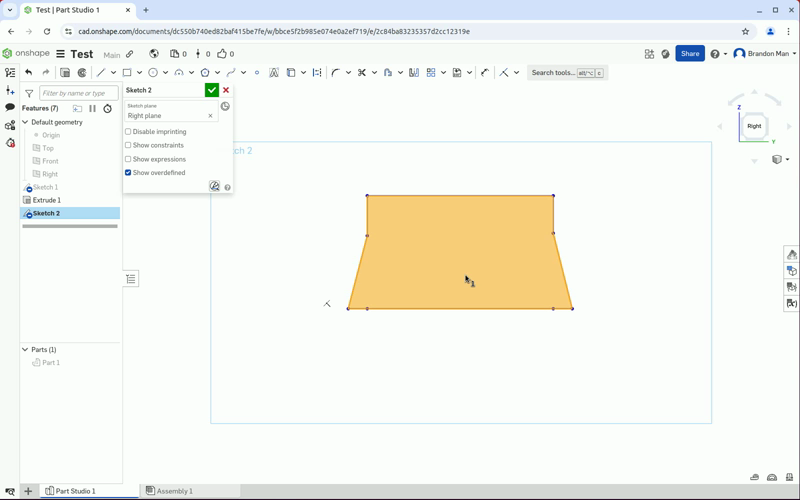
mouse_move(73, 352)
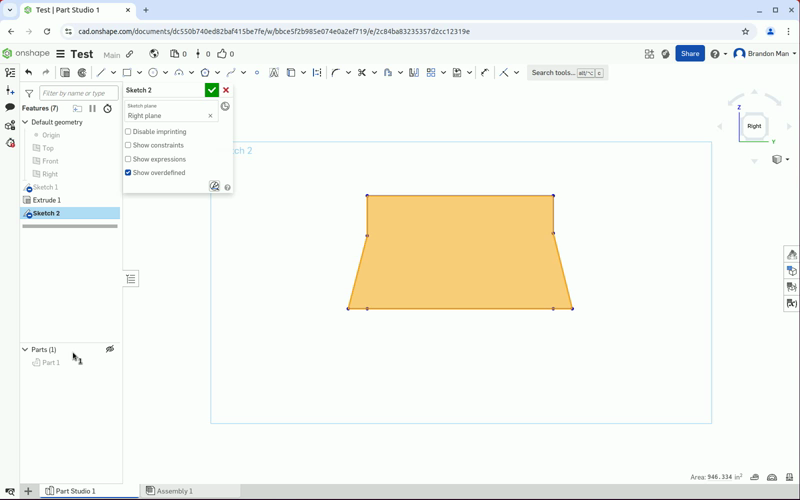
key(shift+y)
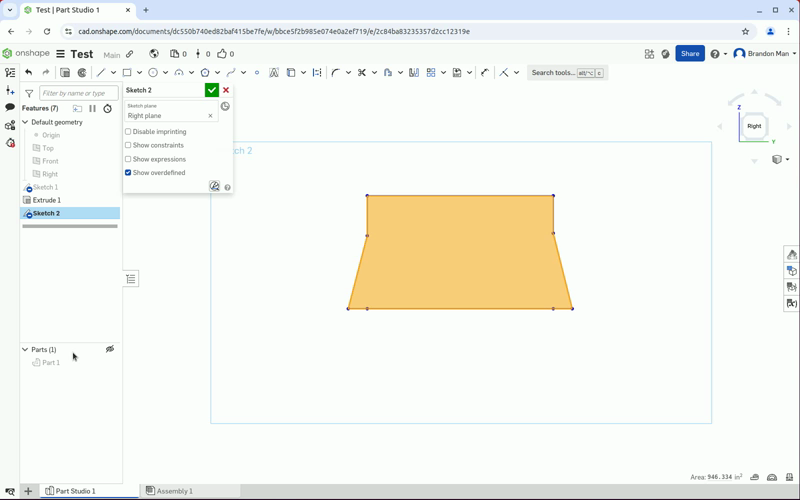
key(shift+e)
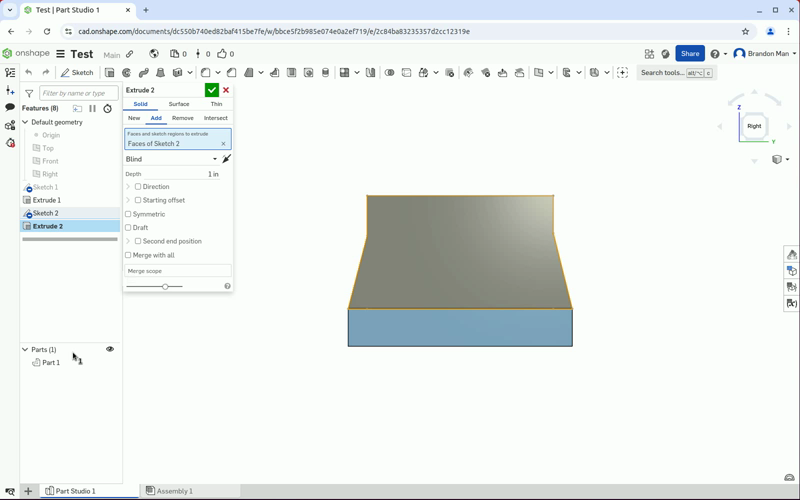
mouse_move(143, 106)
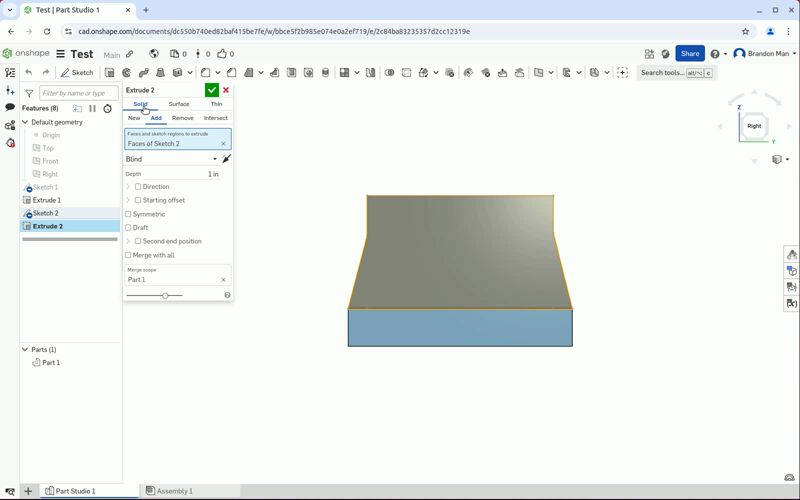
click(143, 106)
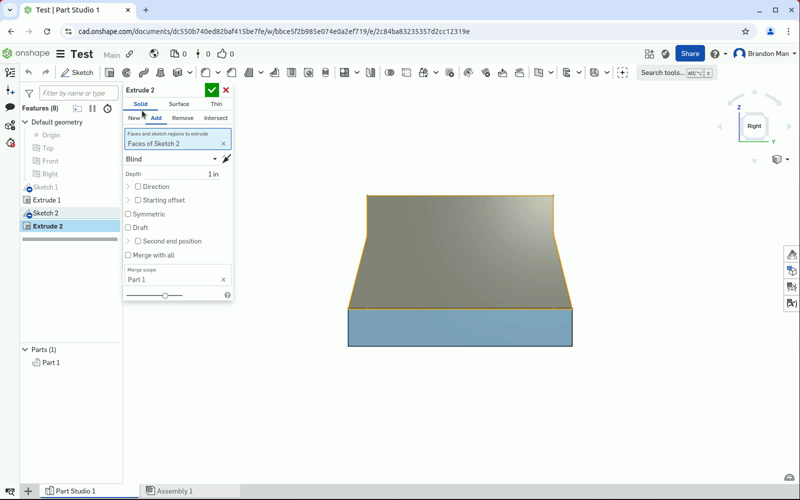
mouse_move(137, 120)
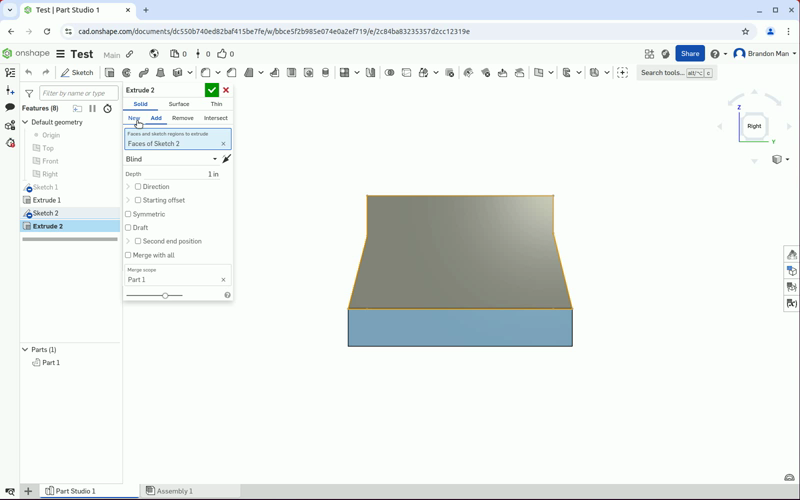
click(137, 120)
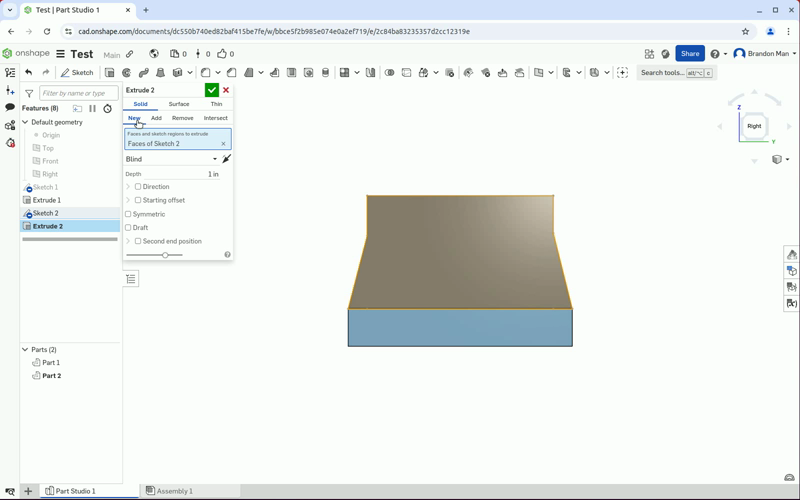
key(tab, 4)
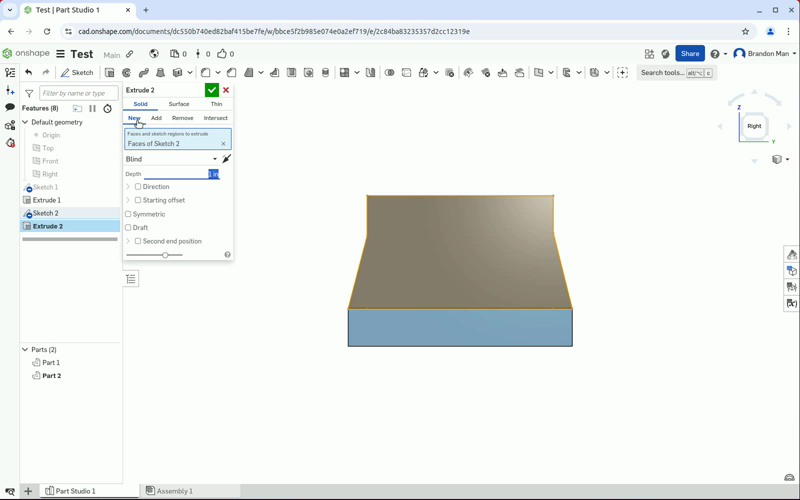
text(7.703)
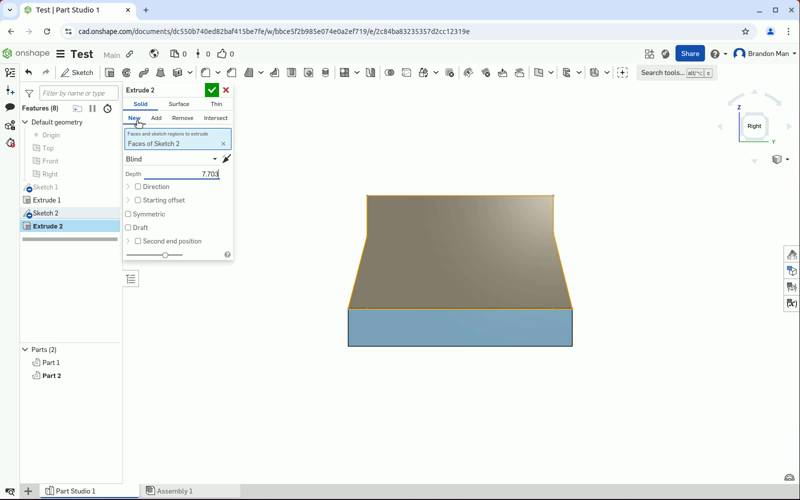
key(enter)
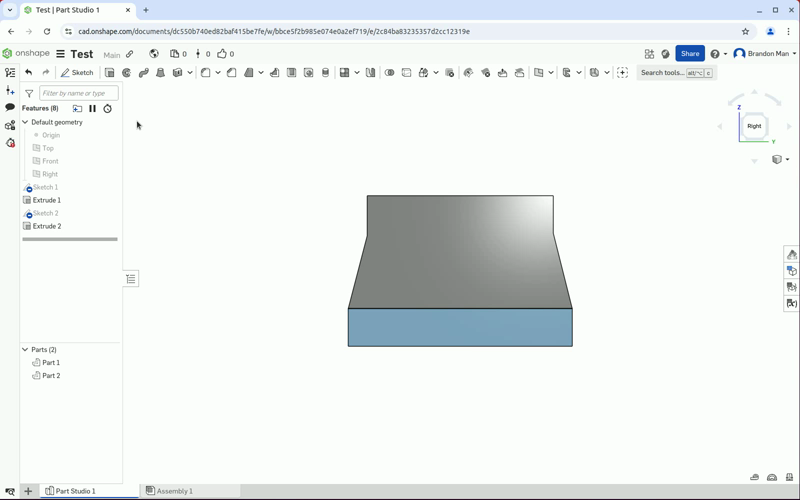
key(shift+h)
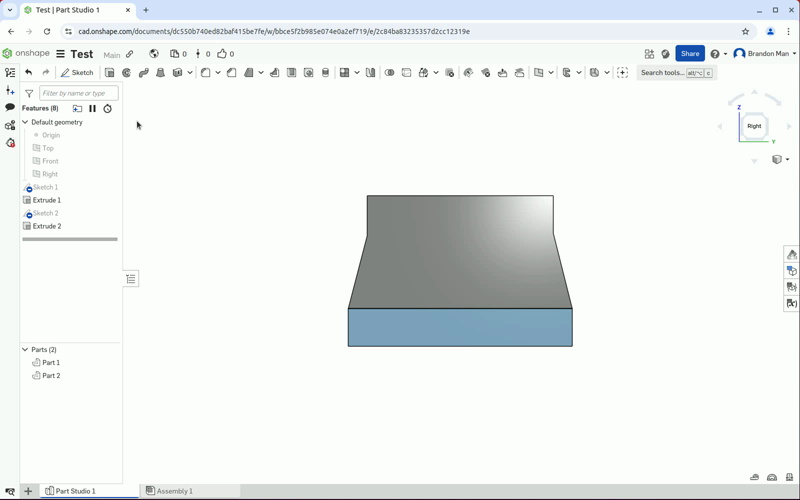
key(shift+h)
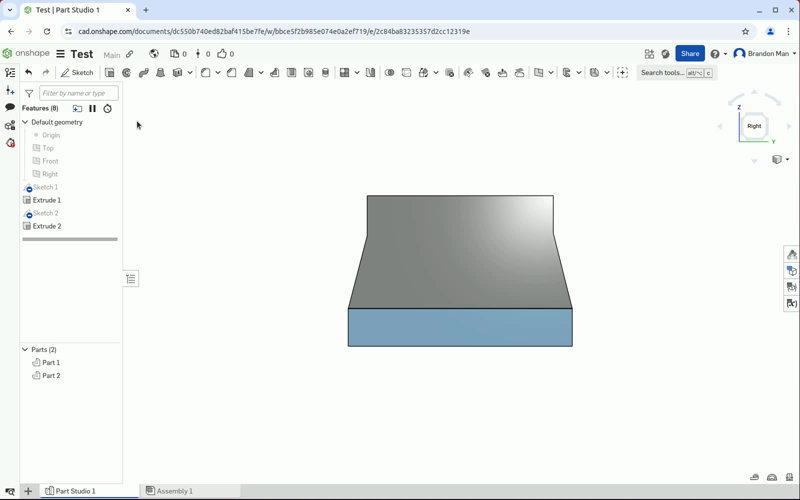
mouse_move(73, 189)
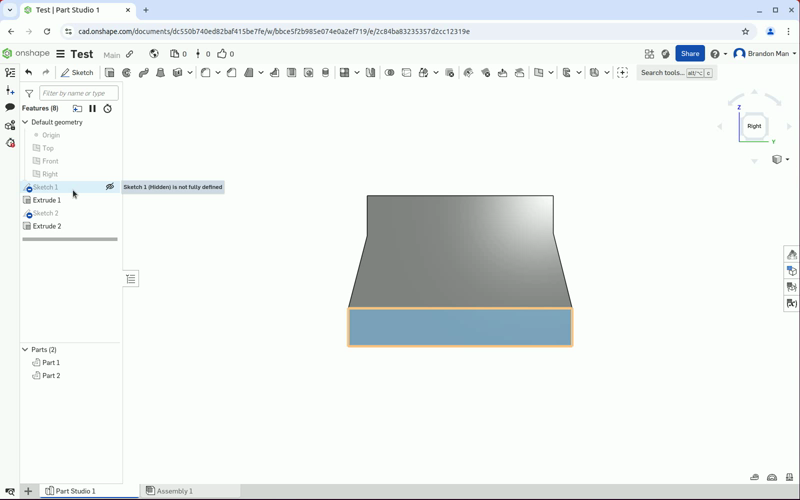
click(73, 189)
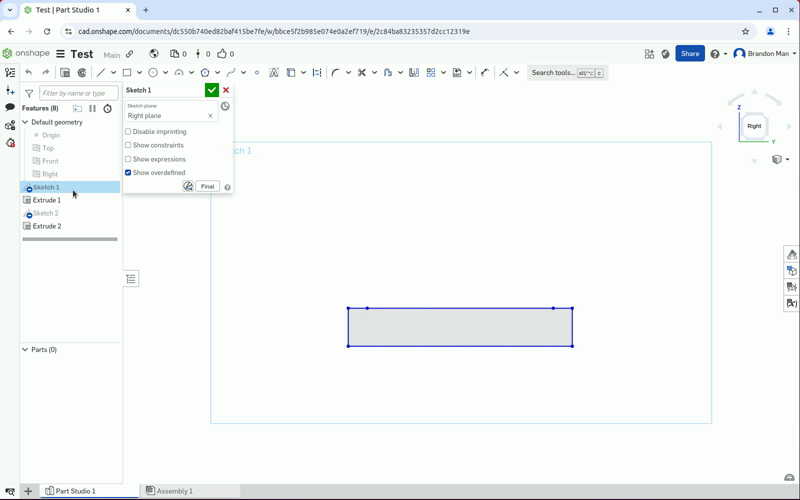
mouse_move(229, 92)
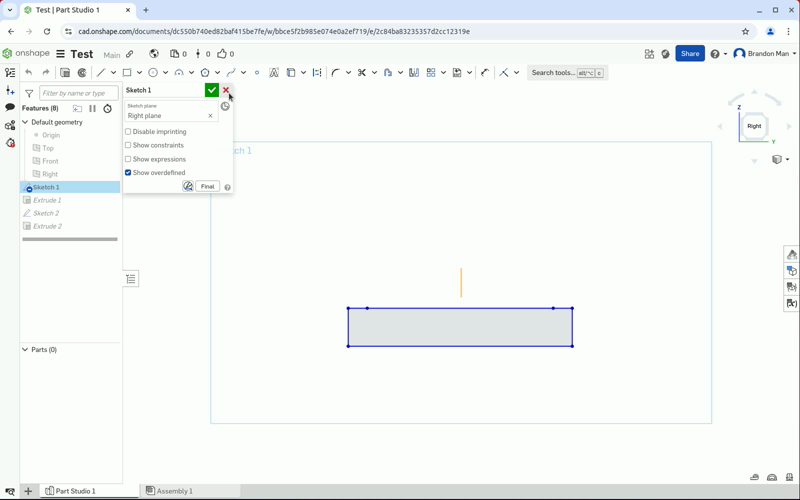
click(229, 92)
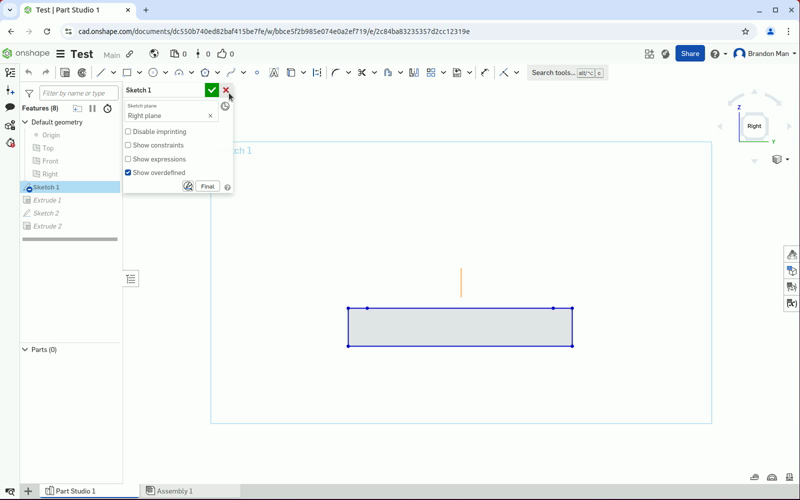
key(shift+s)
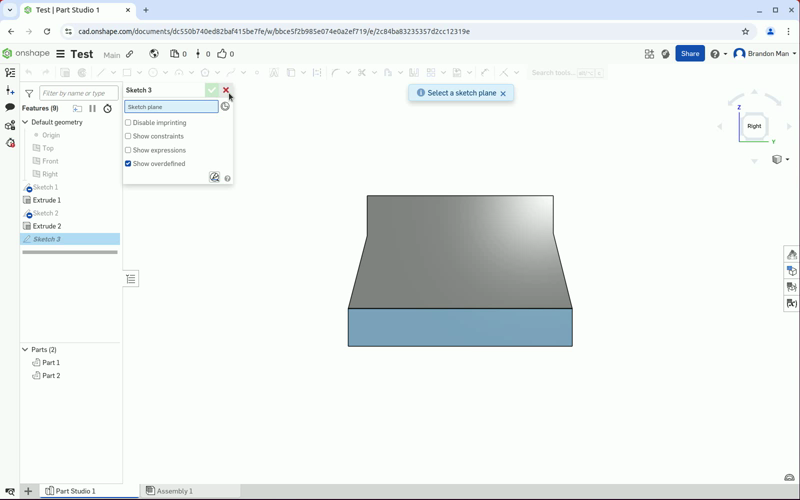
mouse_move(73, 176)
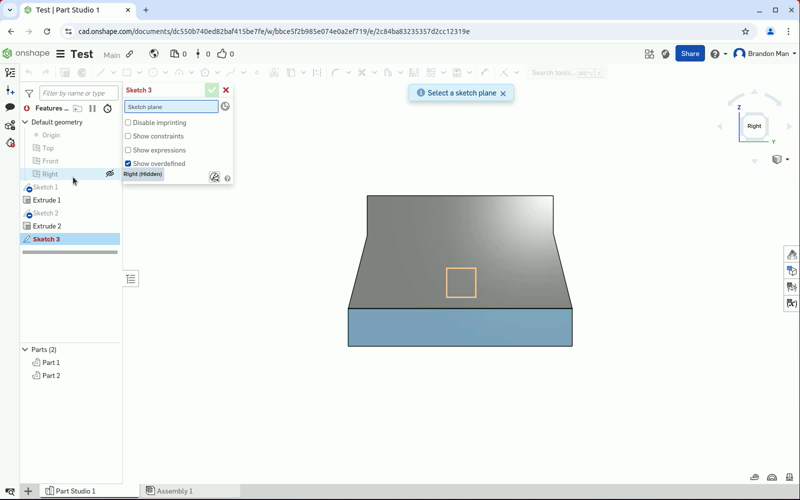
click(73, 176)
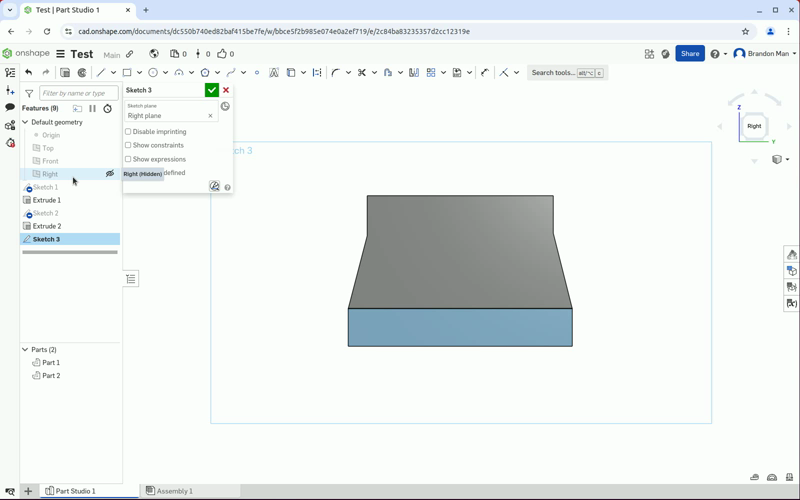
mouse_move(73, 352)
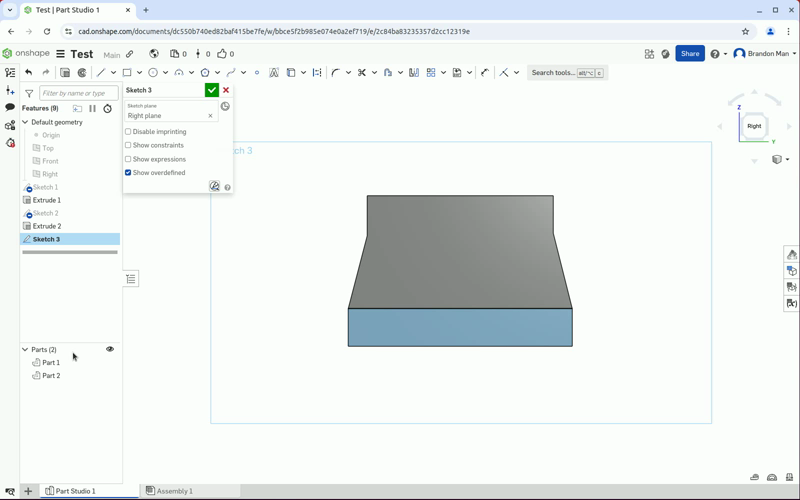
key(y)
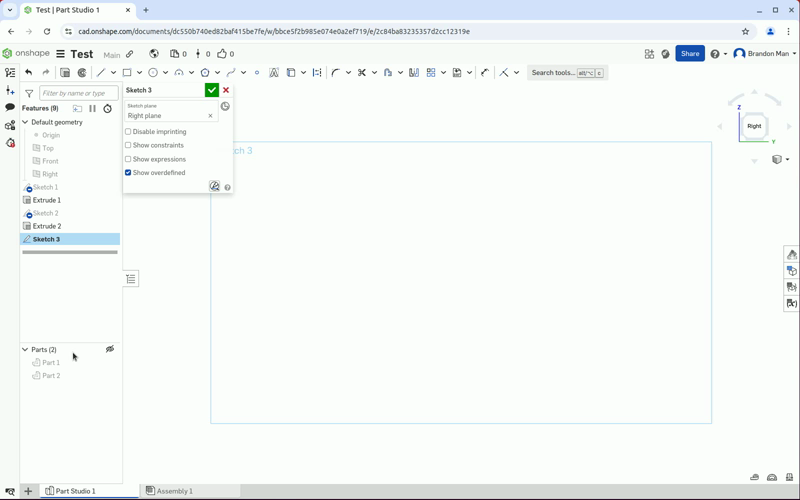
key(c)
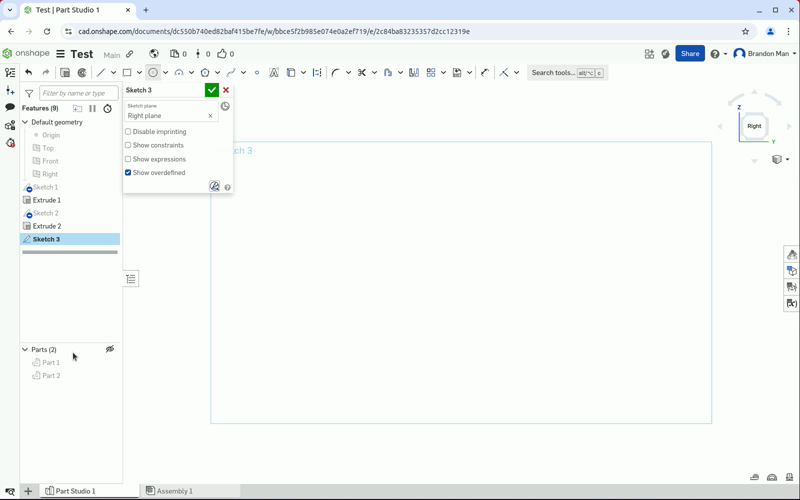
key_down(shift)
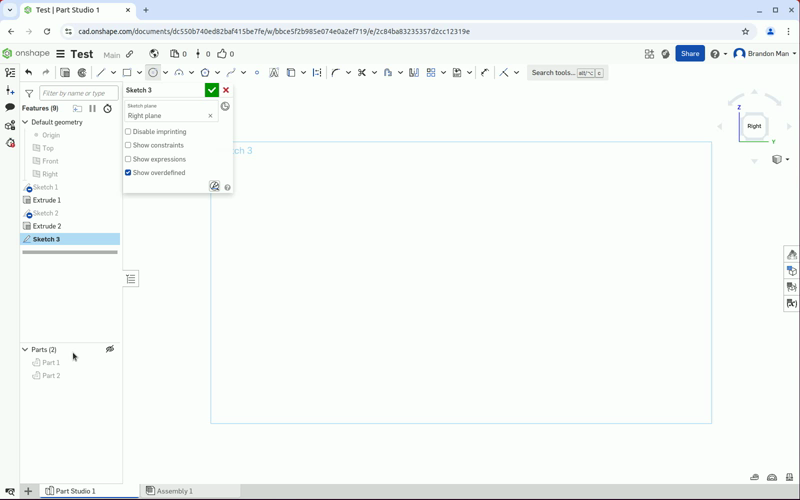
mouse_move(513, 282)
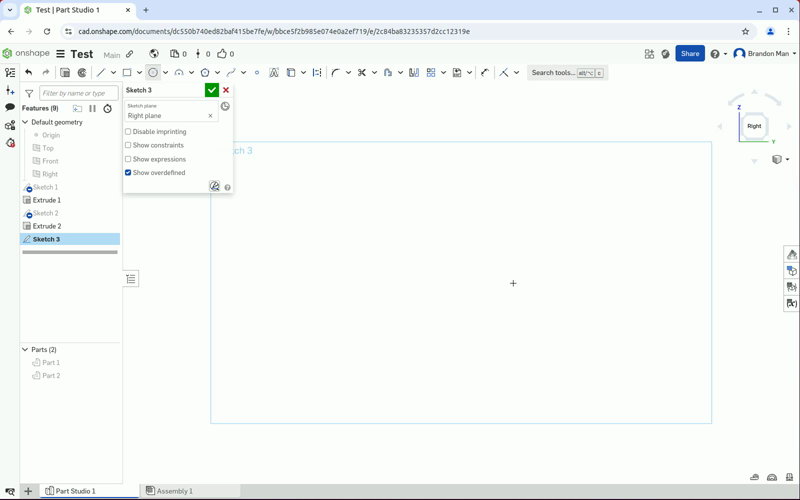
click(513, 282)
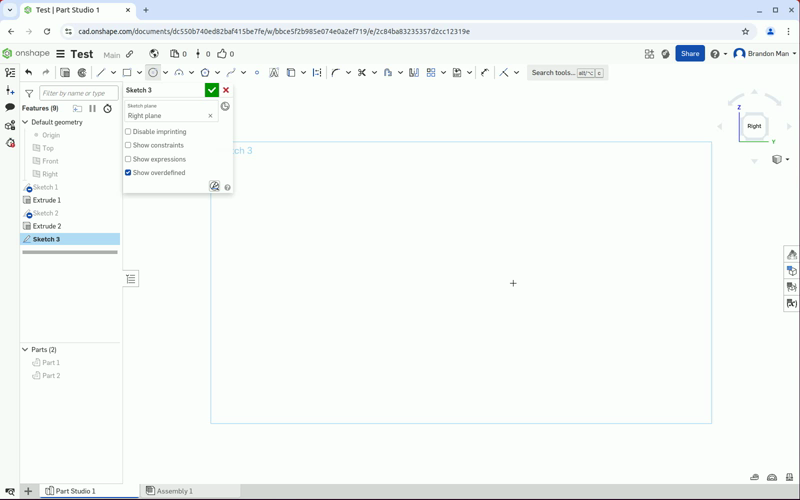
key_up(shift)
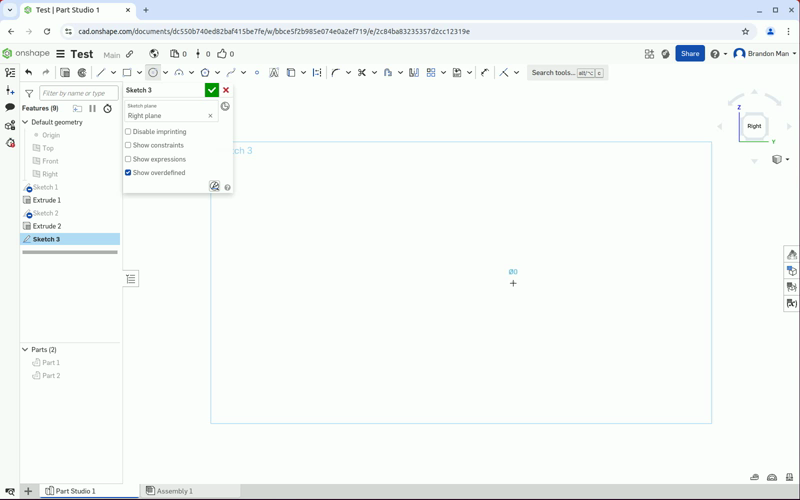
mouse_move(552, 282)
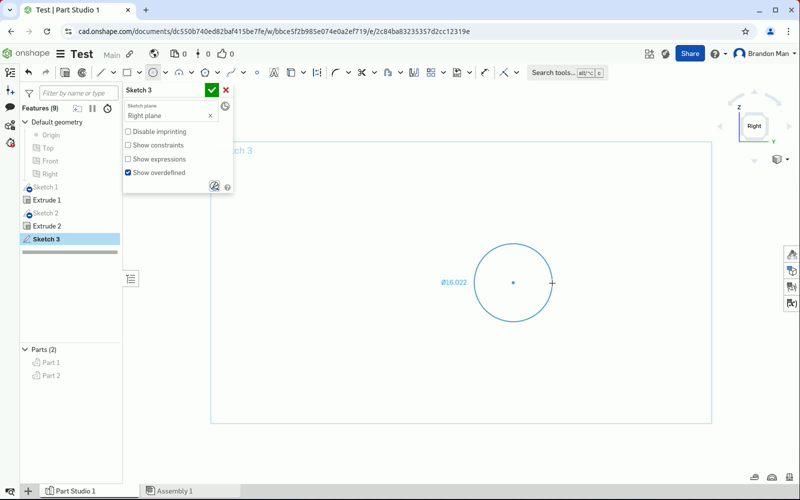
click(552, 282)
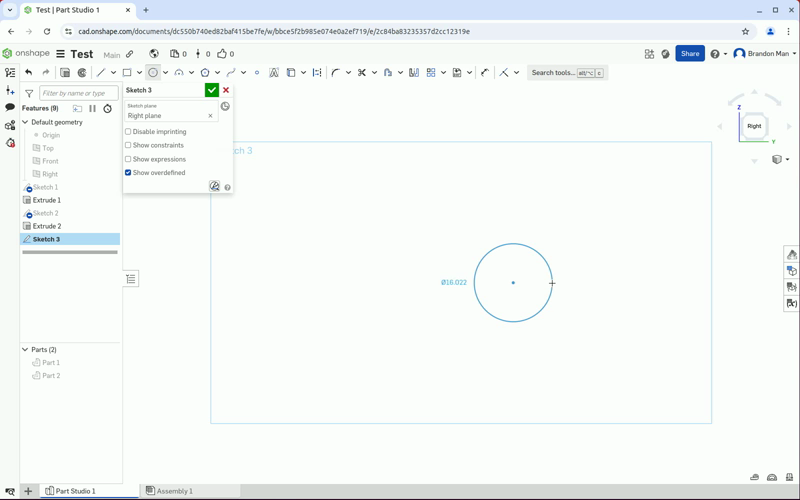
key(esc)
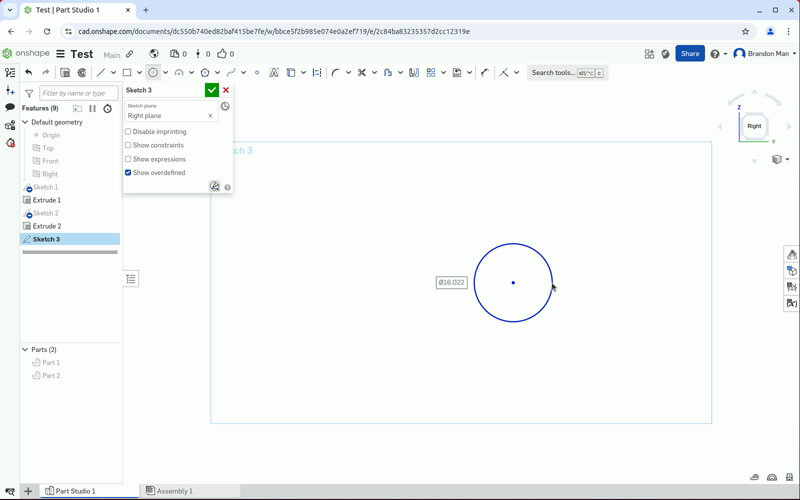
mouse_move(493, 290)
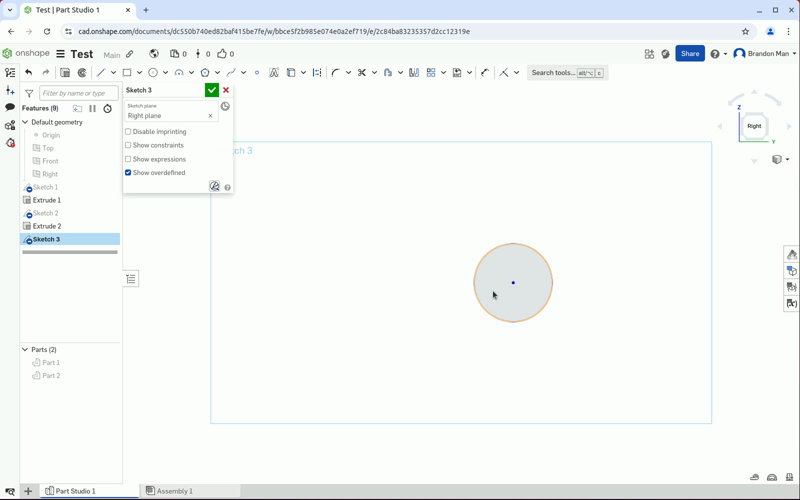
click(493, 290)
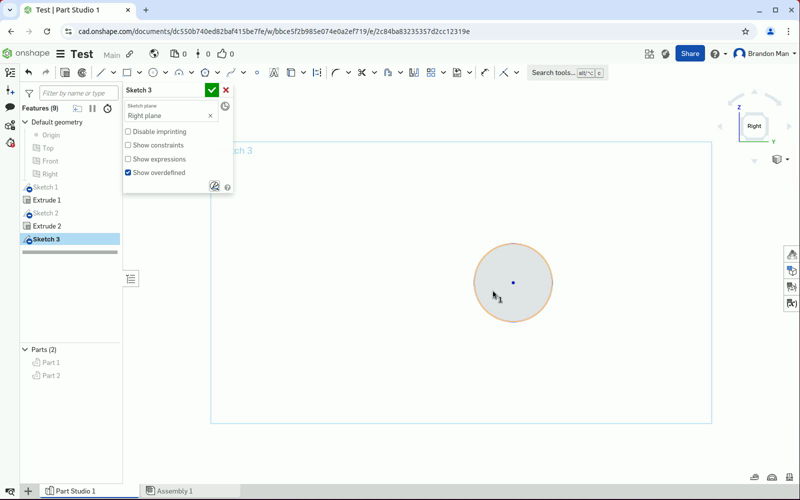
mouse_move(73, 352)
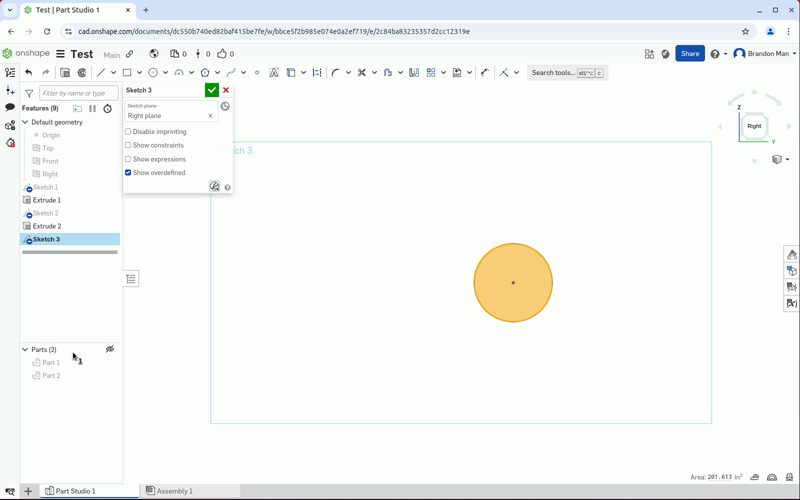
key(shift+y)
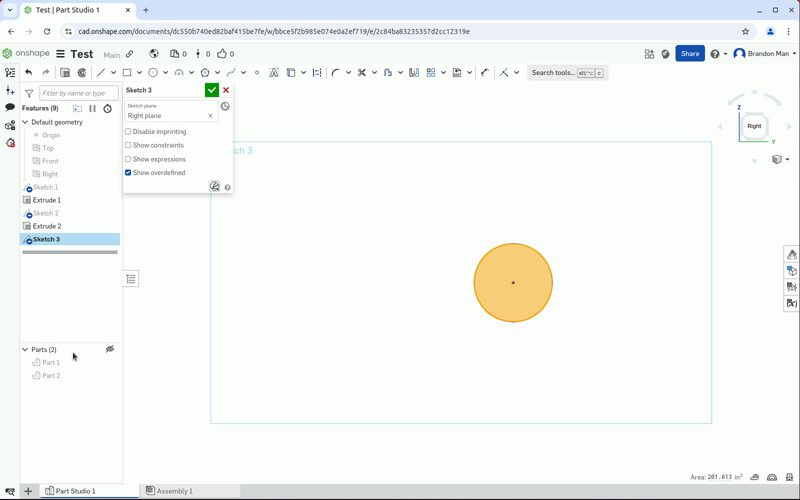
key(shift+e)
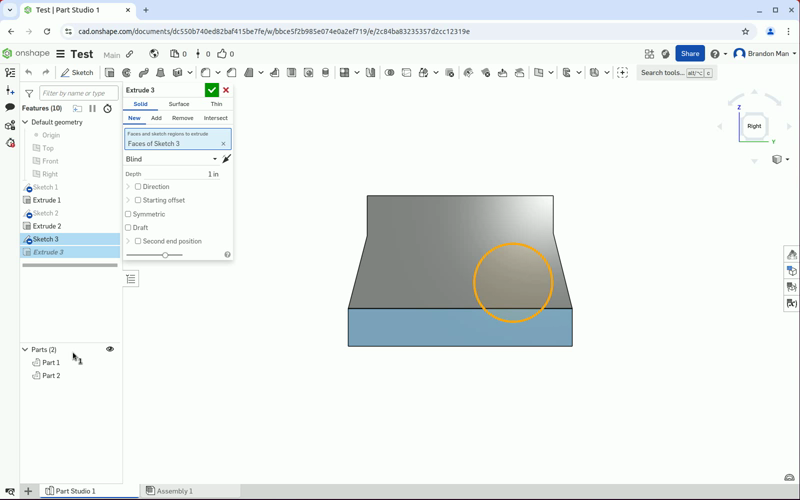
mouse_move(143, 106)
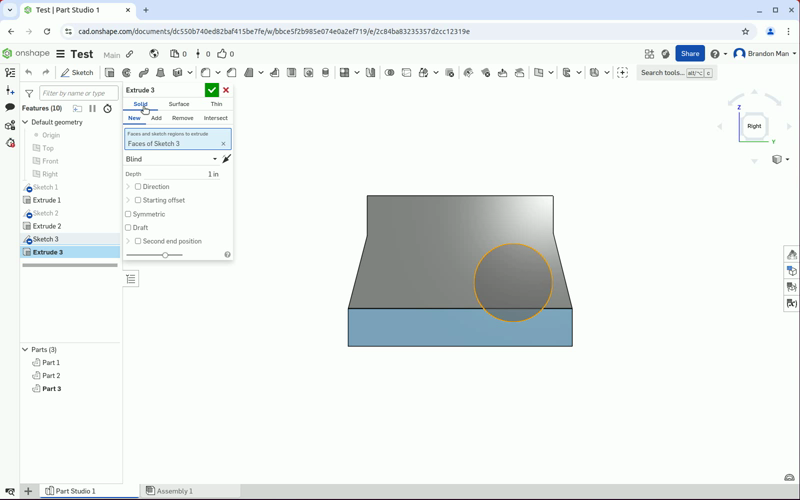
click(143, 106)
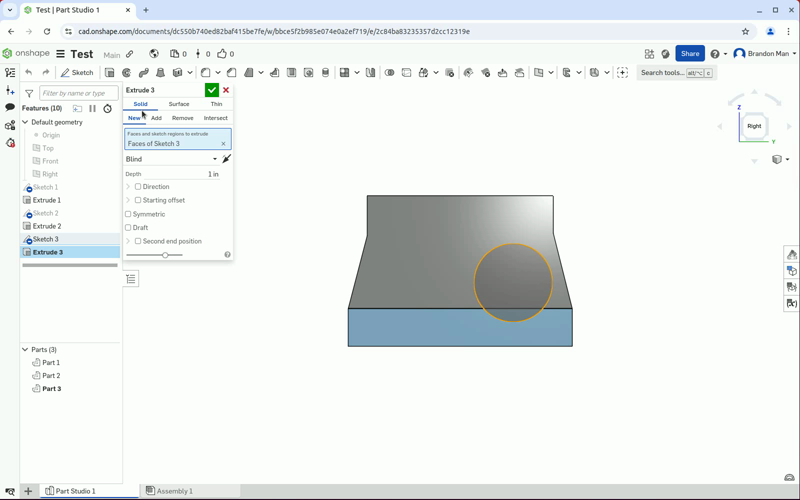
mouse_move(137, 120)
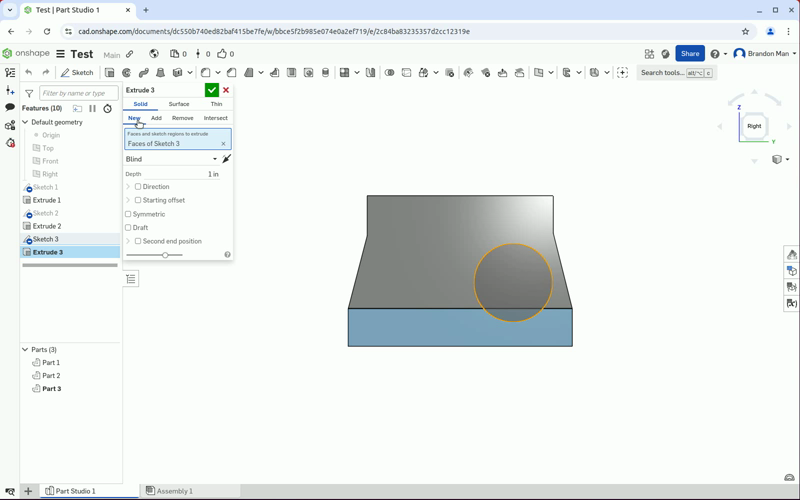
click(137, 120)
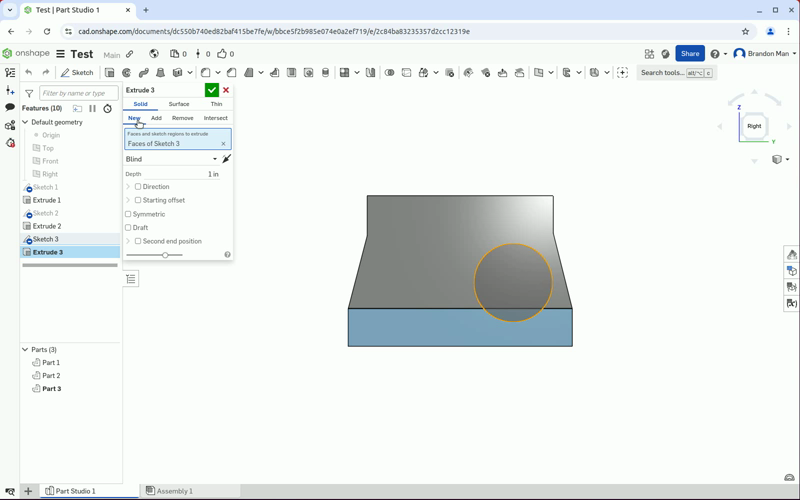
key(tab, 4)
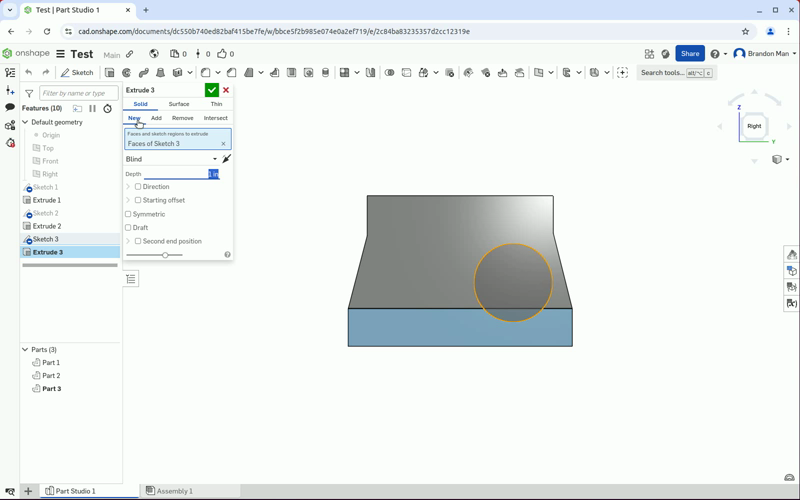
text(-7.703)
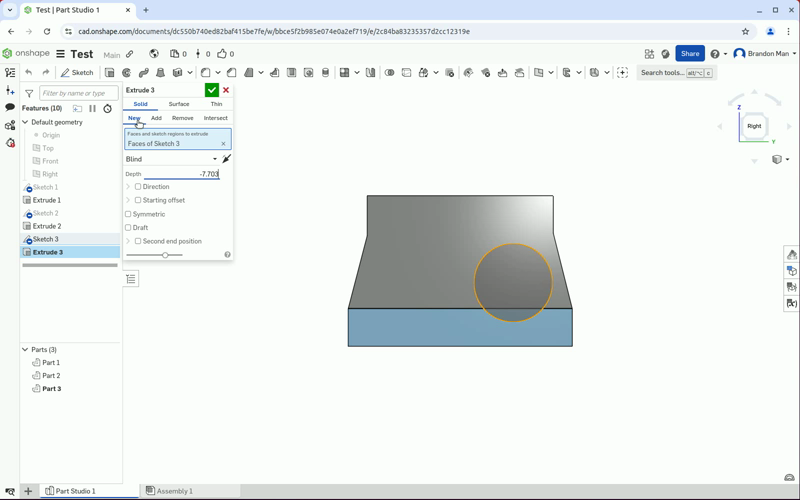
key(enter)
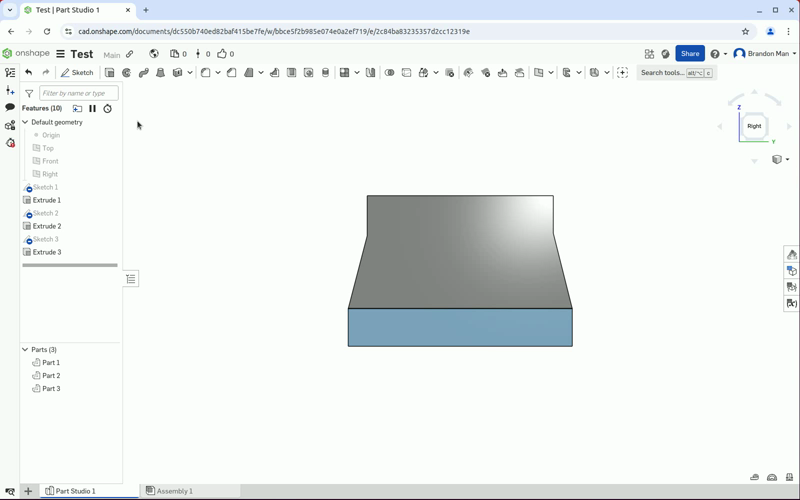
key(shift+h)
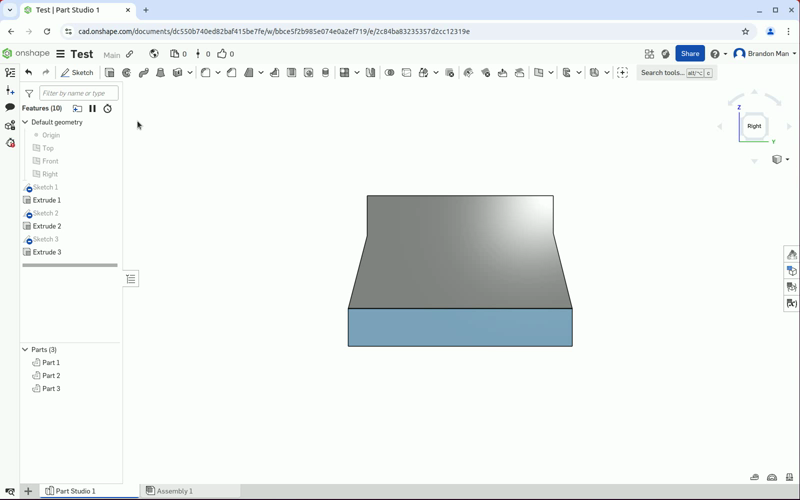
key(shift+h)
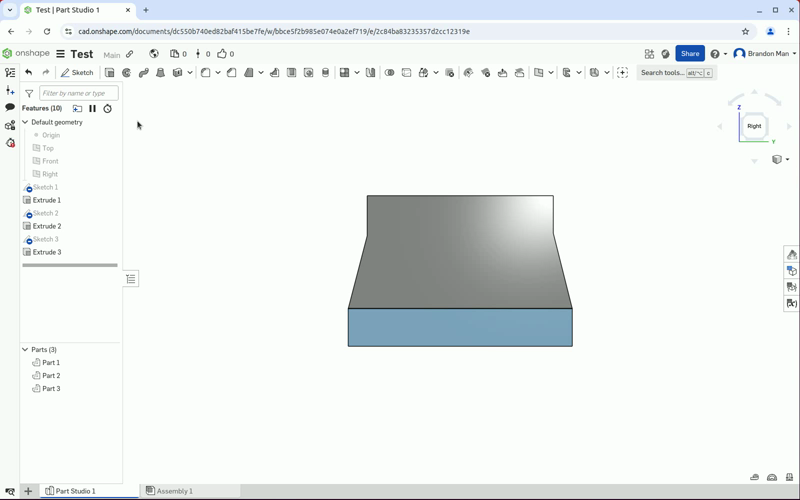
mouse_move(73, 189)
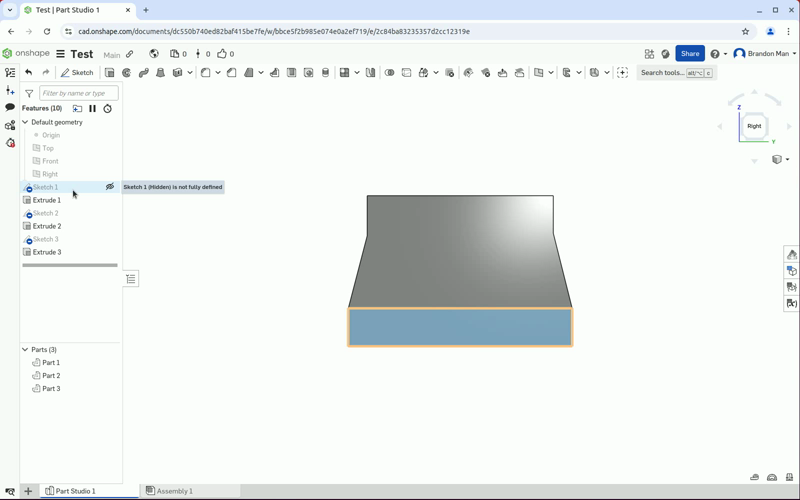
click(73, 189)
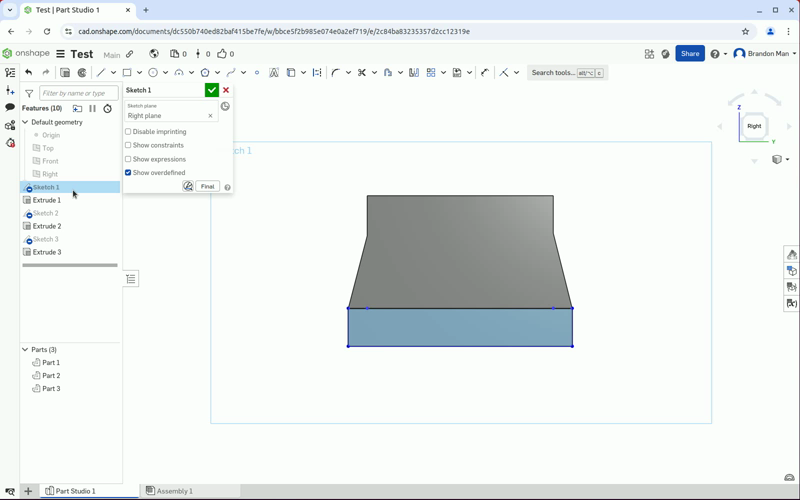
mouse_move(229, 92)
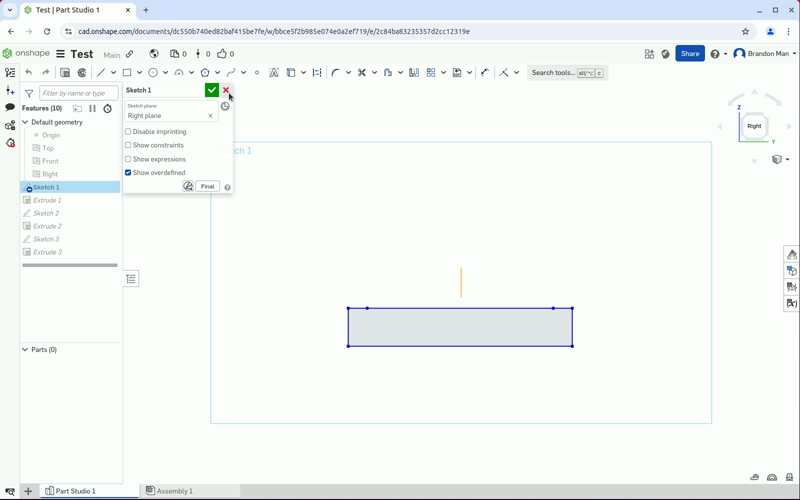
click(229, 92)
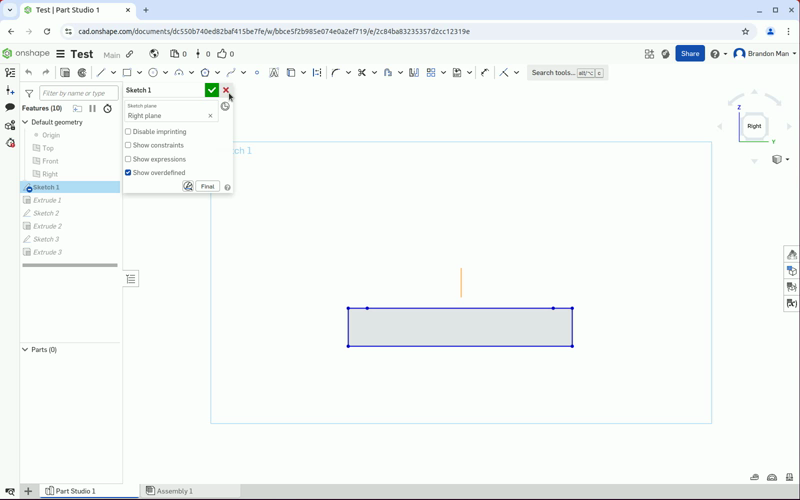
key(shift+s)
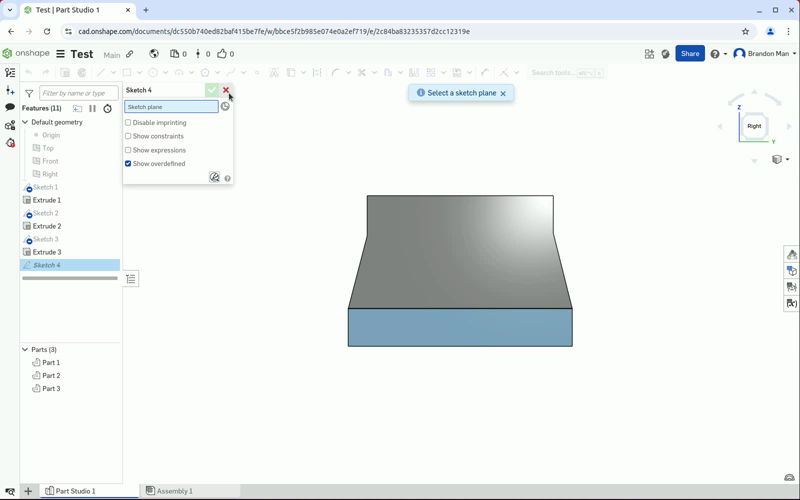
mouse_move(73, 176)
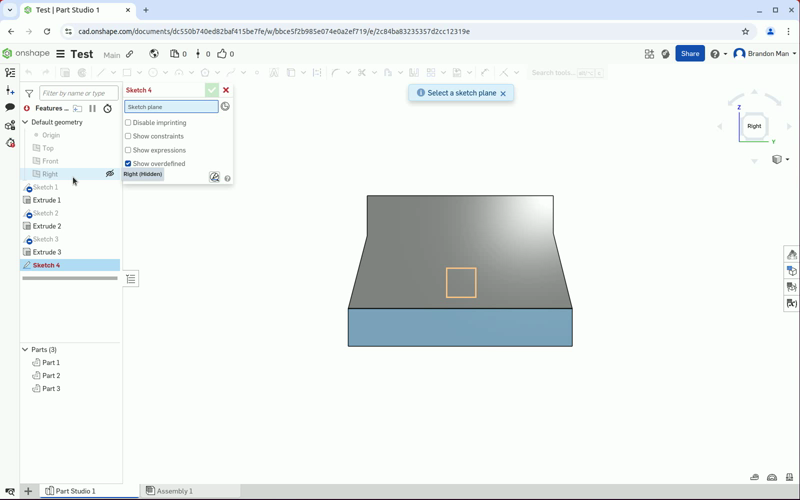
click(73, 176)
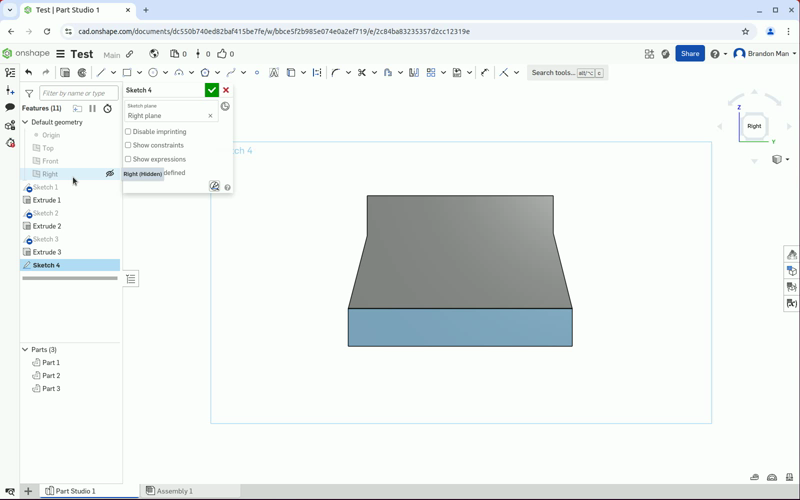
mouse_move(73, 352)
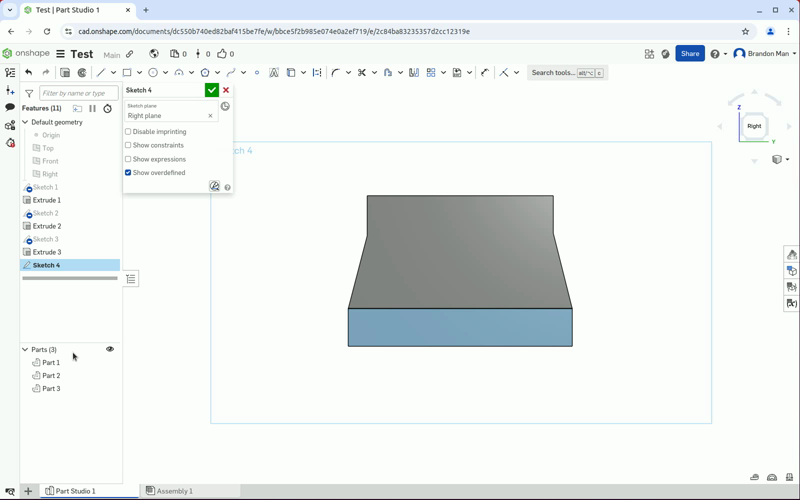
key(y)
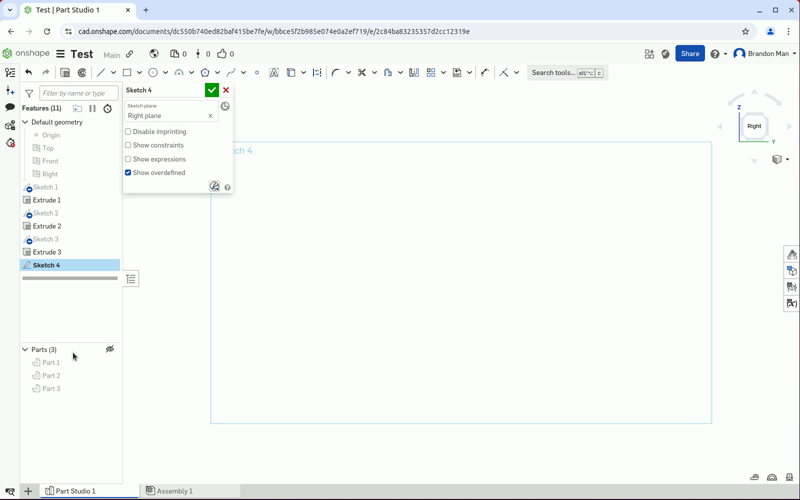
key(c)
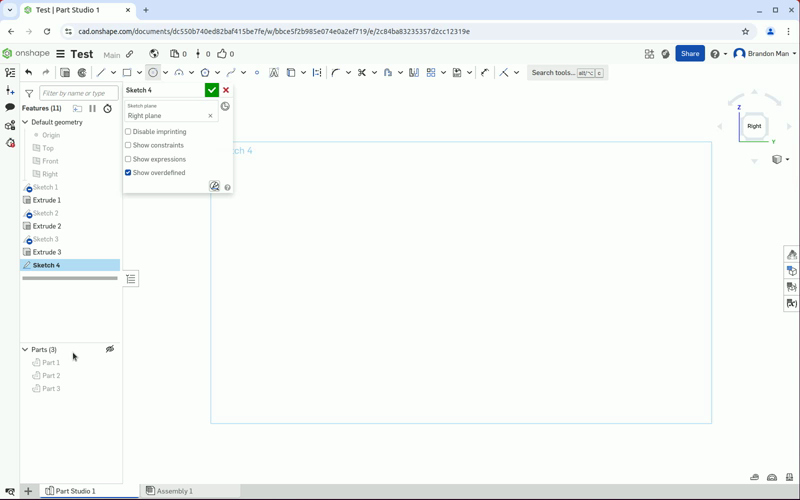
key_down(shift)
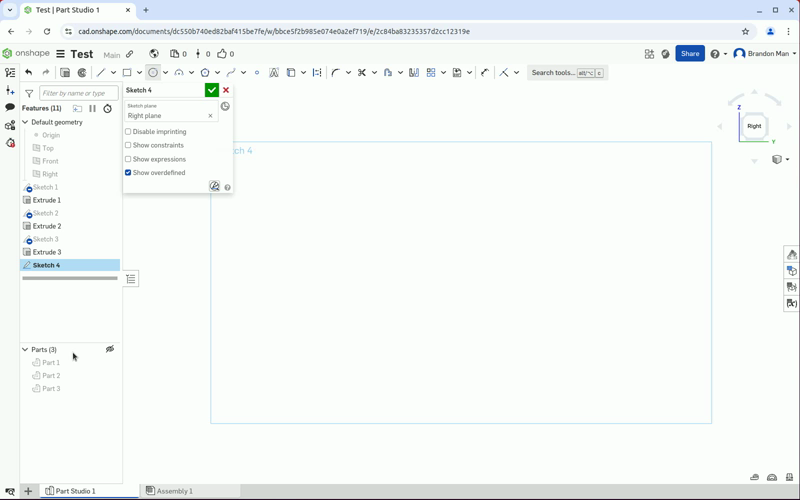
mouse_move(409, 282)
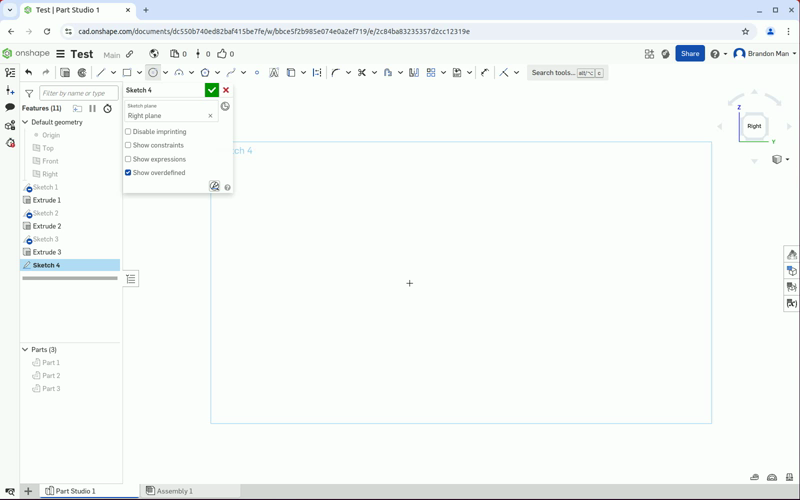
click(409, 282)
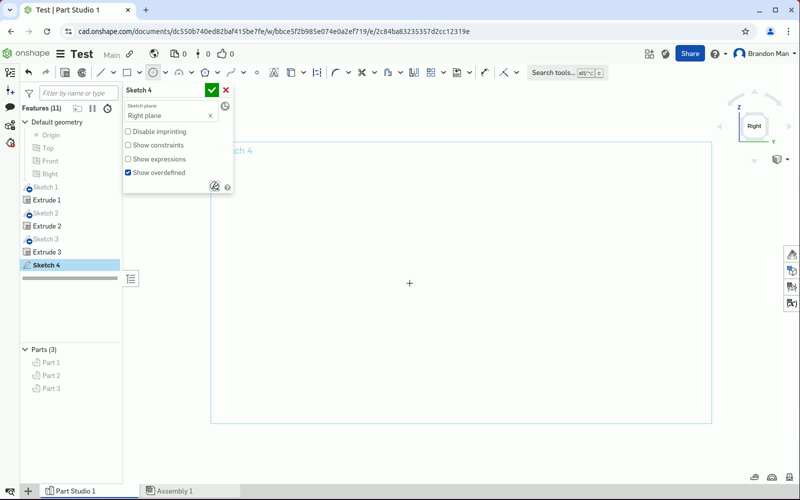
key_up(shift)
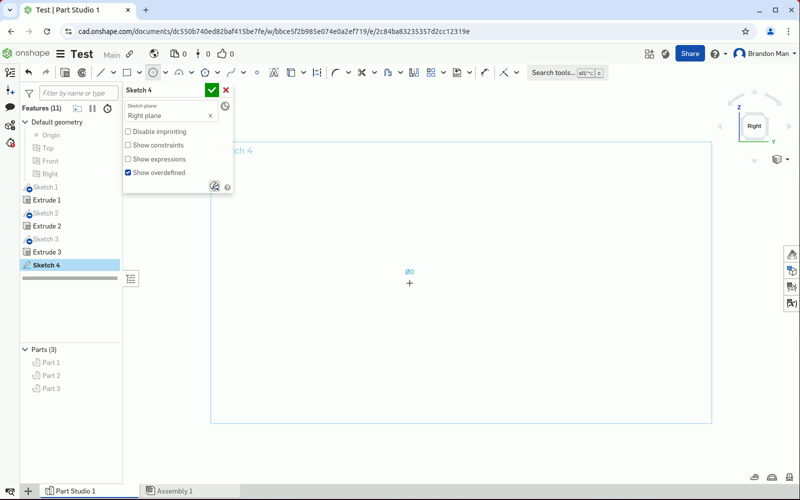
mouse_move(449, 282)
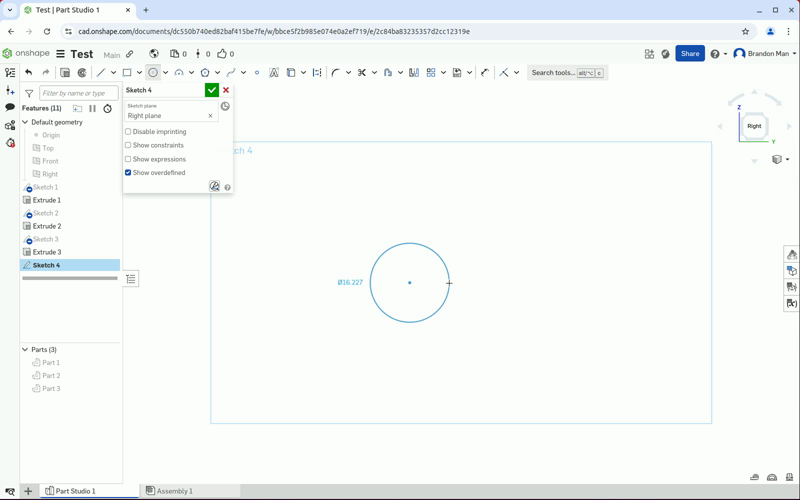
click(449, 282)
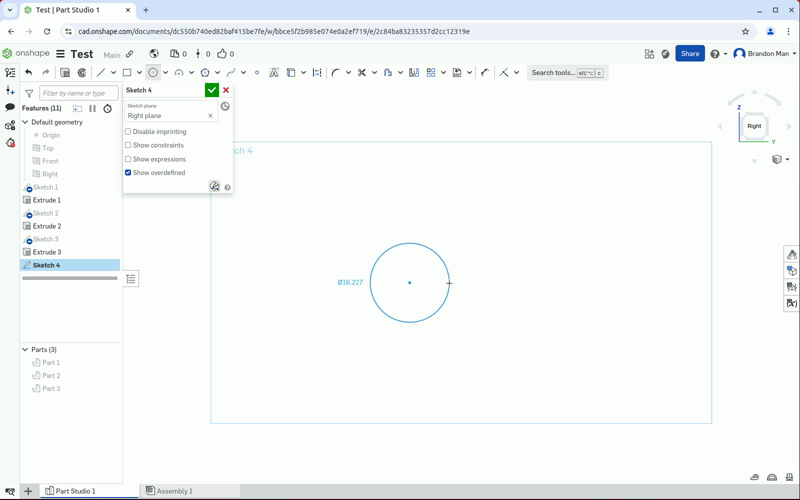
key(esc)
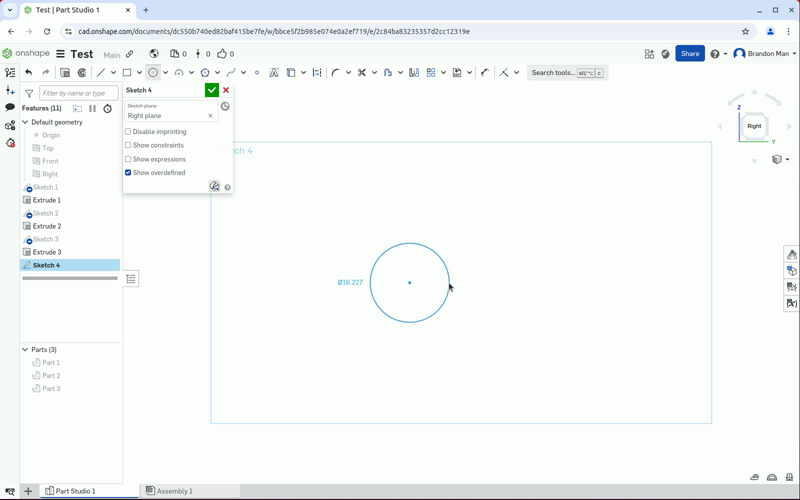
mouse_move(427, 285)
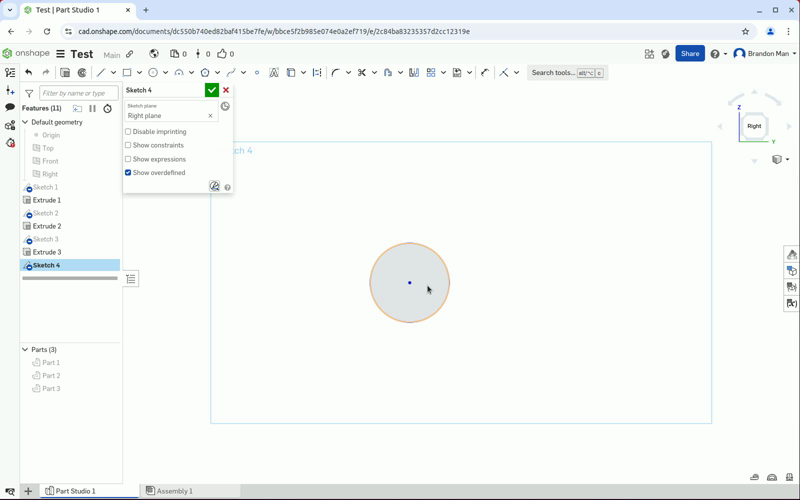
click(427, 285)
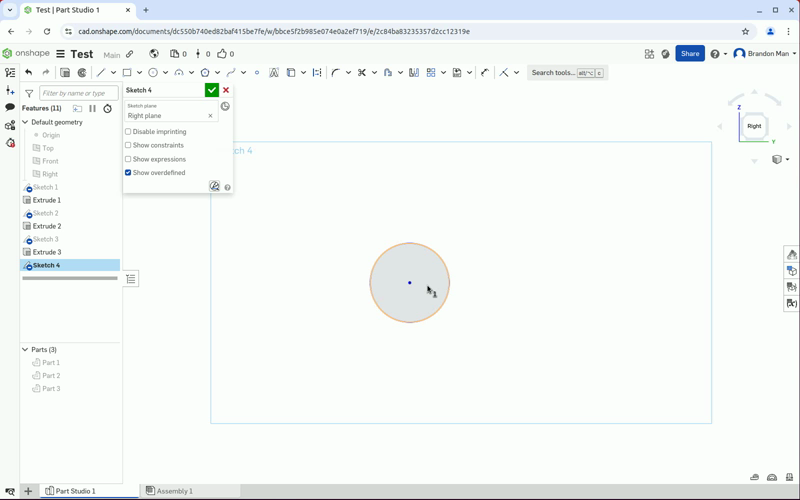
mouse_move(73, 352)
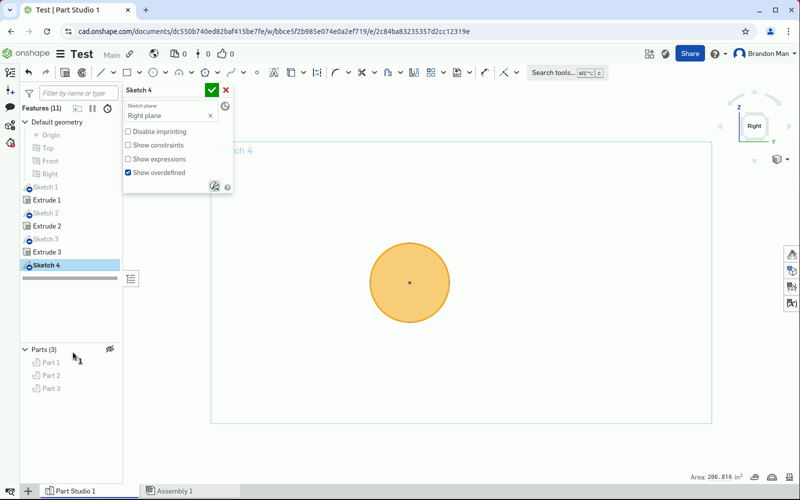
key(shift+y)
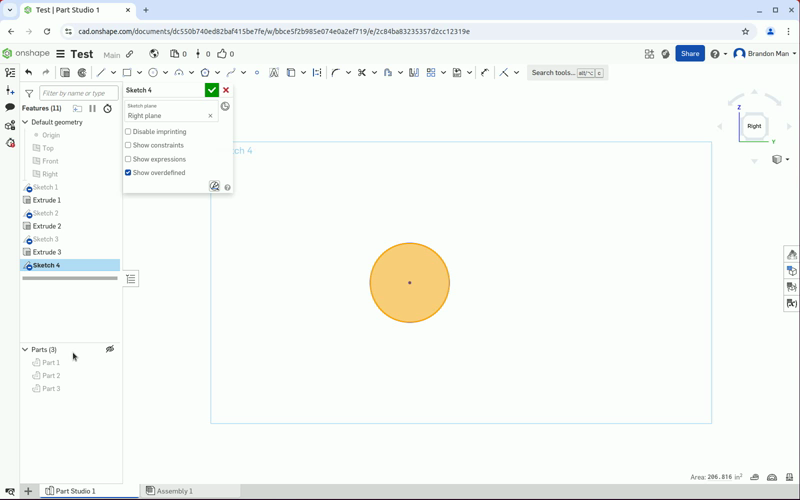
key(shift+e)
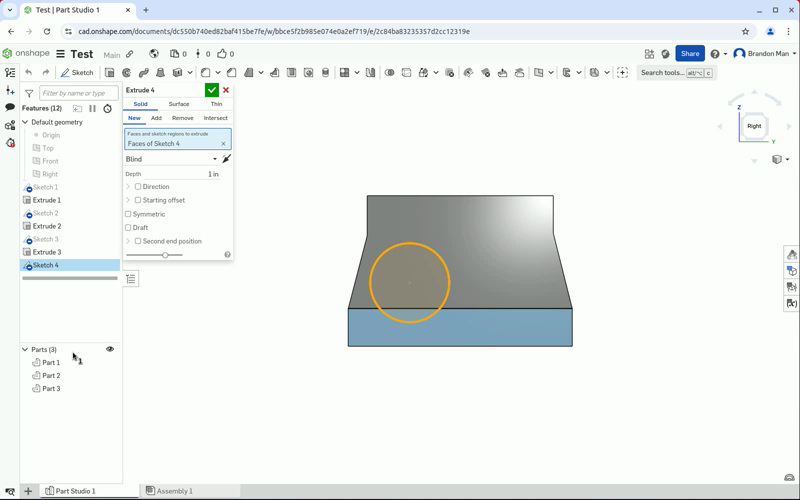
mouse_move(143, 106)
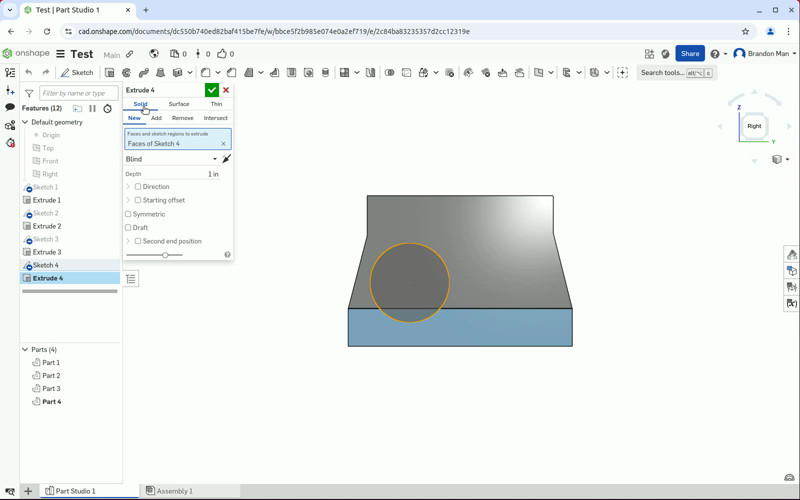
click(143, 106)
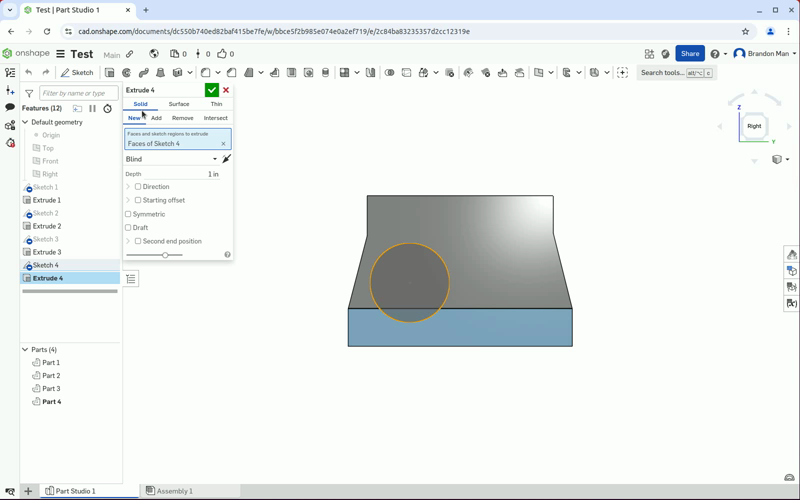
mouse_move(137, 120)
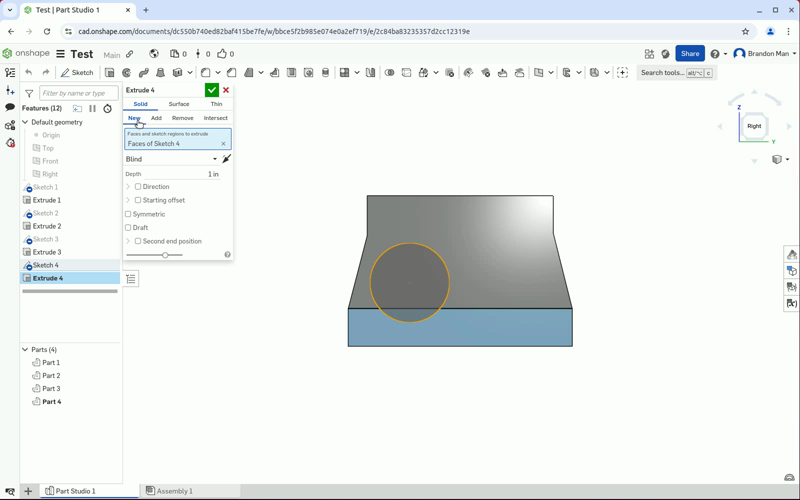
click(137, 120)
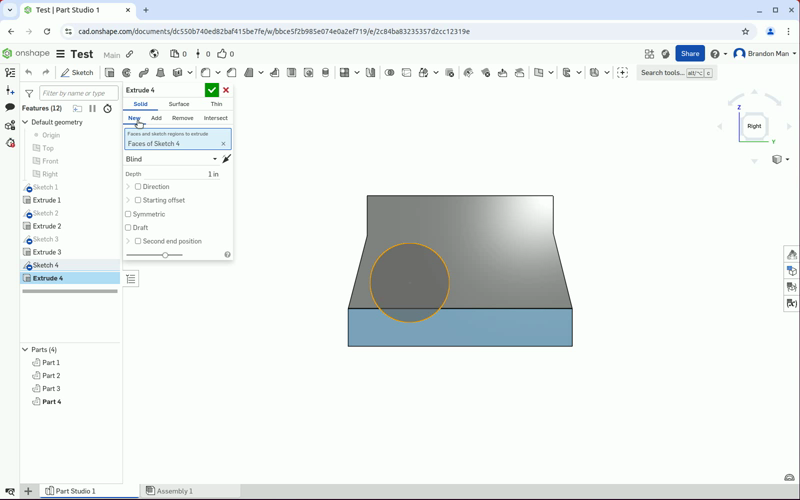
key(tab, 4)
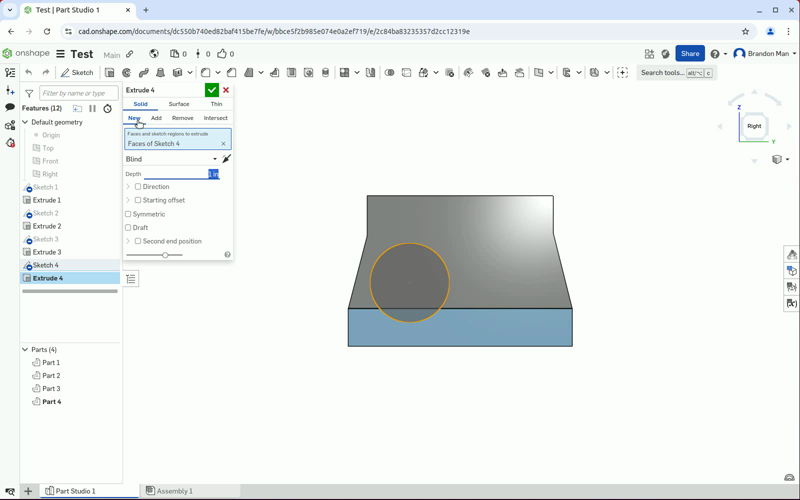
text(-7.703)
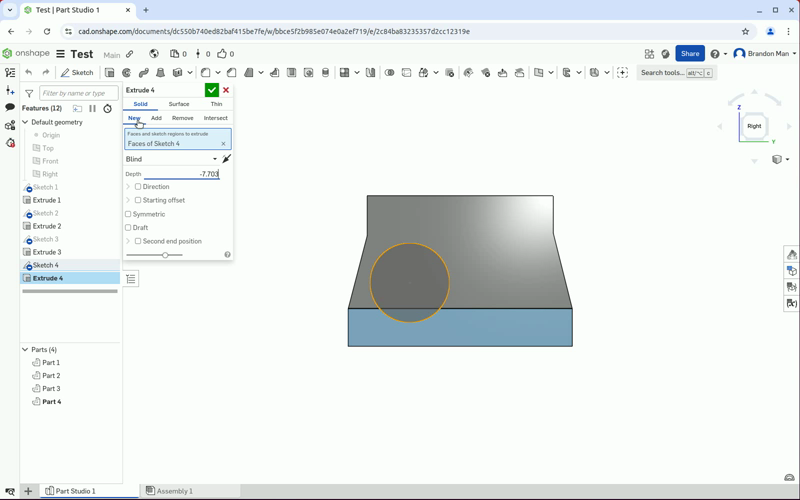
key(enter)
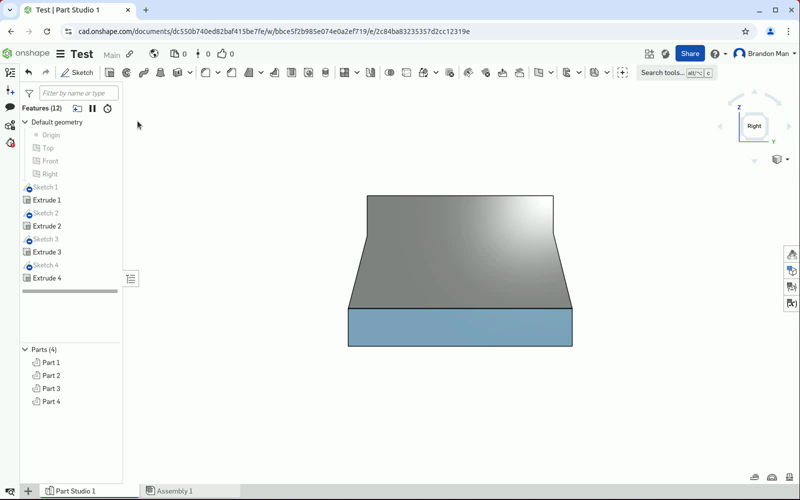
key(shift+h)
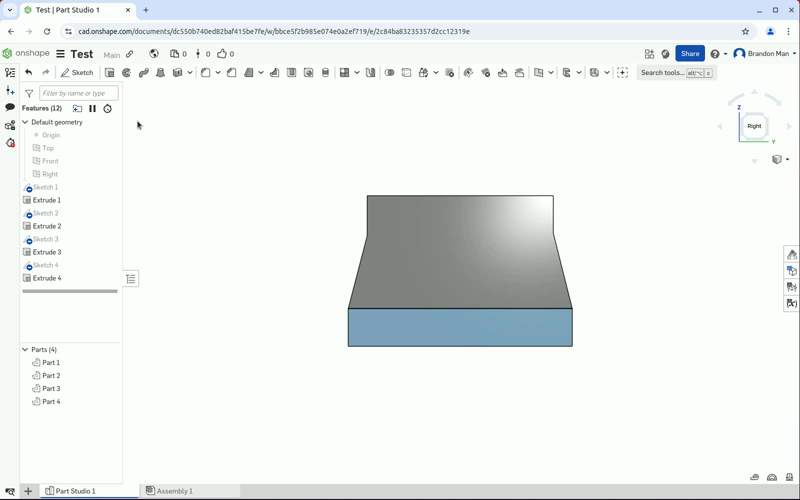
key(shift+h)
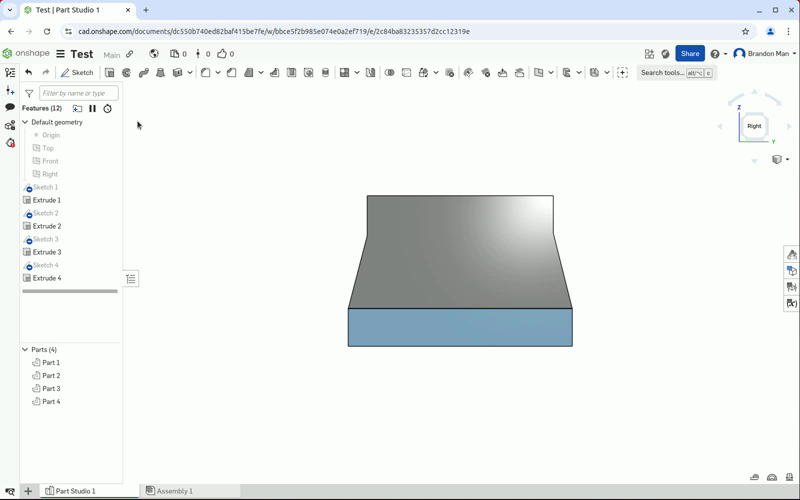
key(shift+7)
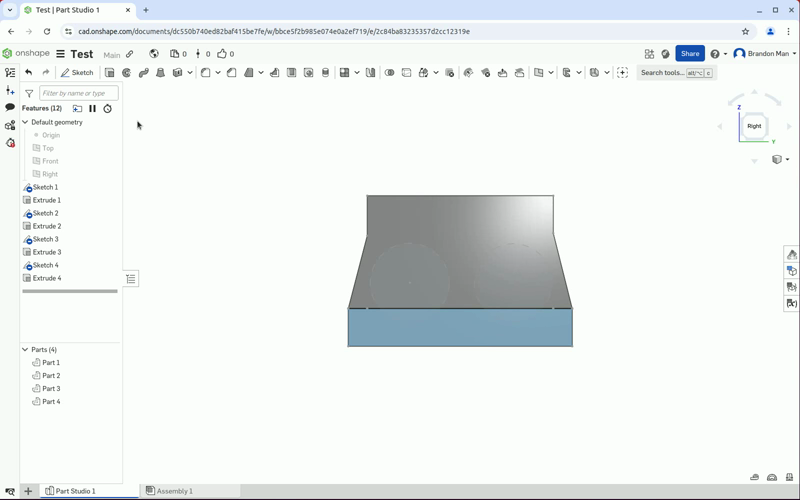
key(right, 2)
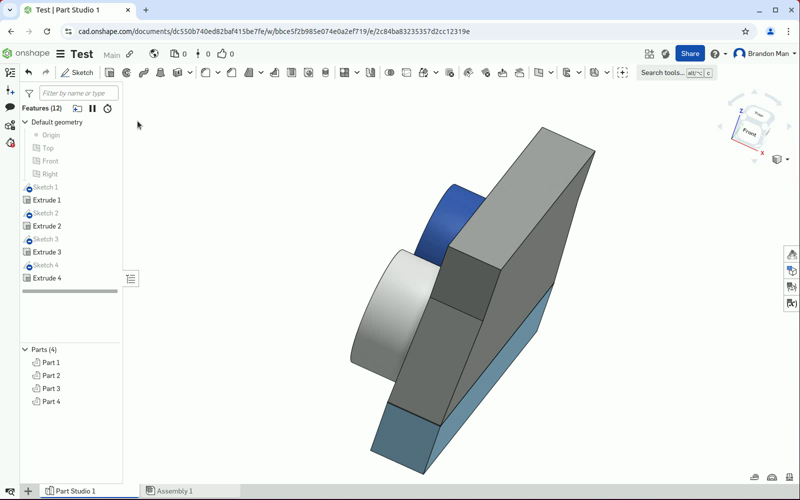
key(down, 2)
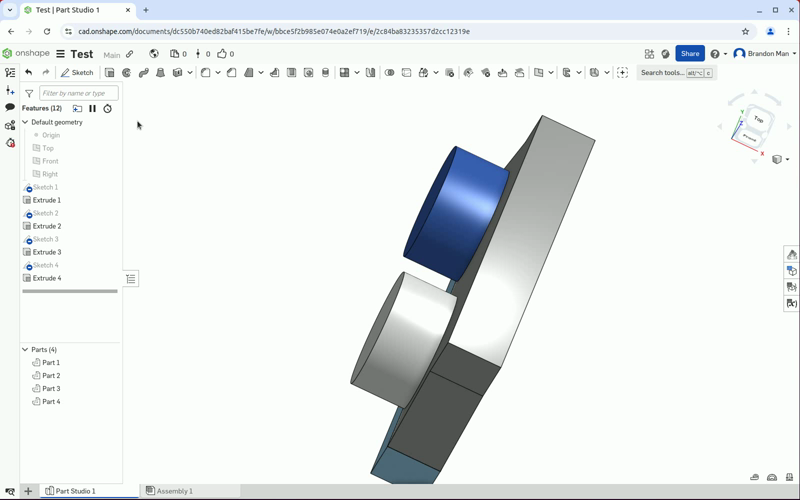
key(up, 2)
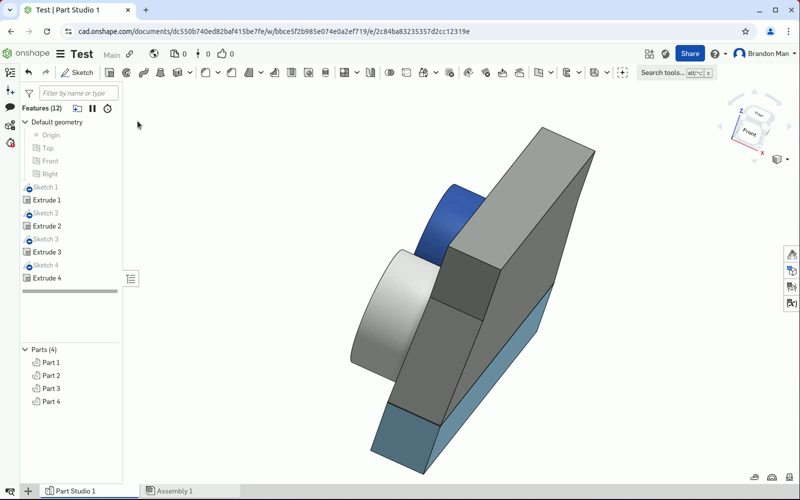
key(left, 2)
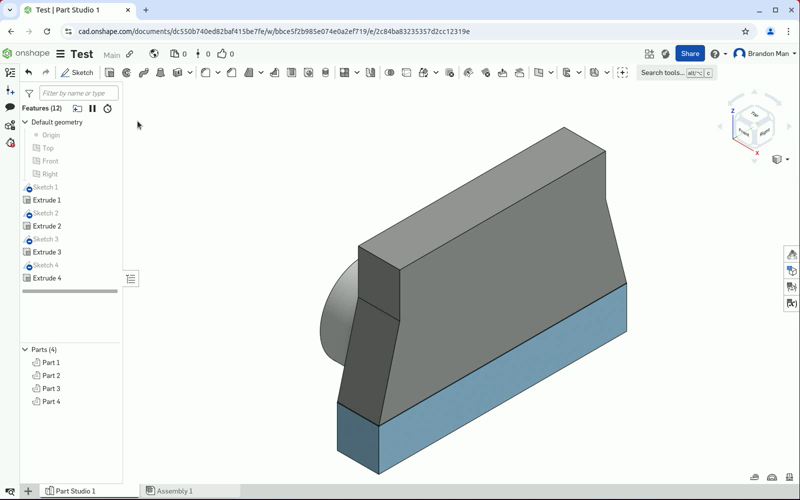
mouse_move(73, 189)
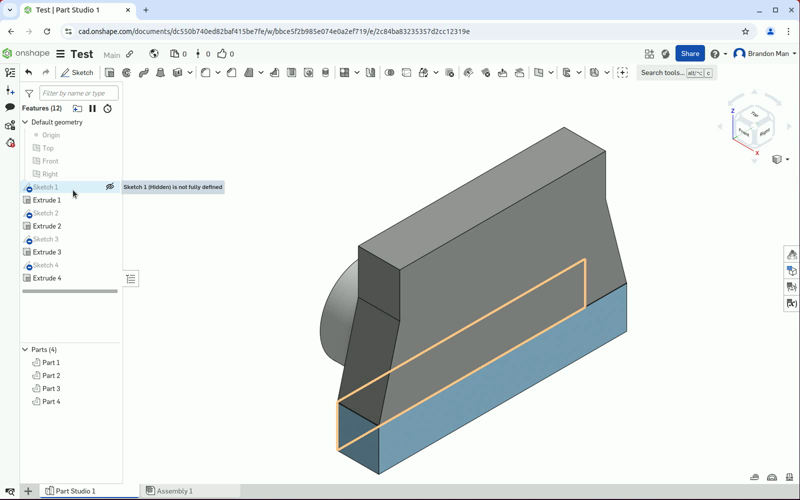
click(73, 189)